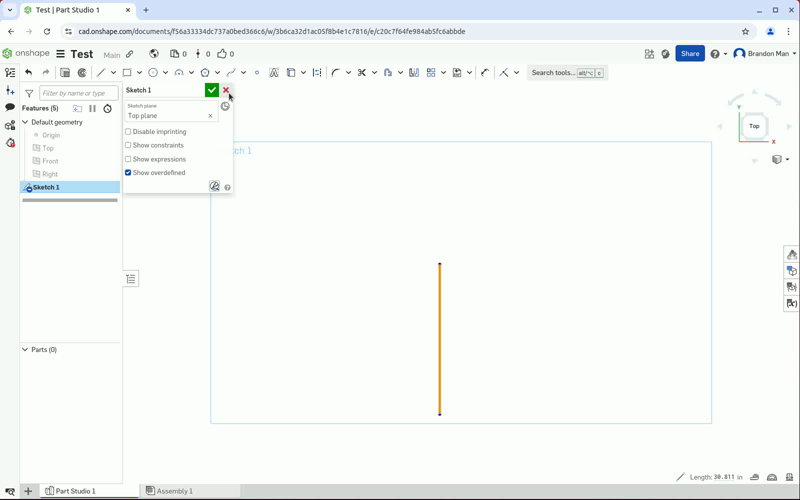
key(shift+h)
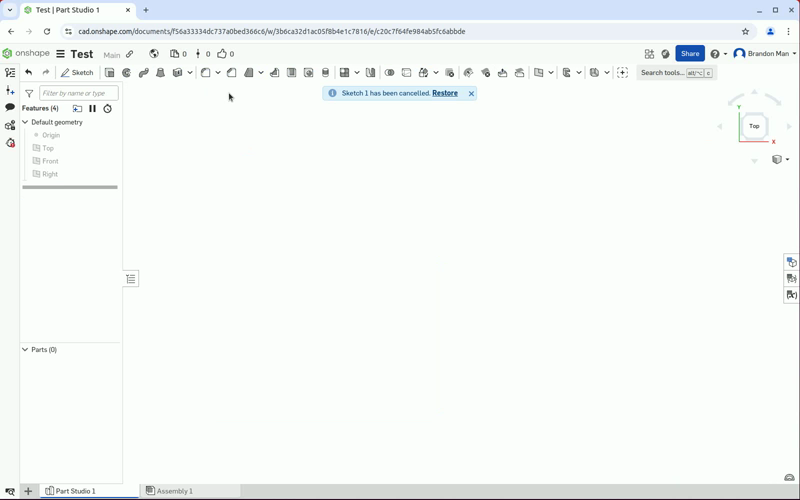
mouse_move(73, 352)
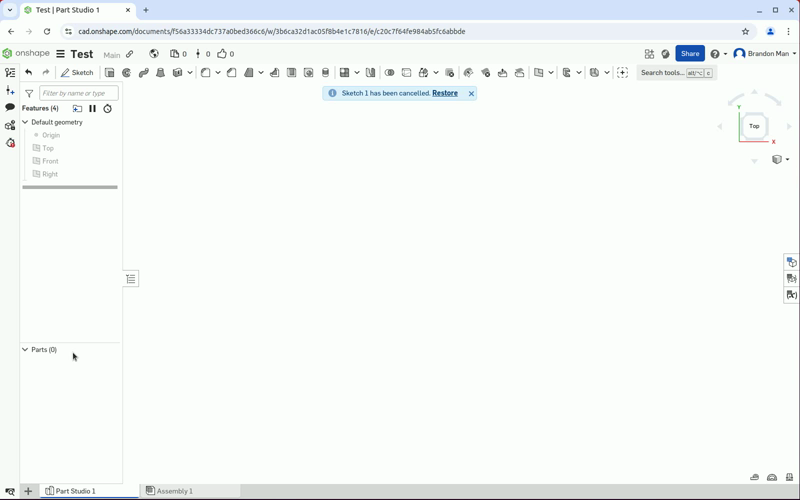
key(y)
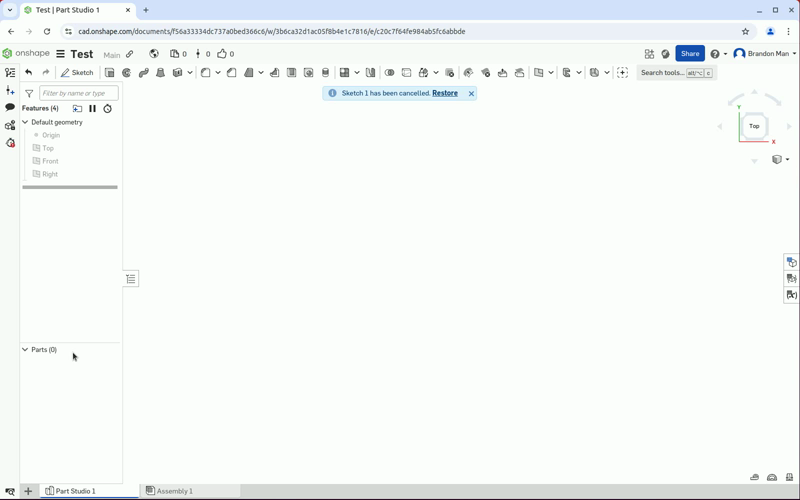
key(shift+p)
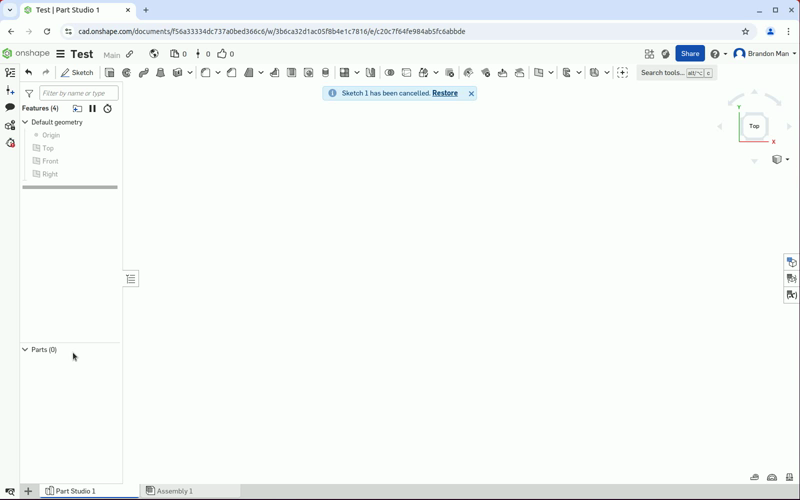
key(space)
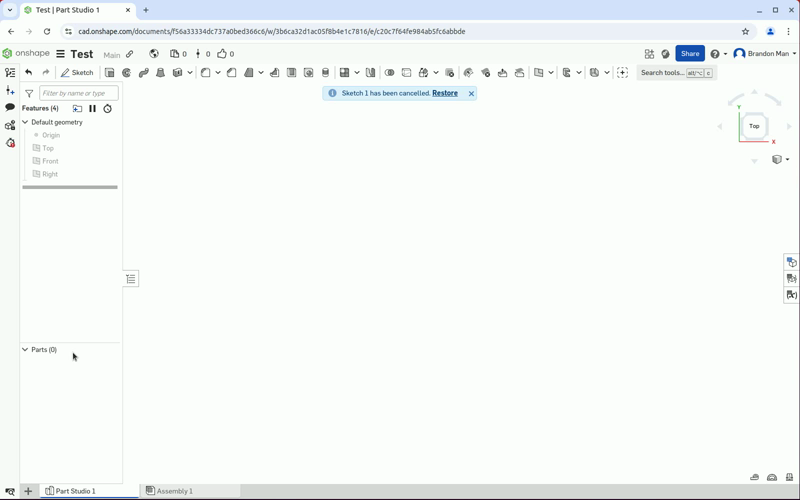
key_down(shift)
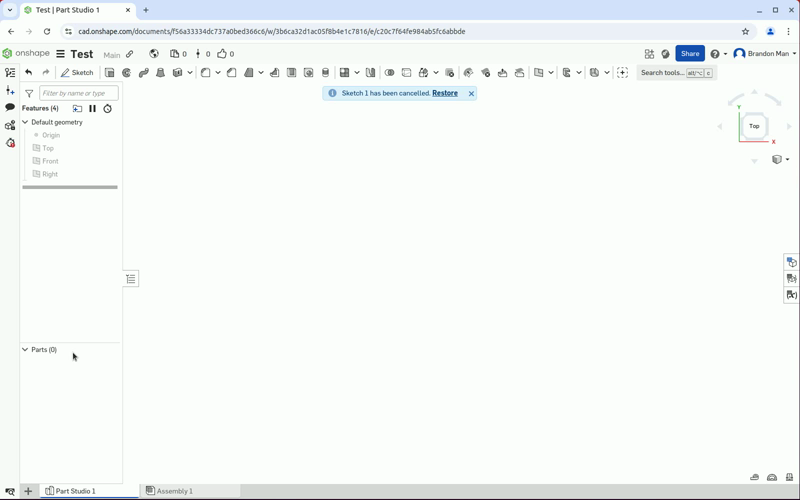
key(up)
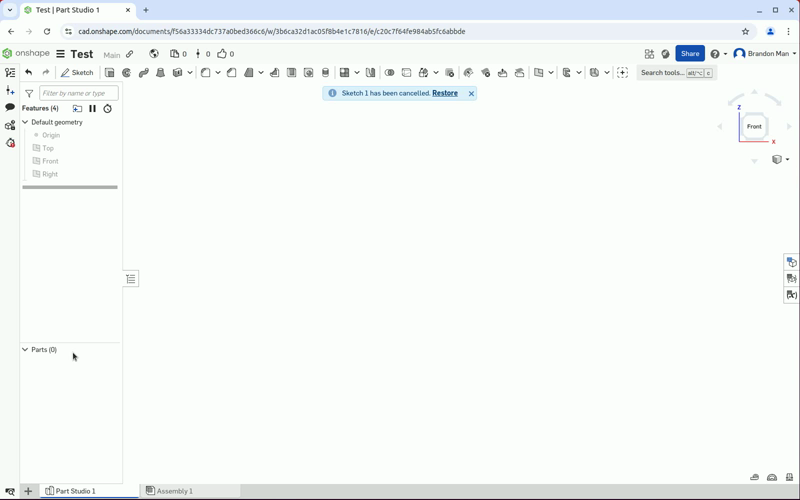
key_up(shift)
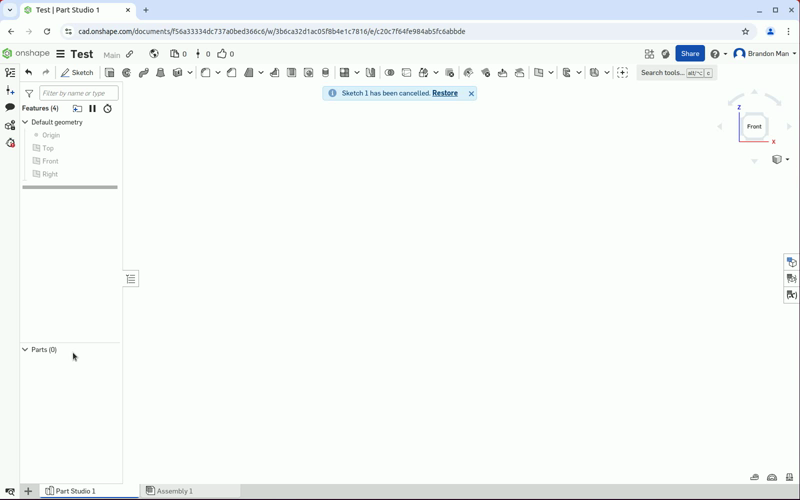
mouse_move(73, 352)
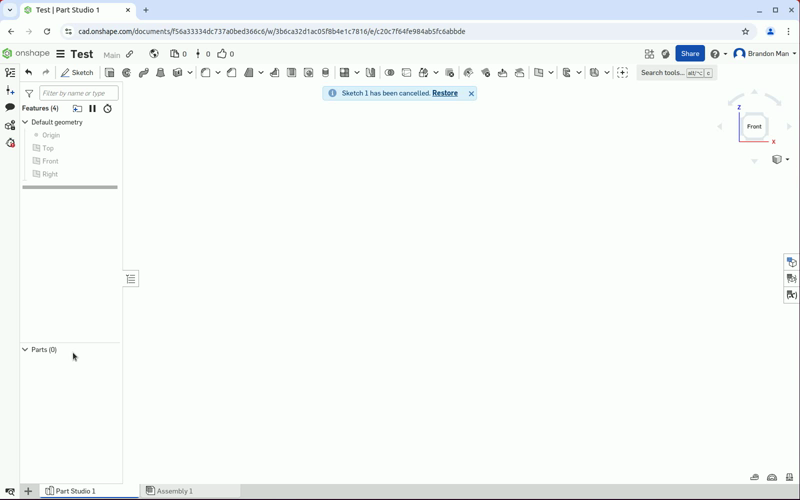
key(shift+y)
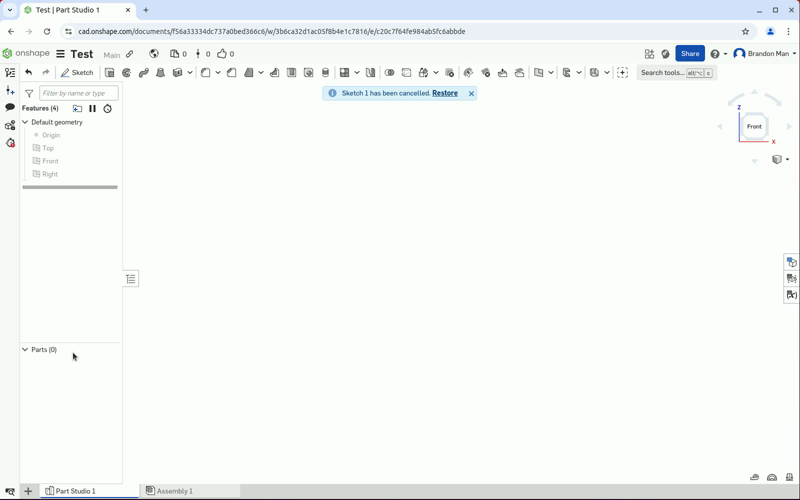
key(shift+s)
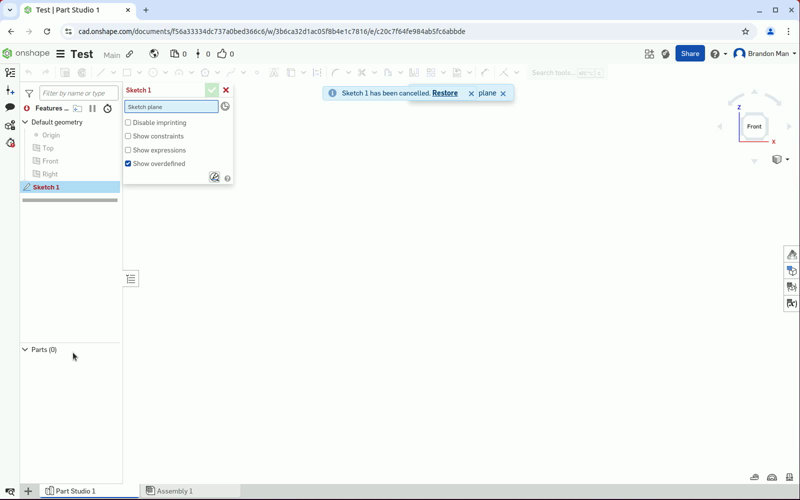
mouse_move(73, 163)
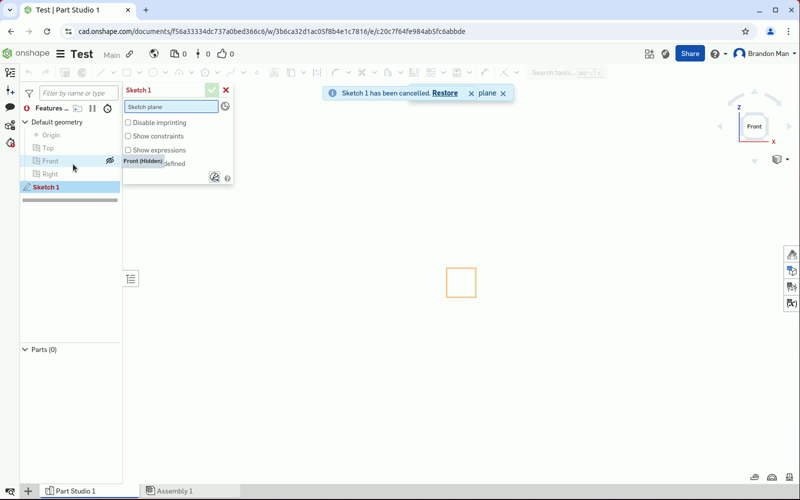
click(73, 163)
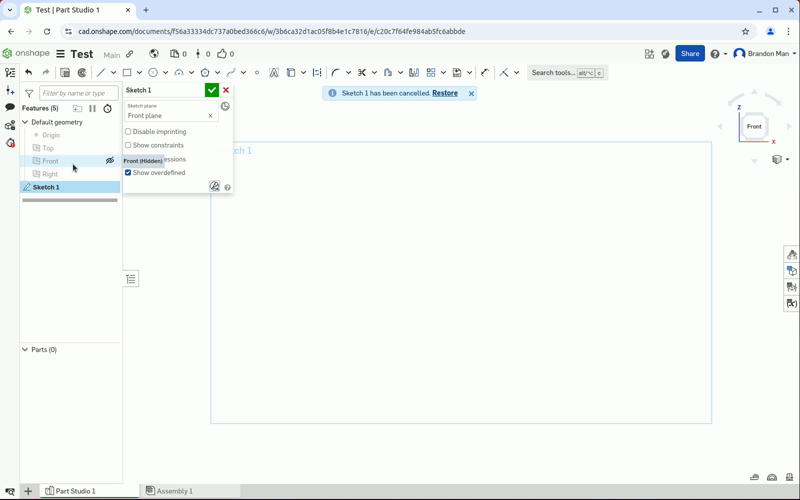
mouse_move(73, 352)
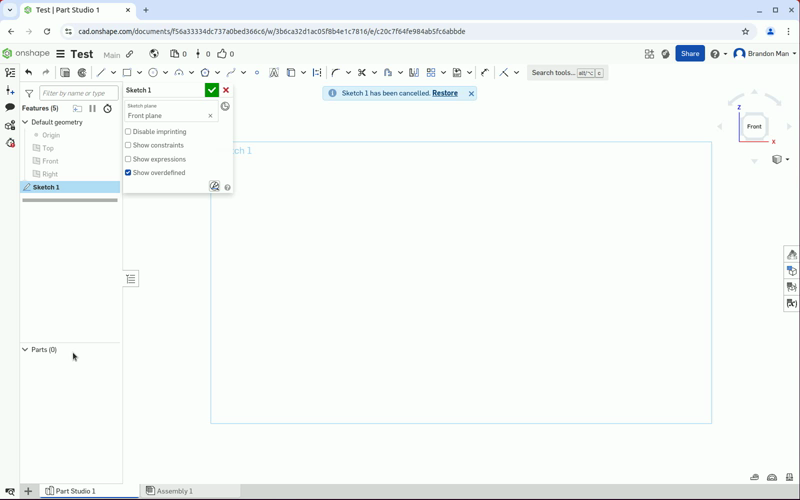
key(y)
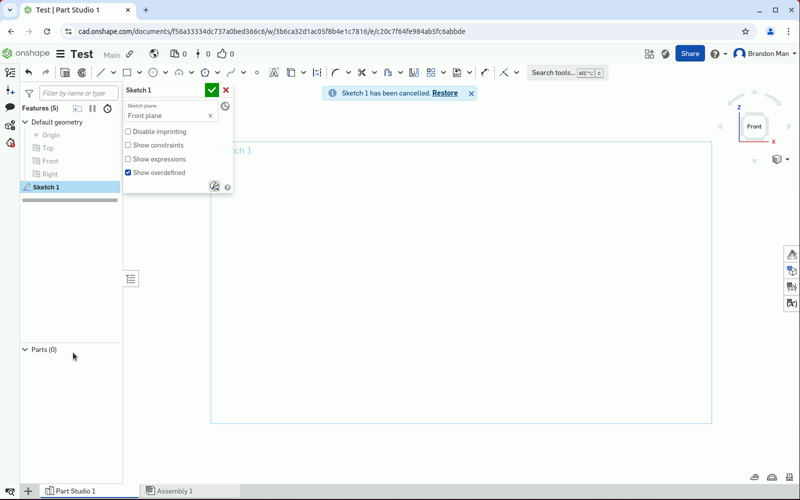
key(l)
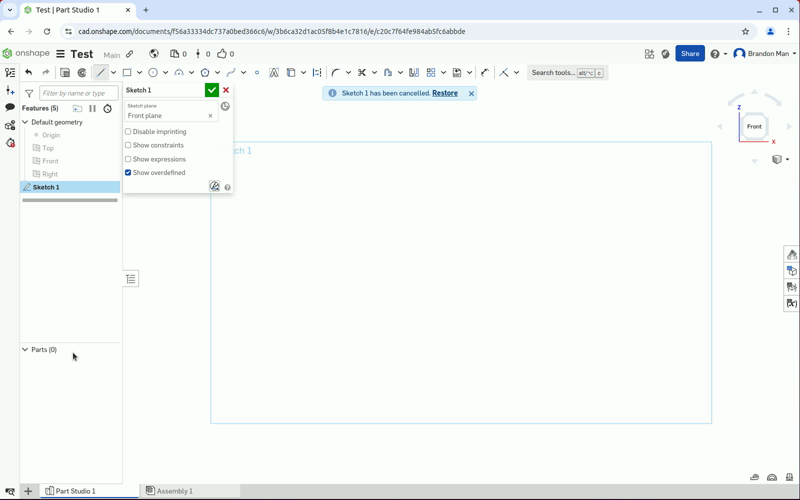
key_down(shift)
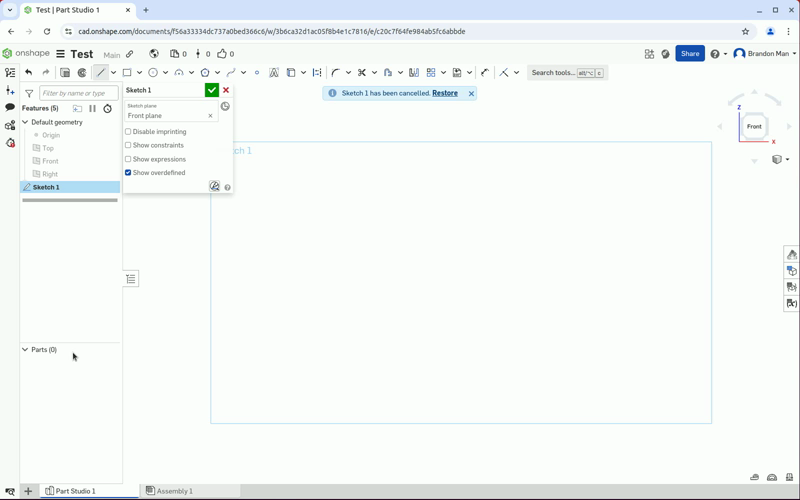
mouse_move(397, 381)
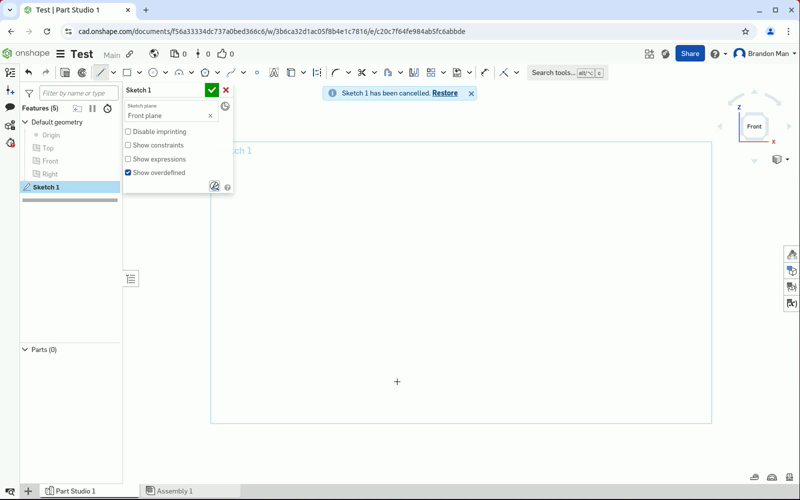
click(397, 381)
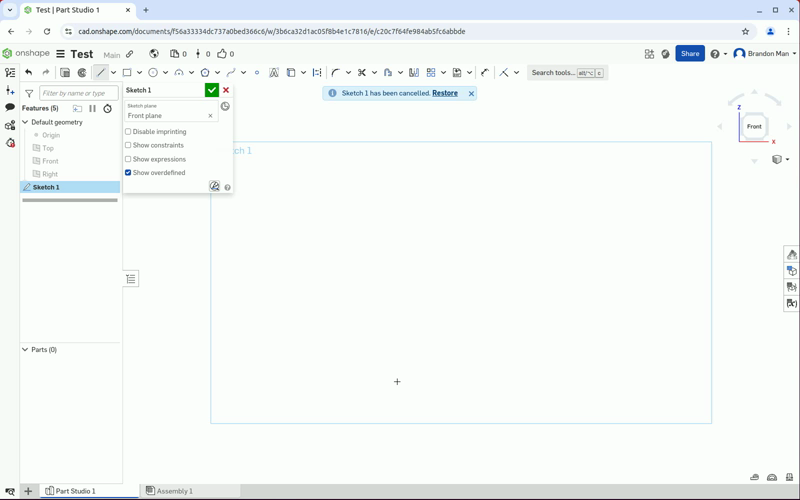
key_up(shift)
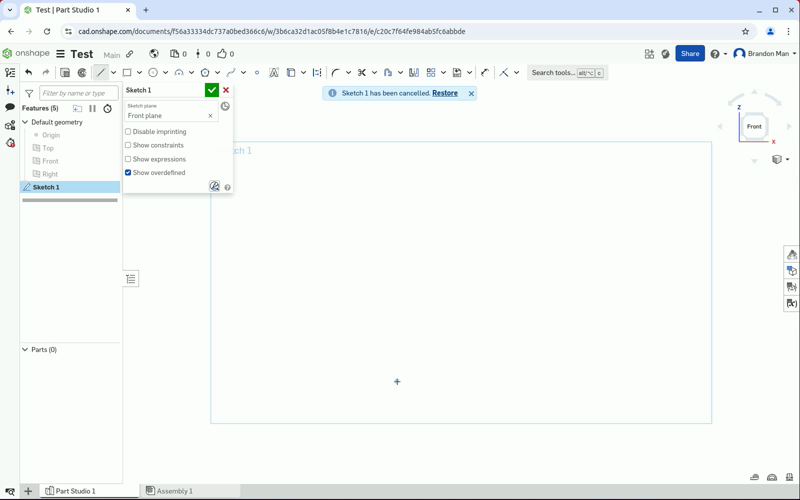
key_down(shift)
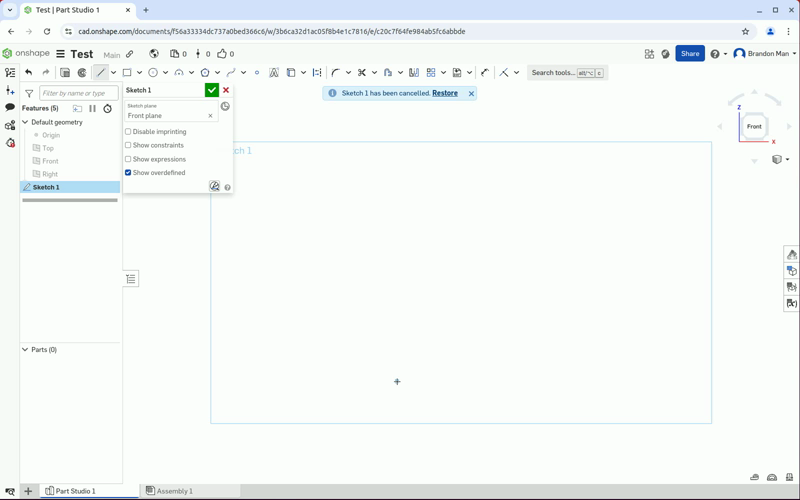
mouse_move(523, 381)
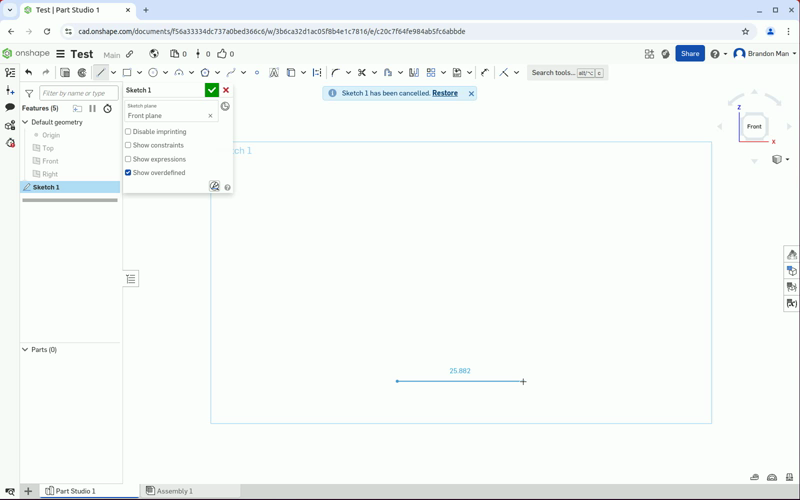
click(523, 381)
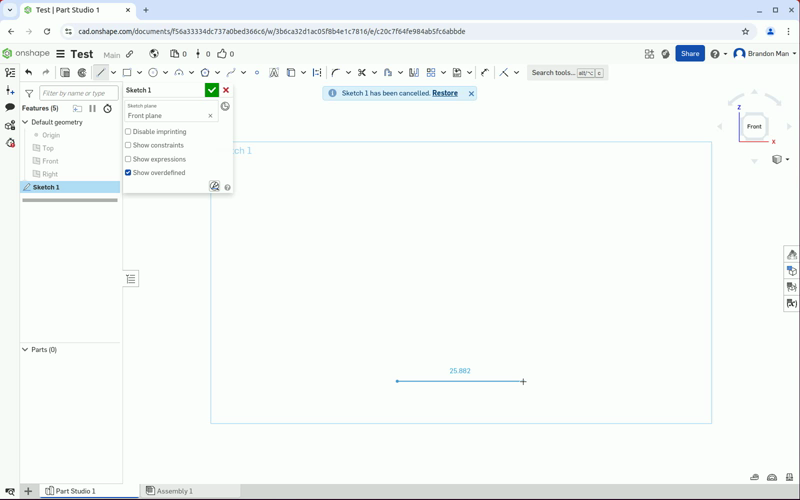
key_up(shift)
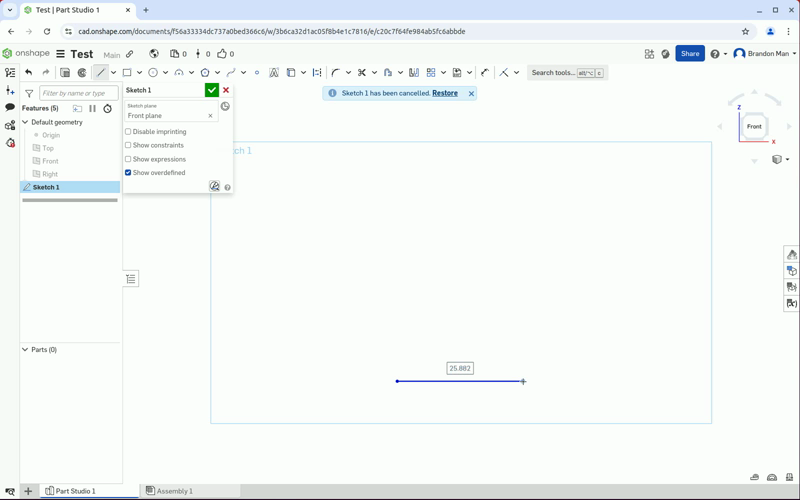
key_down(shift)
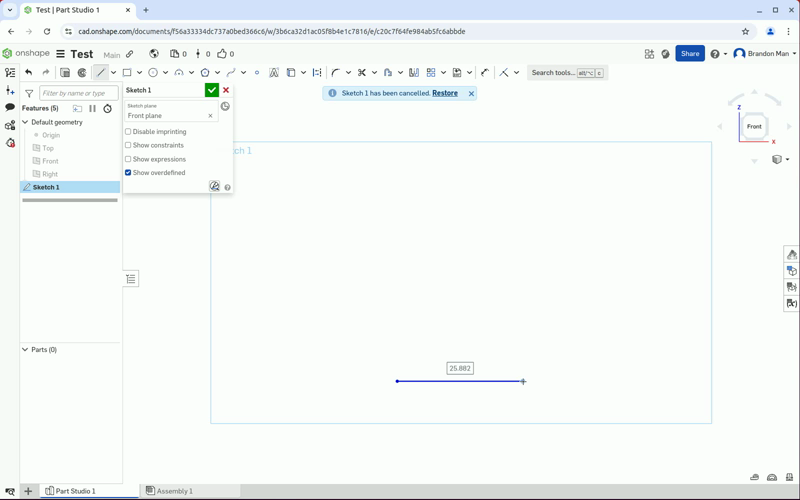
mouse_move(523, 185)
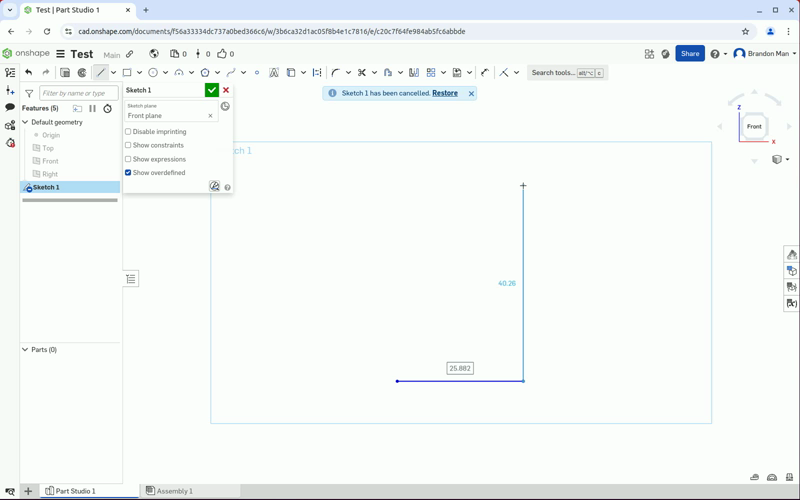
click(523, 185)
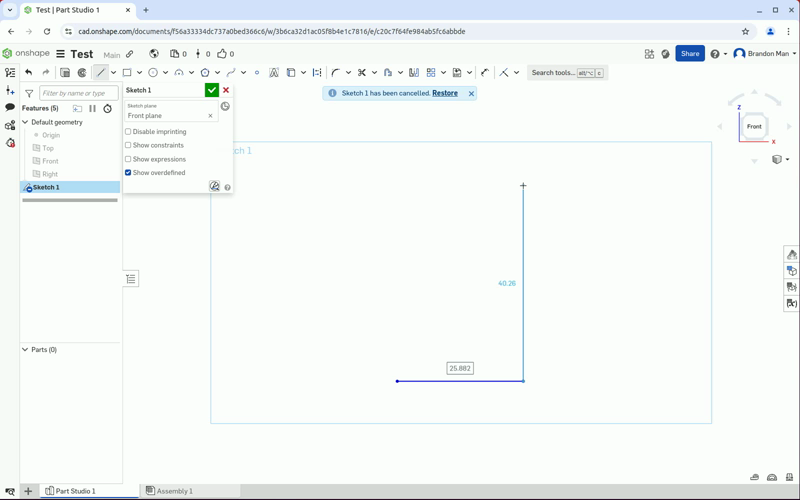
key_up(shift)
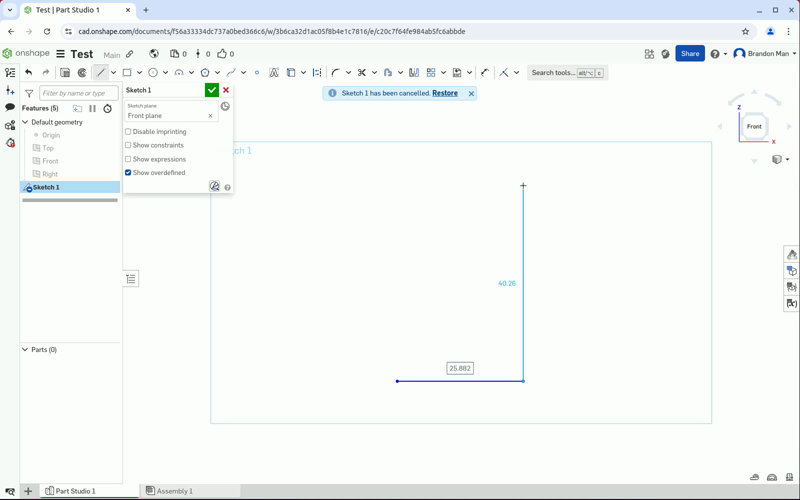
key_down(shift)
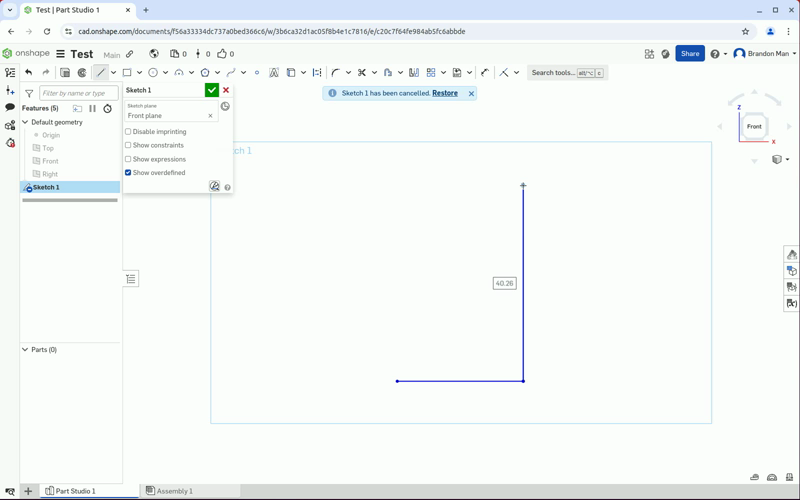
mouse_move(397, 185)
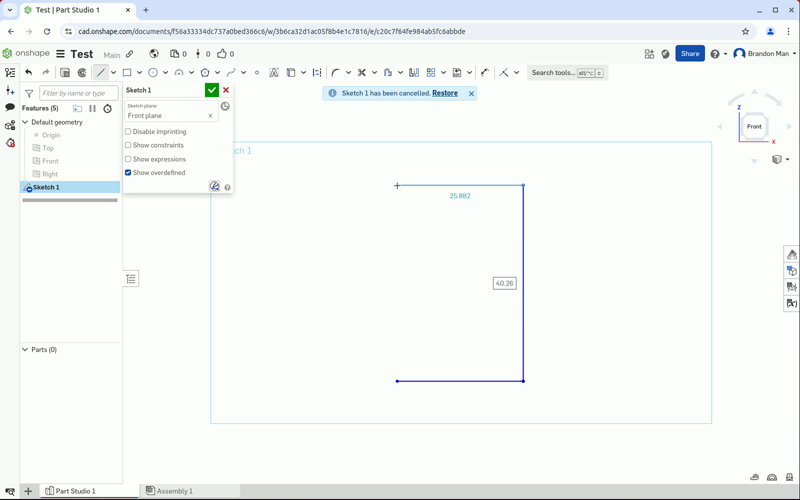
click(397, 185)
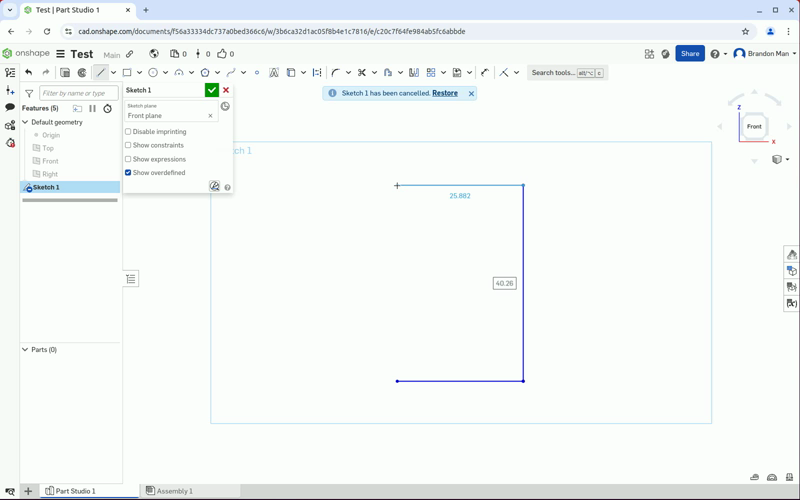
key_up(shift)
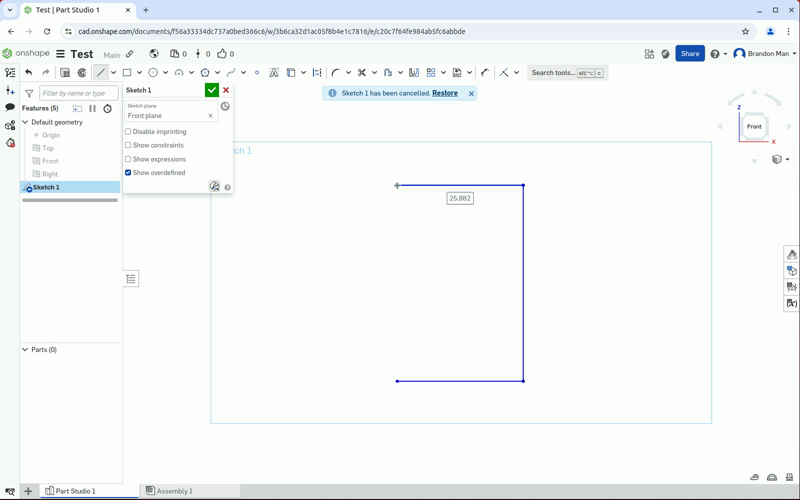
key_down(shift)
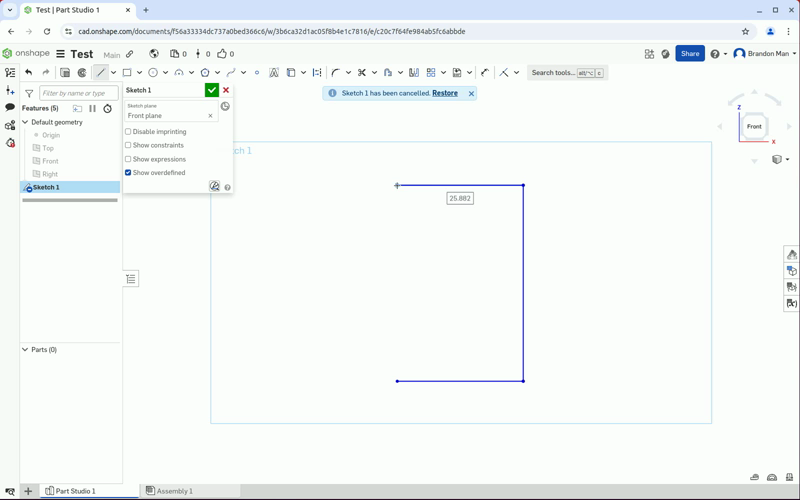
mouse_move(397, 381)
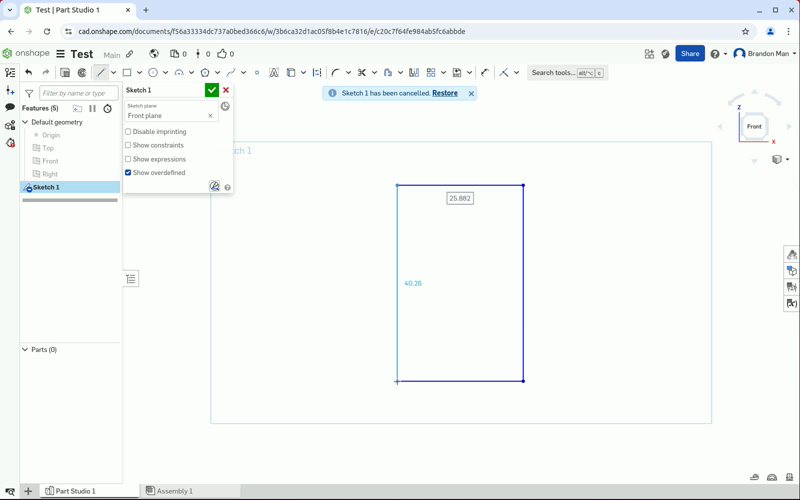
key_up(shift)
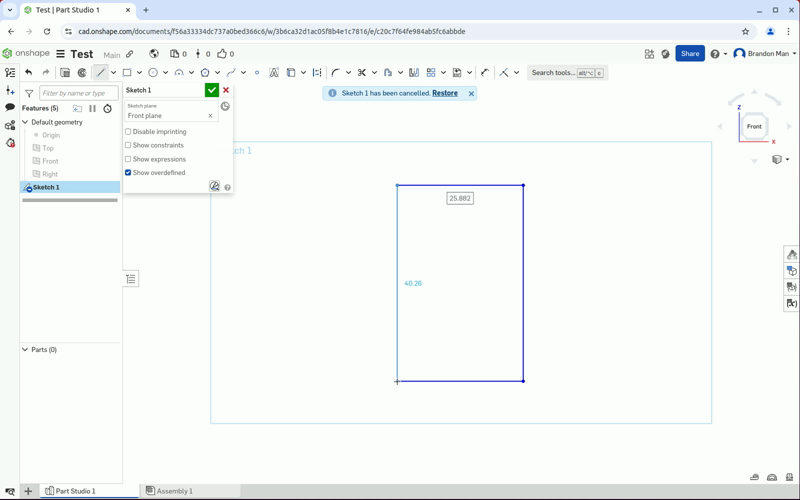
click(397, 381)
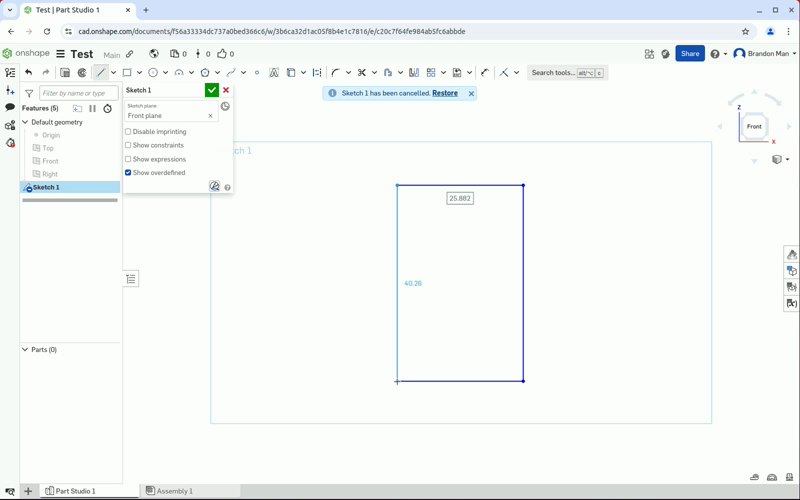
key(esc)
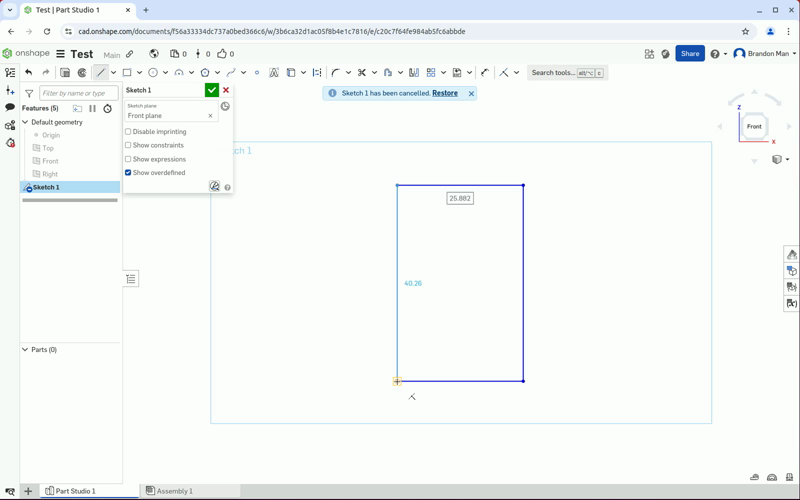
mouse_move(435, 248)
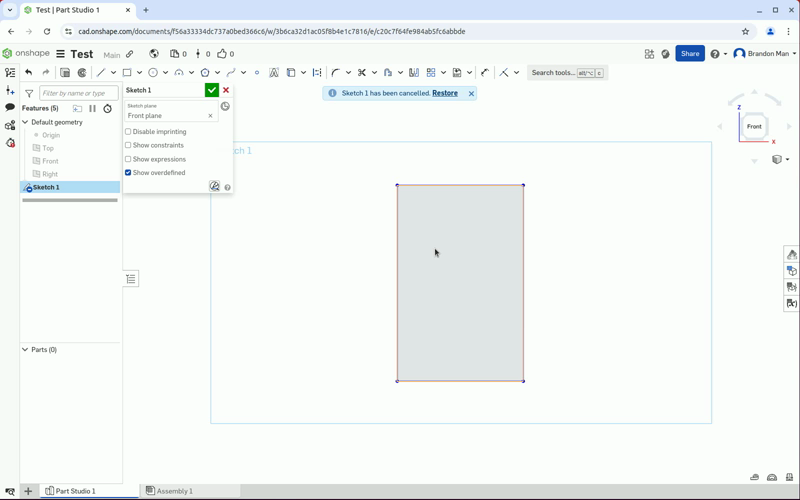
click(435, 248)
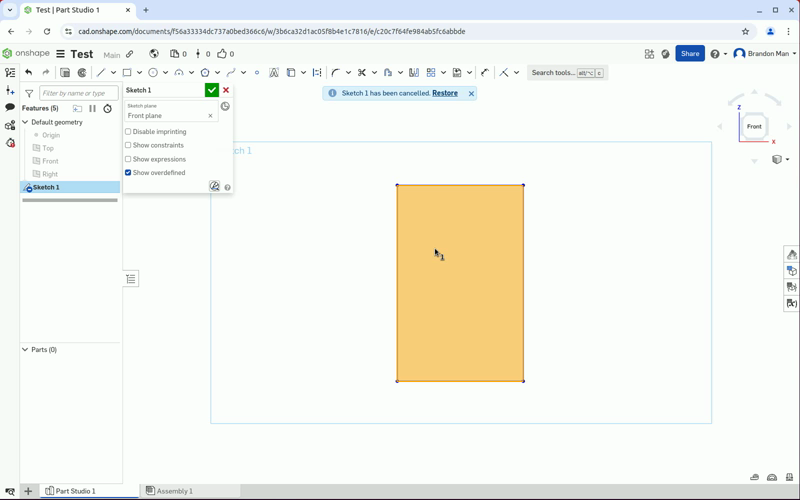
mouse_move(73, 352)
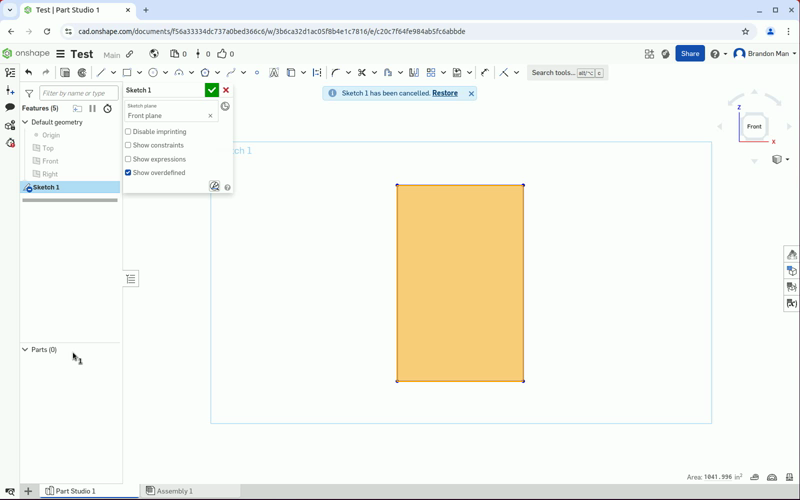
key(shift+y)
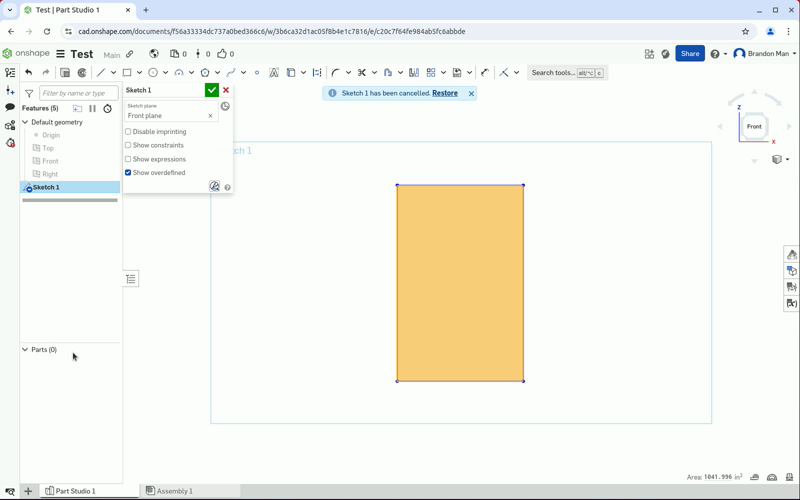
key(shift+e)
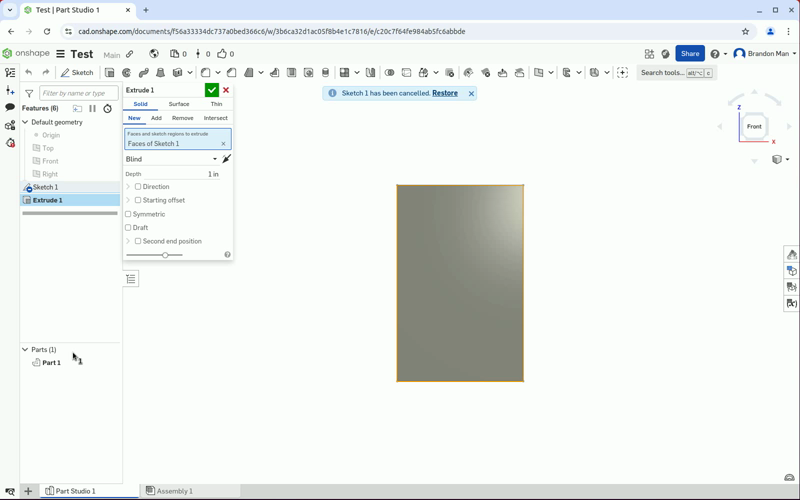
mouse_move(143, 106)
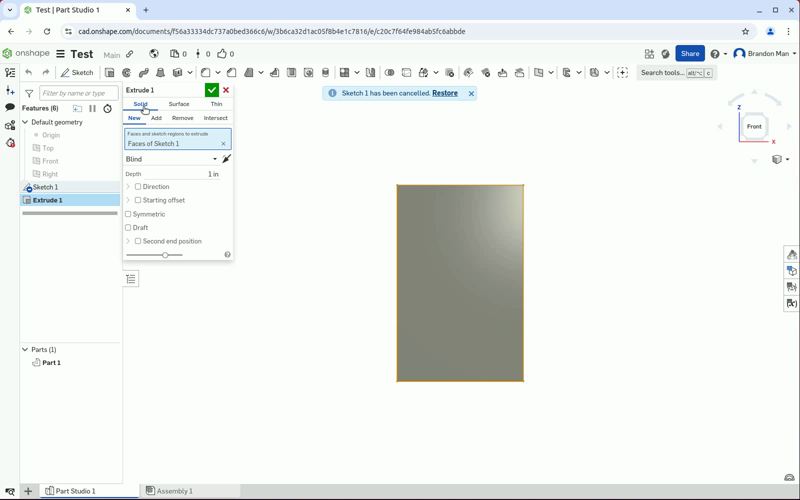
click(143, 106)
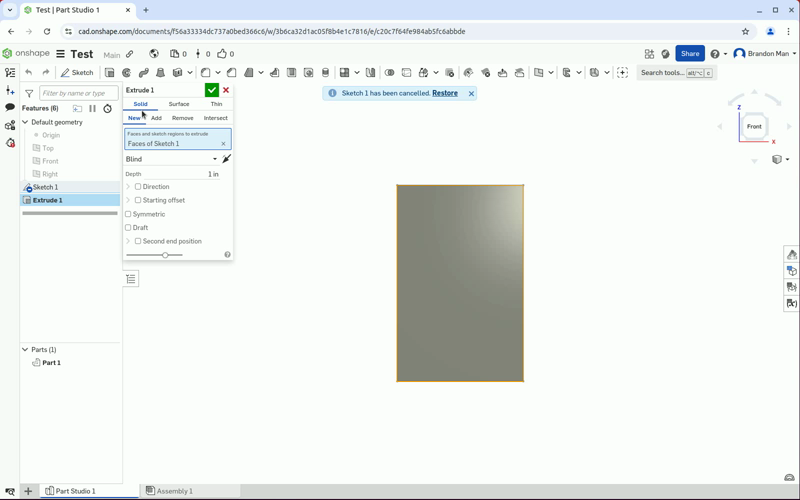
mouse_move(137, 120)
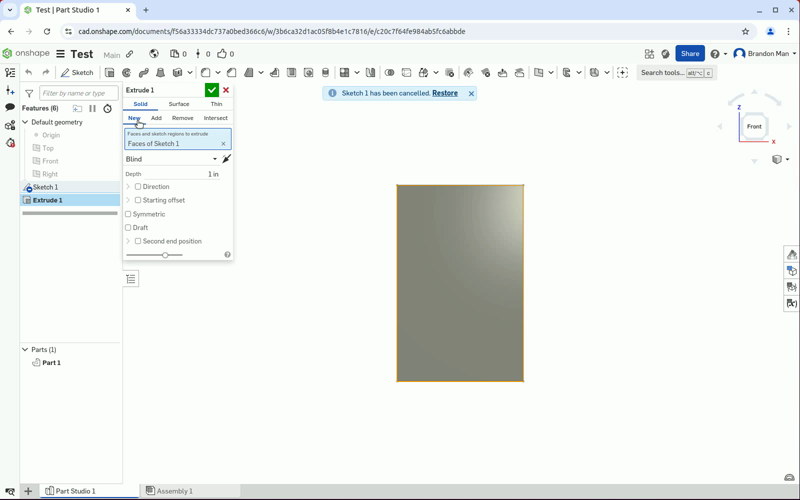
click(137, 120)
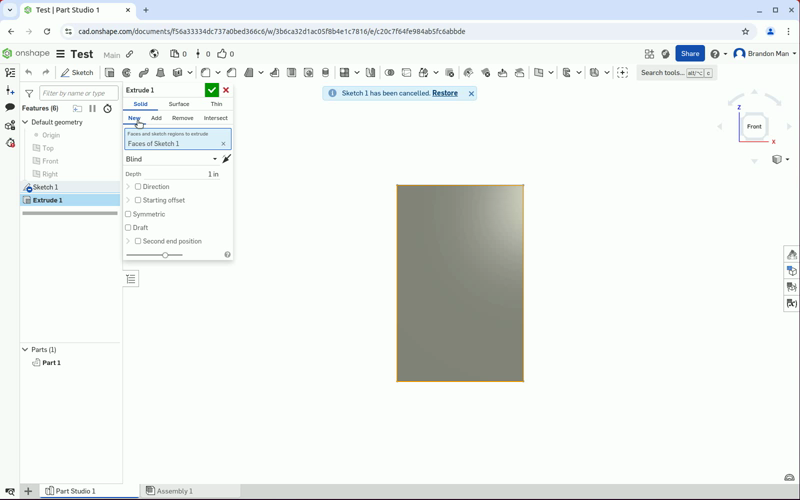
key(tab, 4)
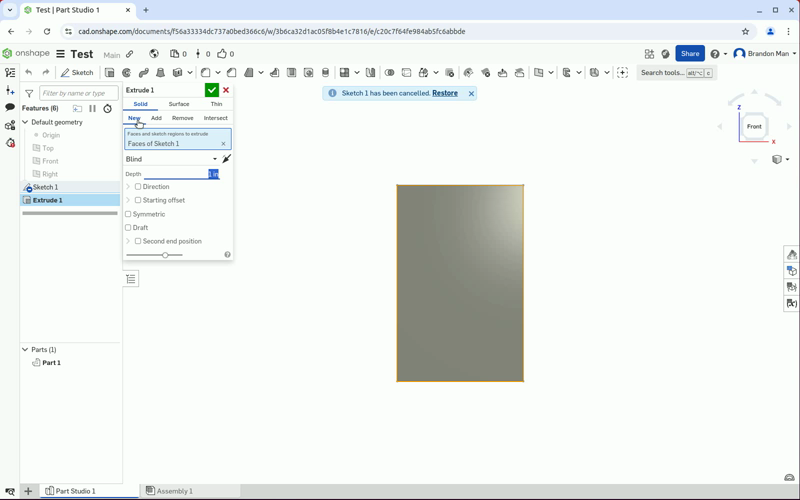
text(23.108)
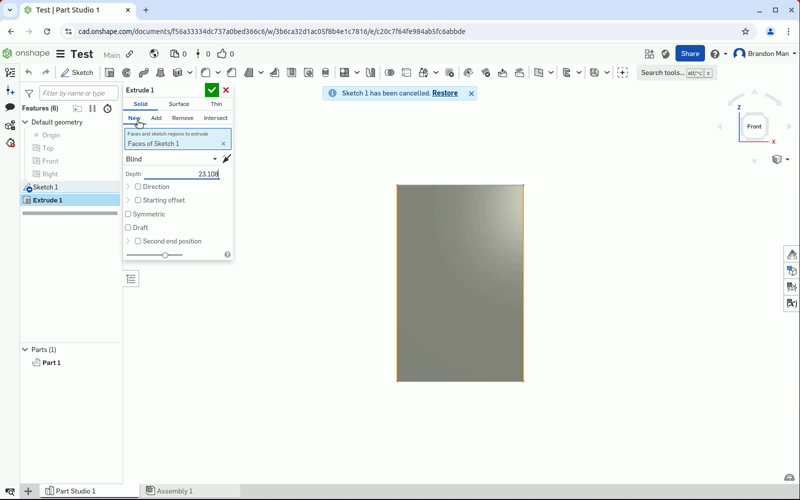
key(enter)
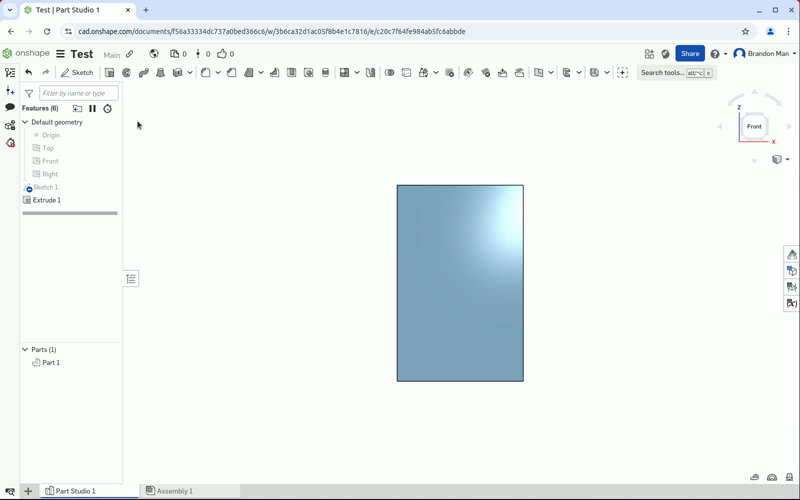
key(shift+h)
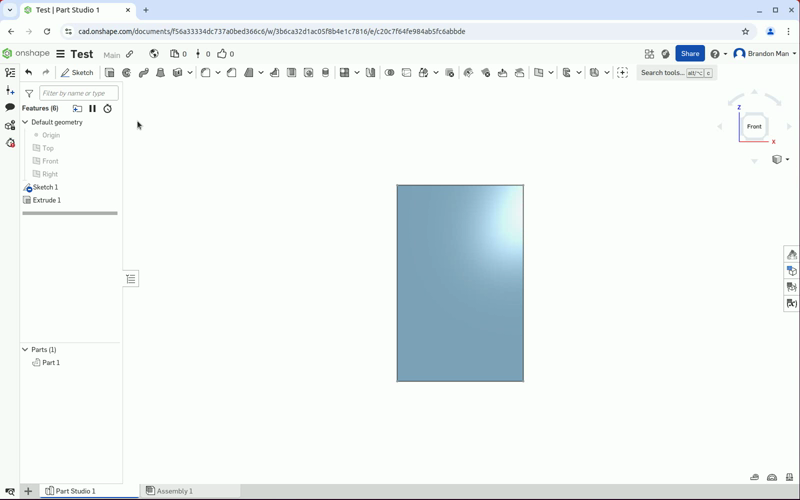
key(shift+h)
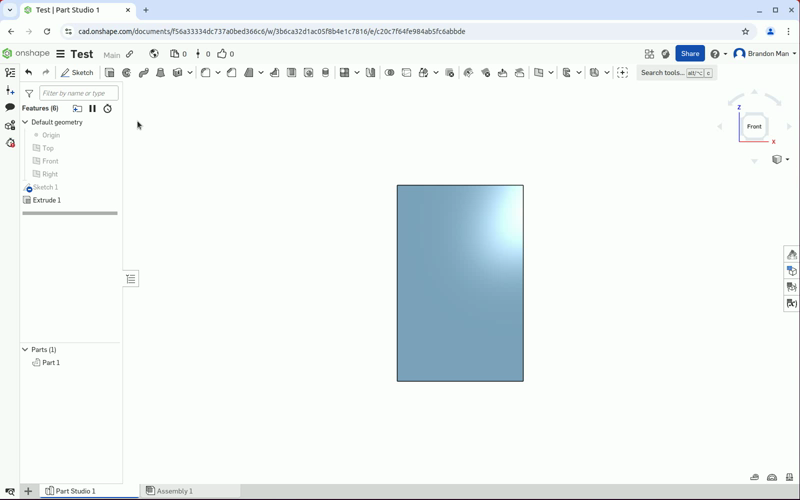
mouse_move(73, 189)
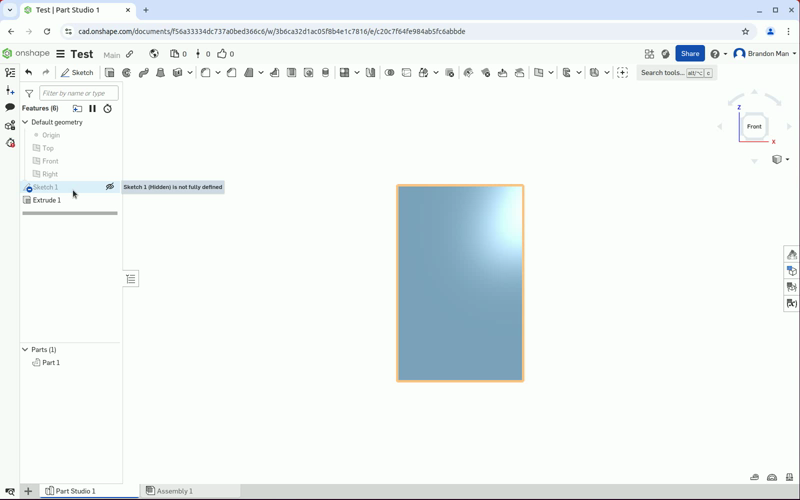
click(73, 189)
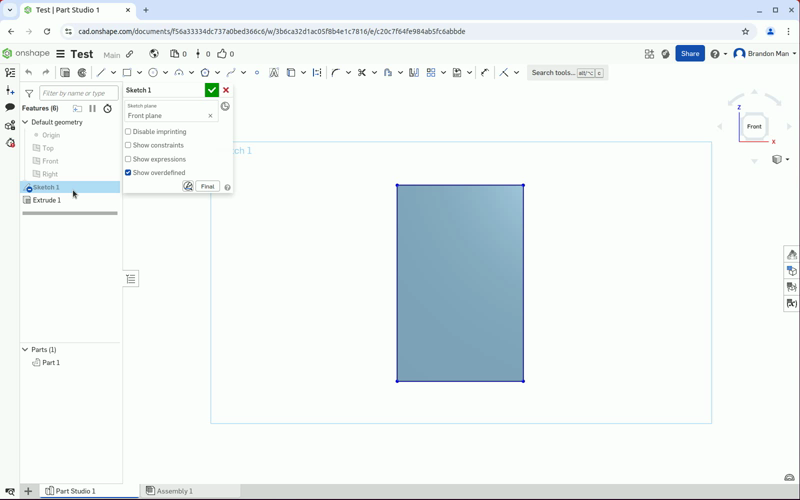
mouse_move(229, 92)
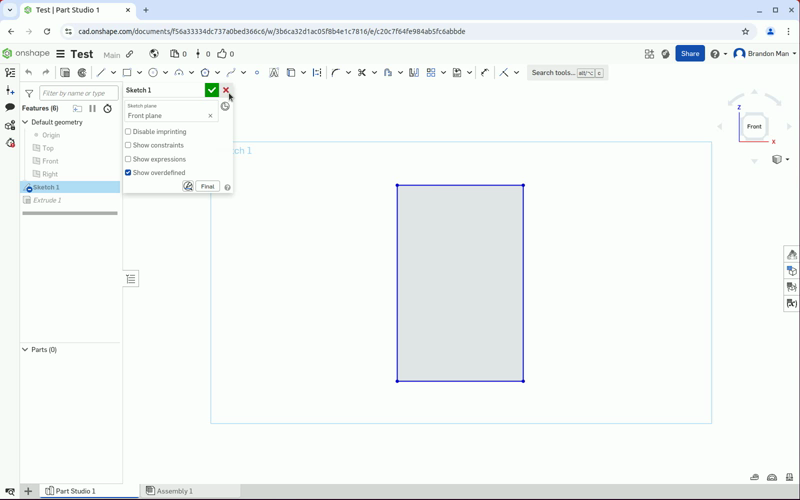
click(229, 92)
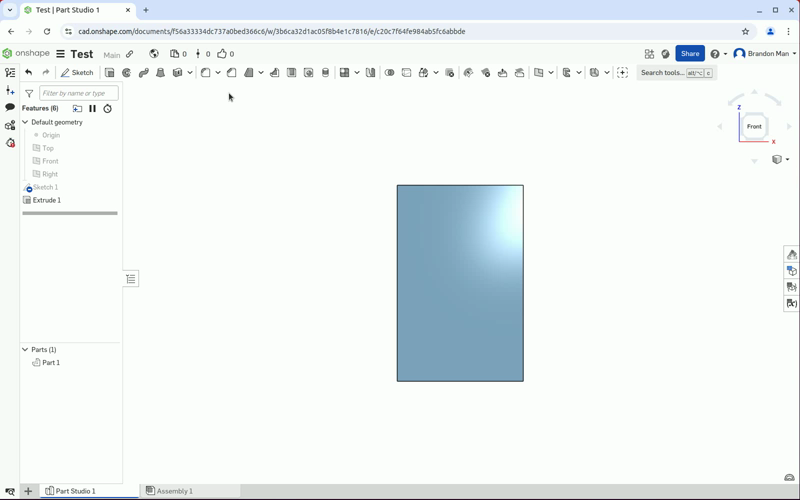
mouse_move(73, 352)
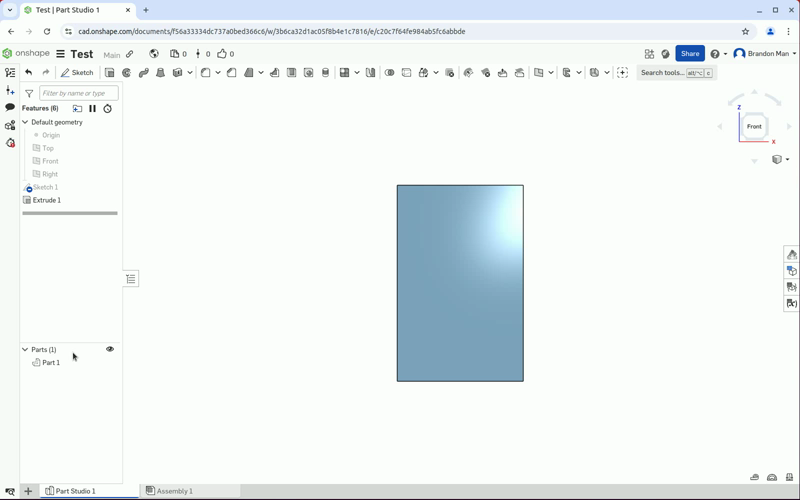
key(y)
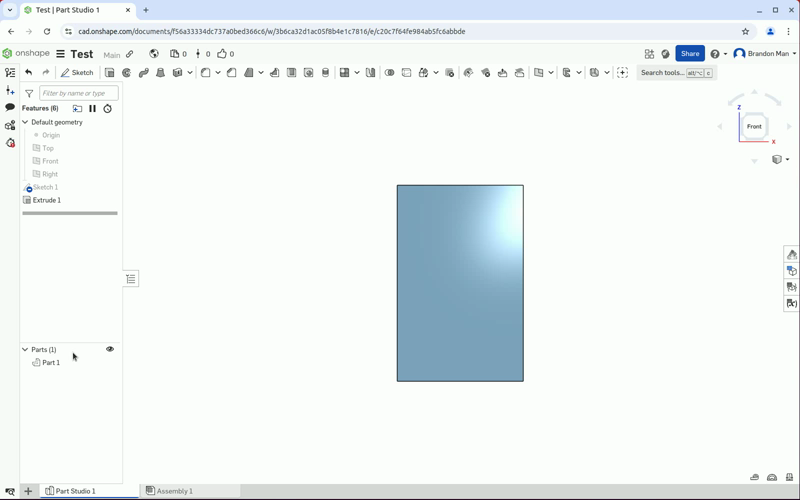
key(shift+p)
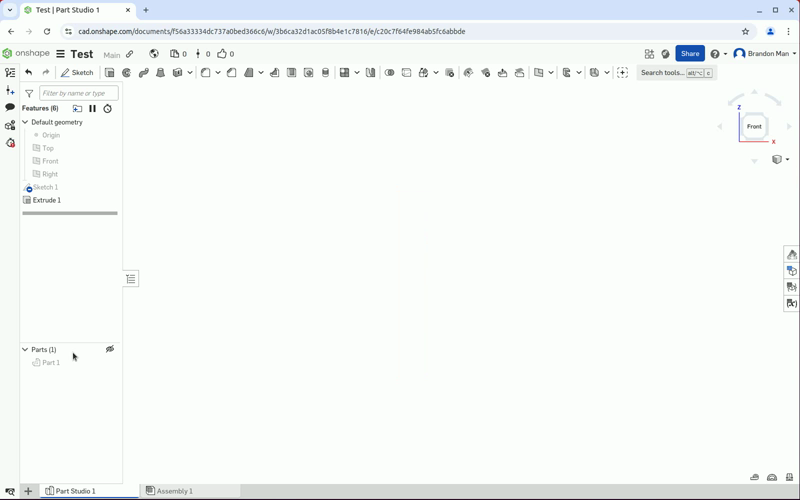
key(space)
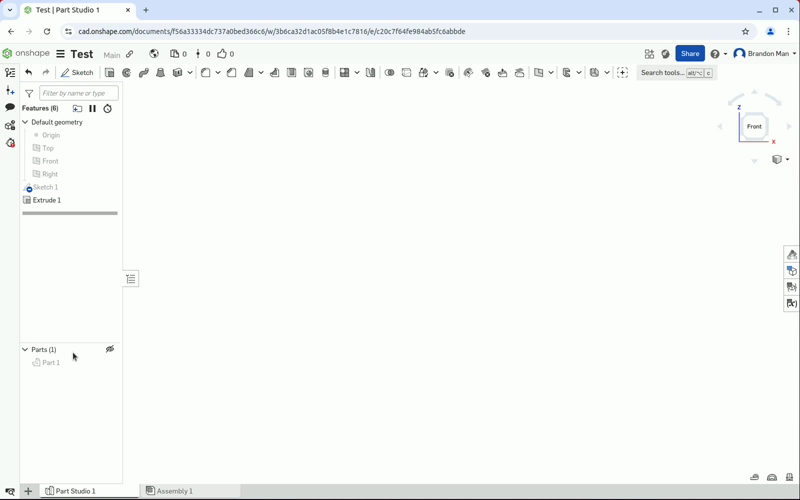
key_down(shift)
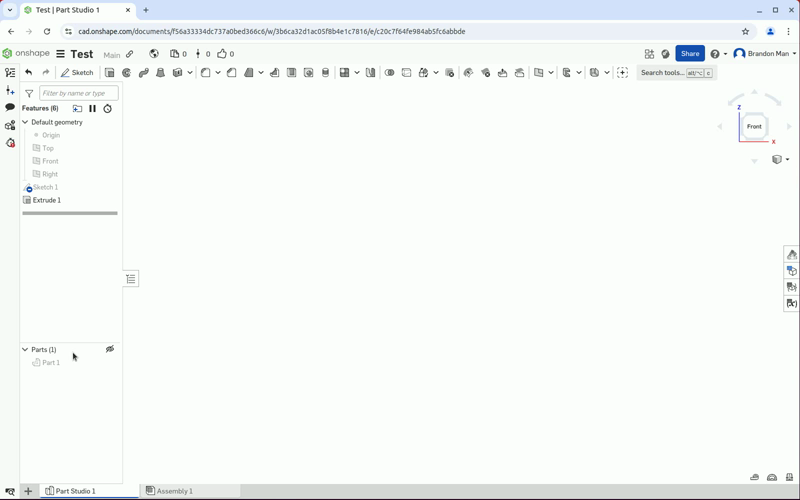
key(down)
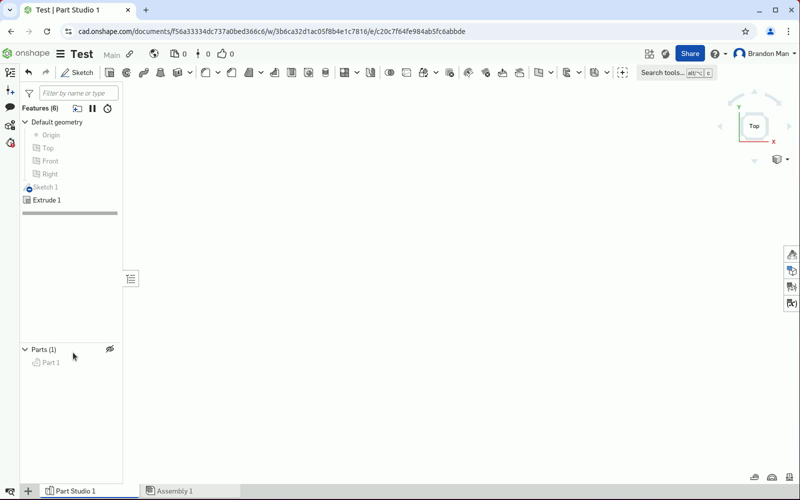
key_up(shift)
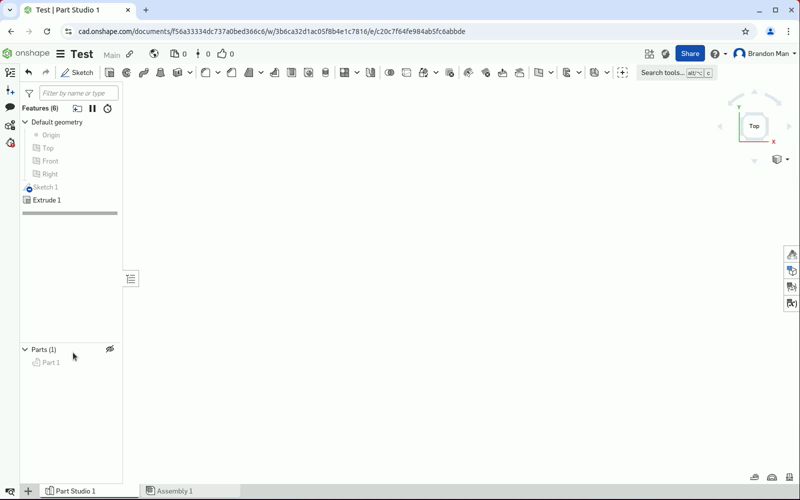
mouse_move(73, 352)
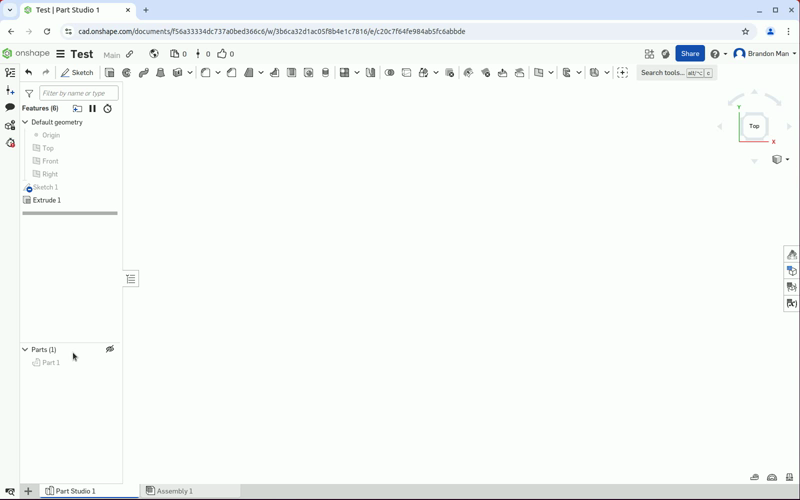
key(shift+y)
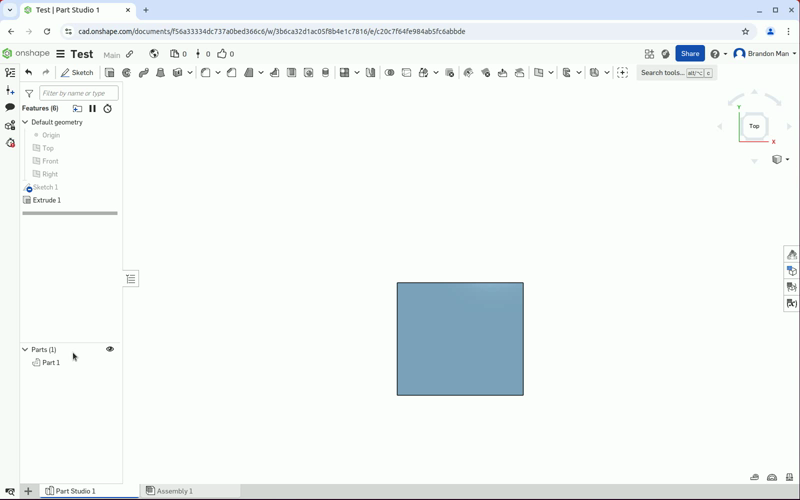
mouse_move(541, 75)
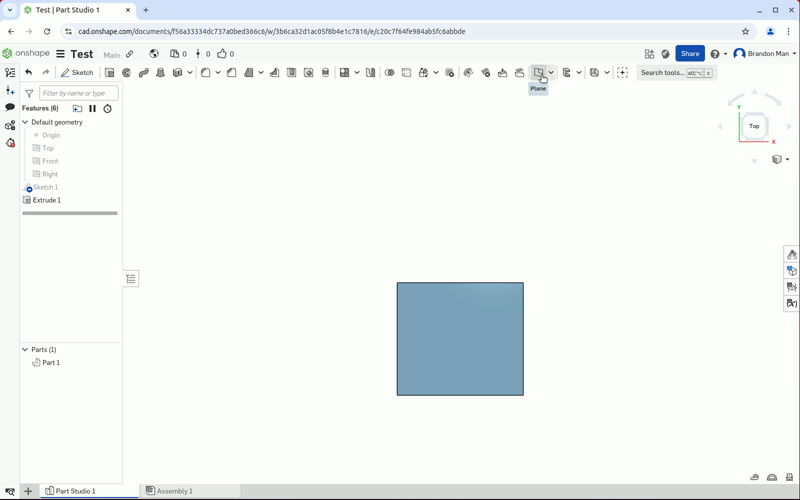
click(541, 75)
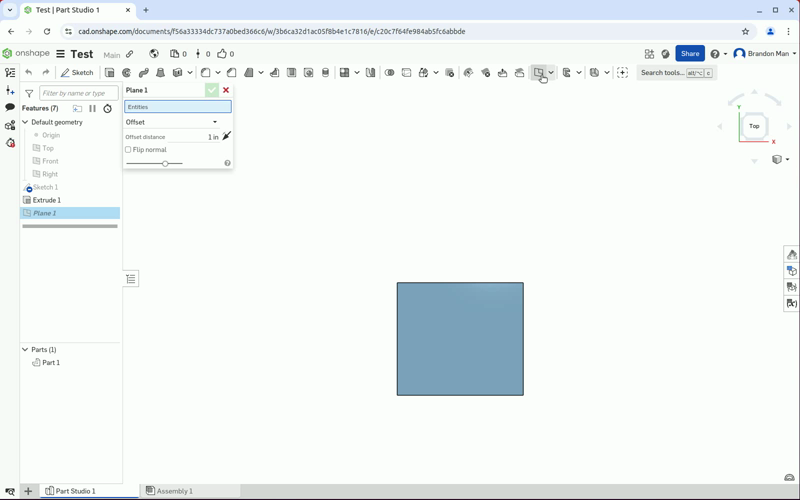
mouse_move(73, 150)
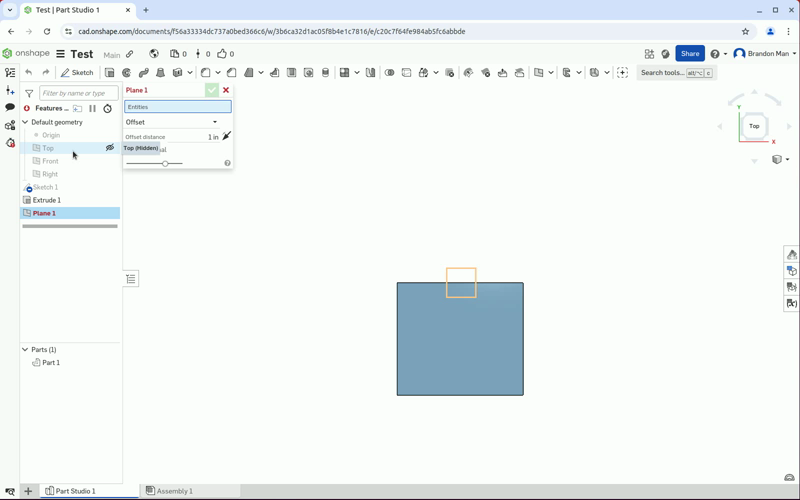
click(73, 150)
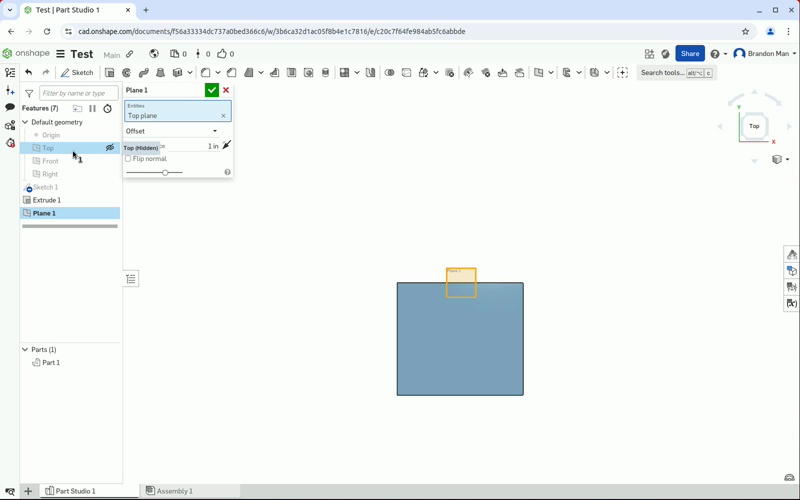
key(tab, 2)
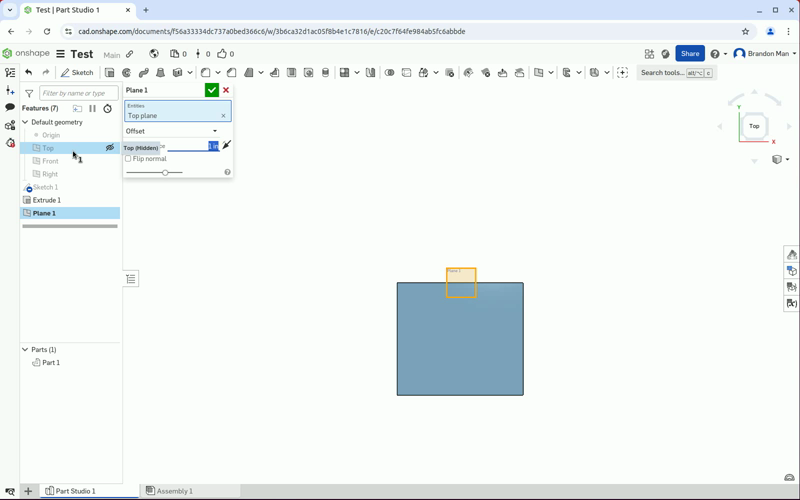
text(20.212)
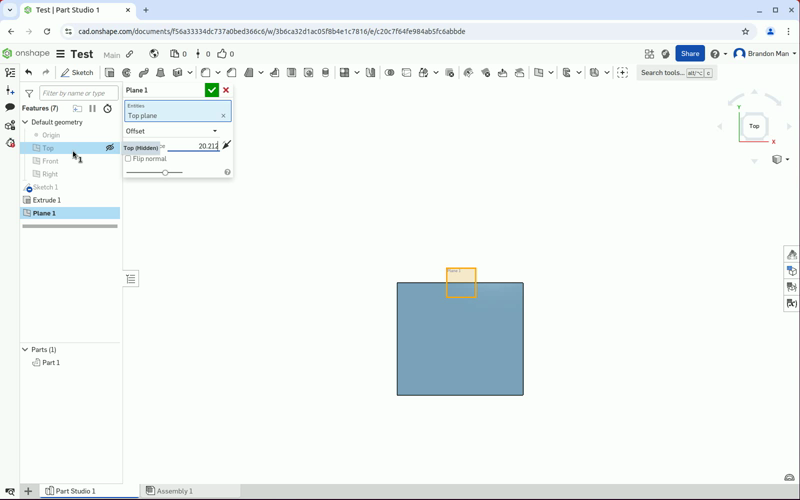
key(enter, 2)
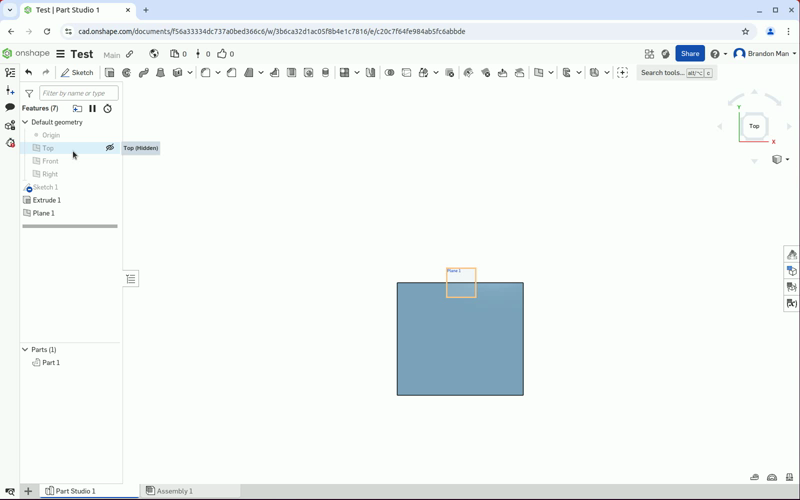
key(shift+s)
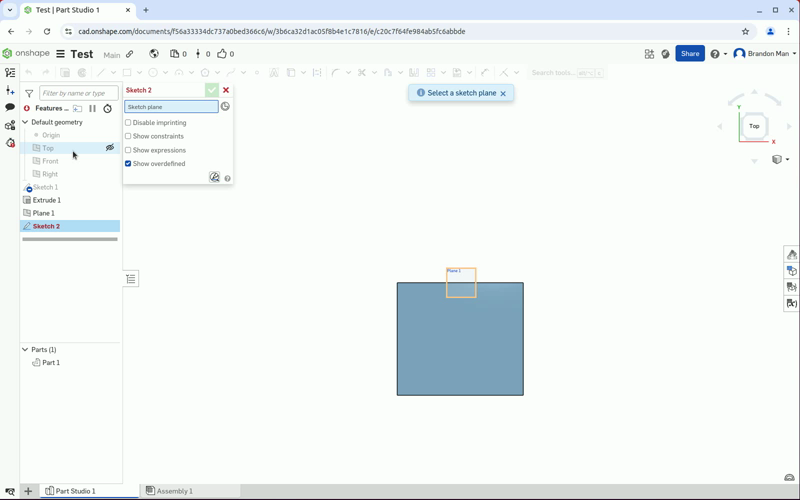
mouse_move(73, 215)
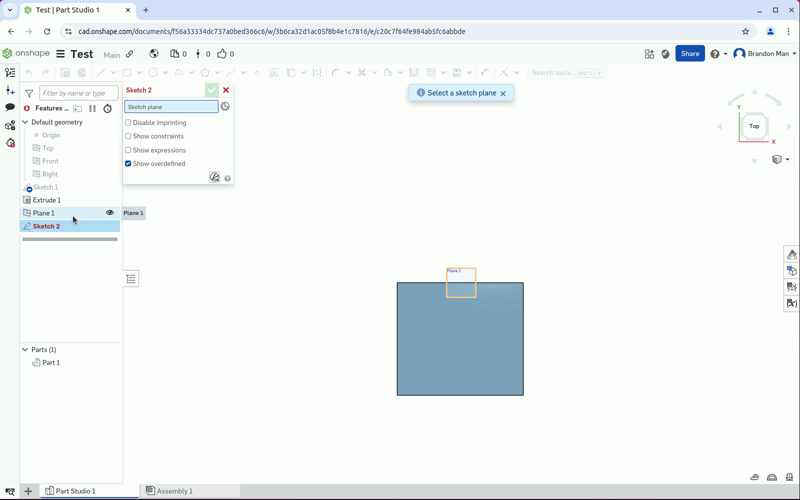
click(73, 215)
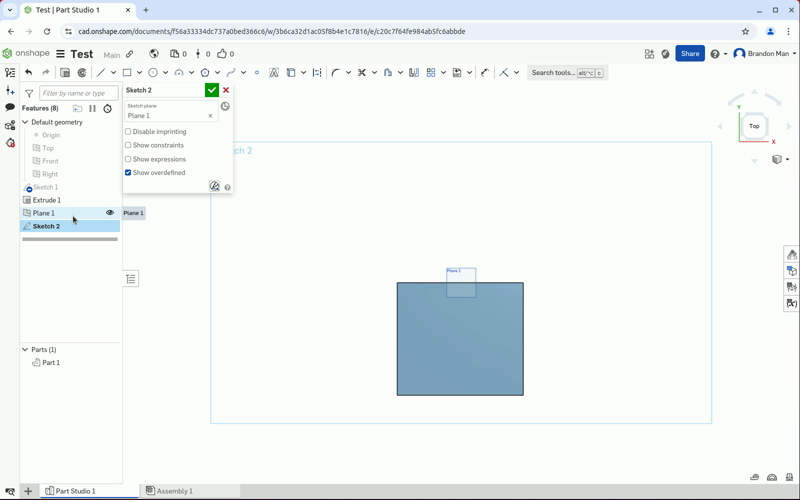
mouse_move(73, 352)
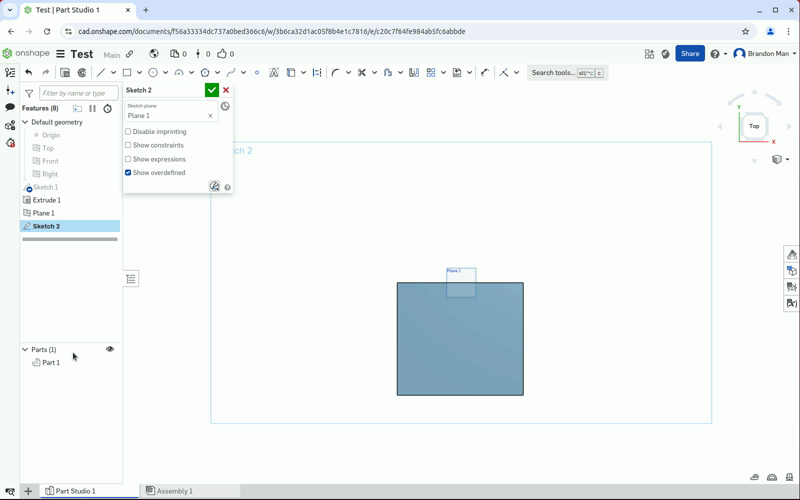
key(y)
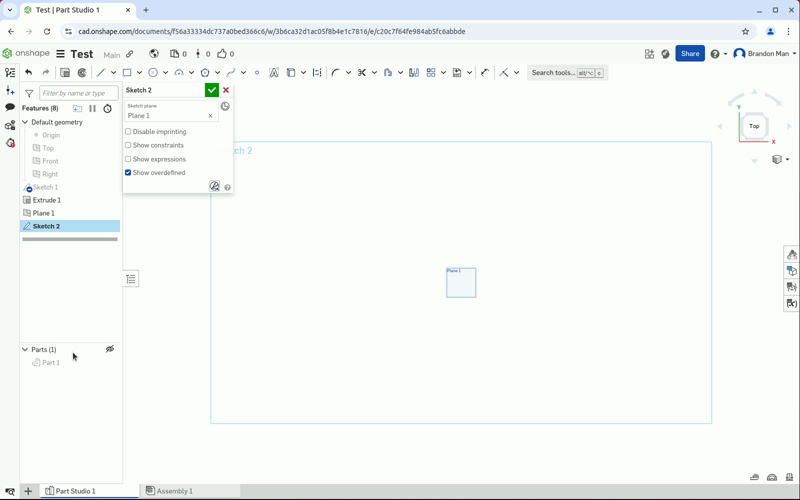
key(l)
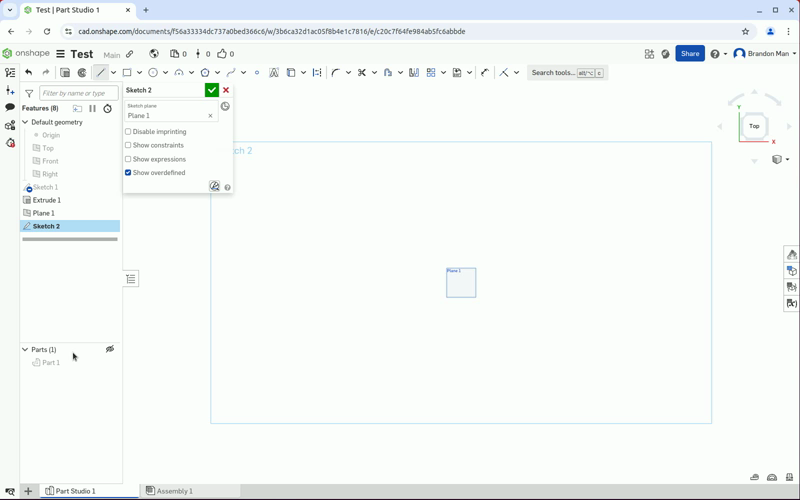
key_down(shift)
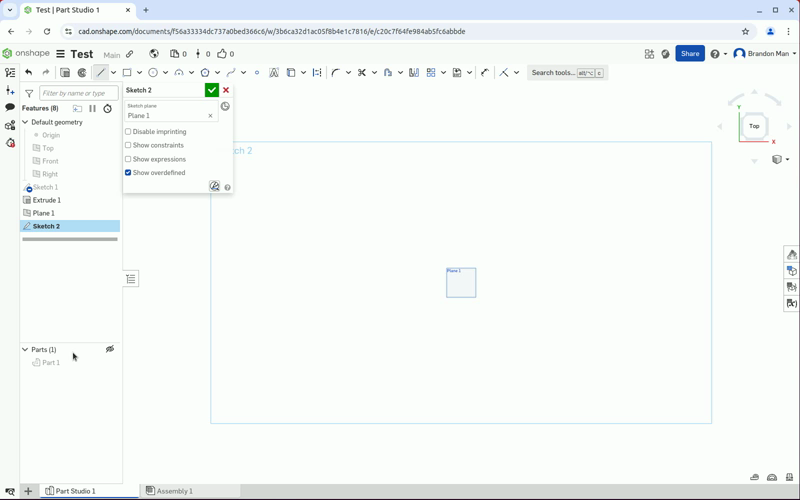
mouse_move(403, 335)
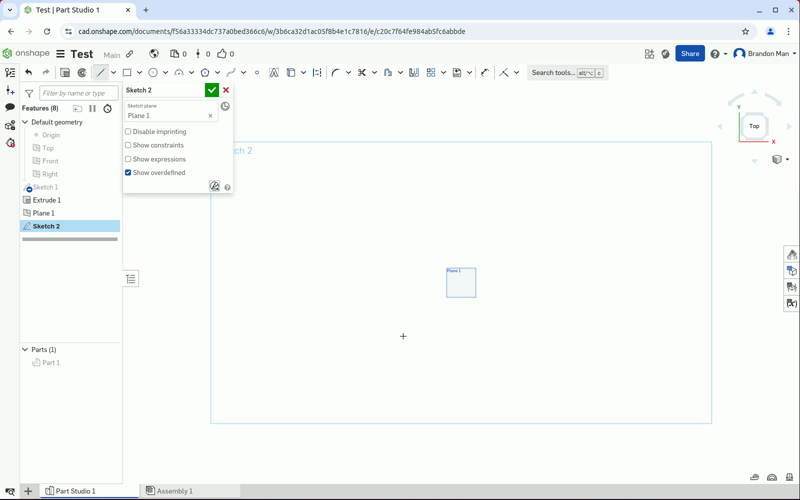
click(403, 335)
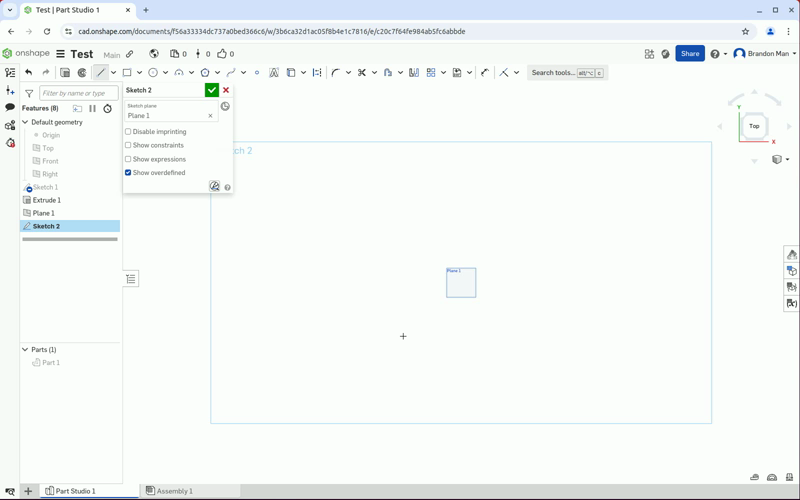
key_up(shift)
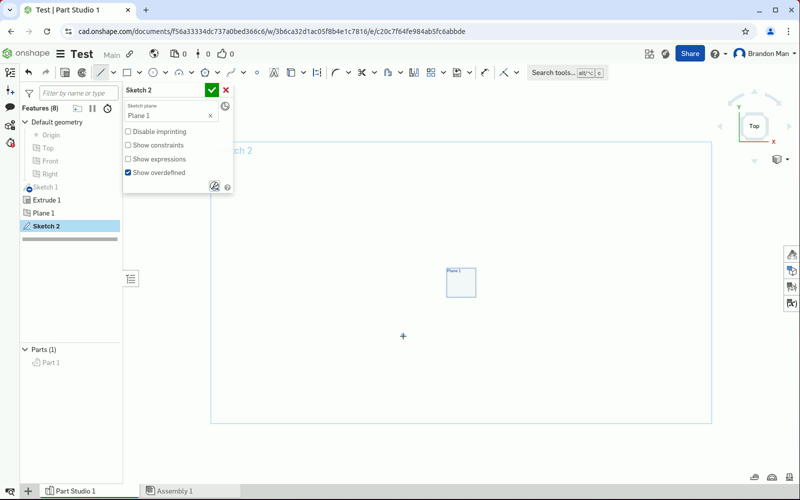
key_down(shift)
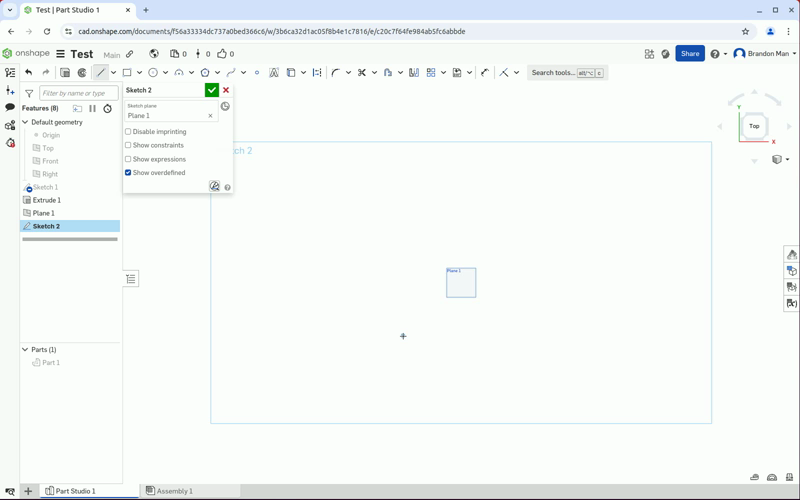
mouse_move(433, 335)
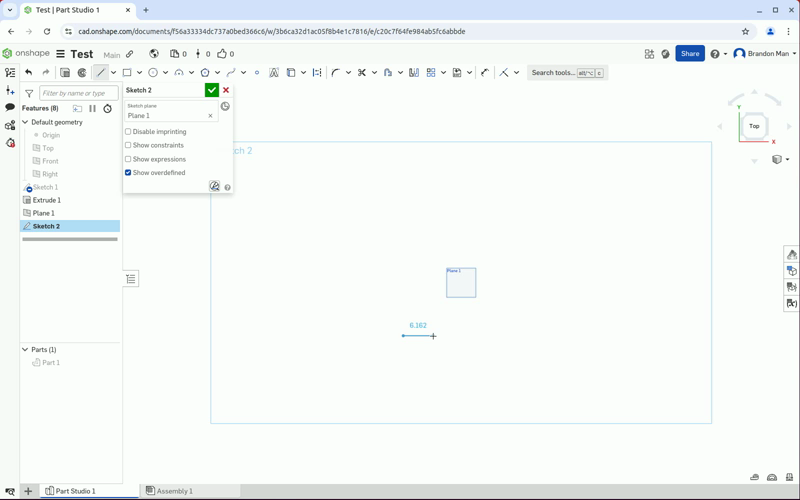
mouse_move(457, 335)
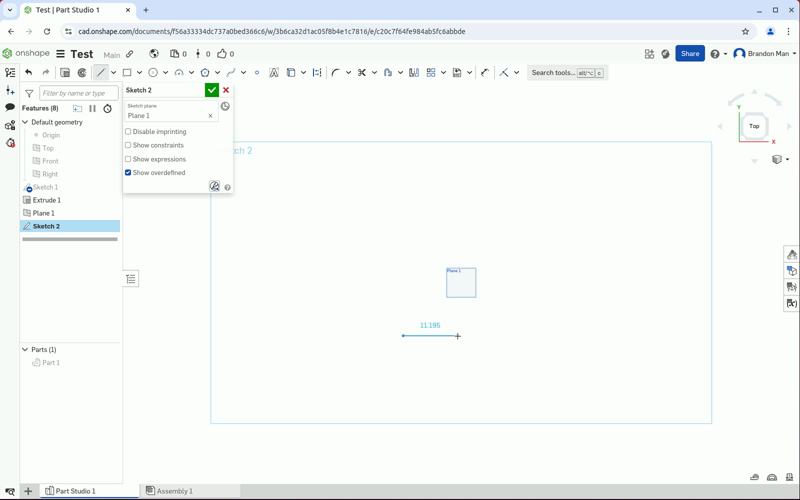
click(457, 335)
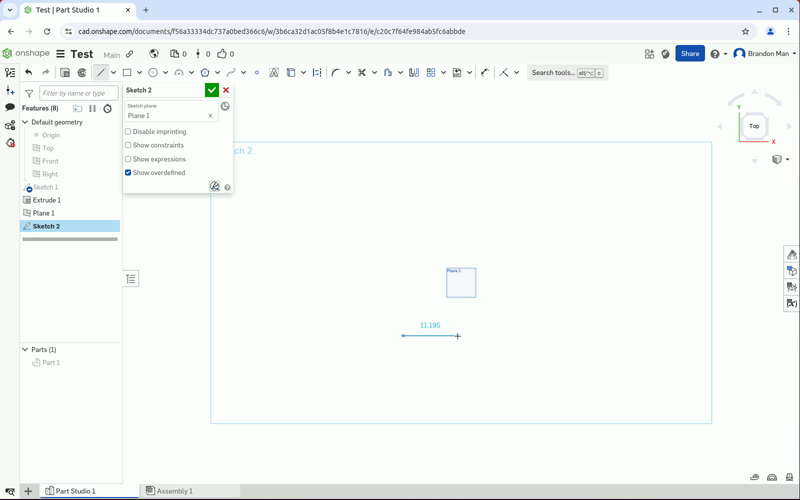
key_up(shift)
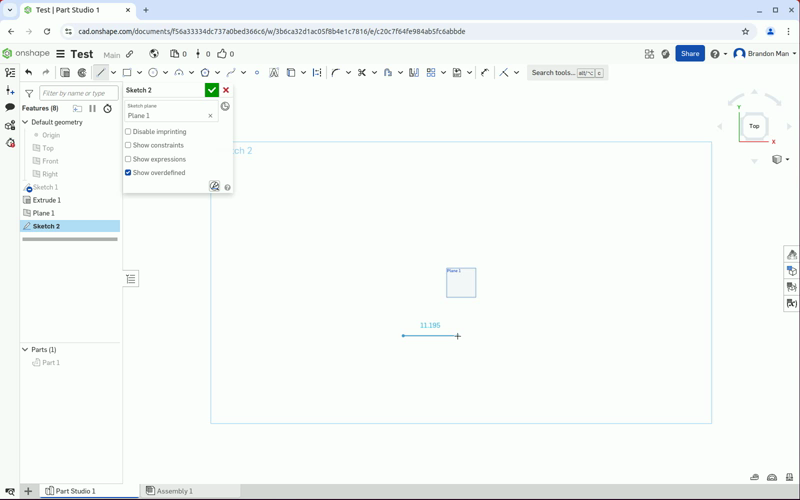
key_down(shift)
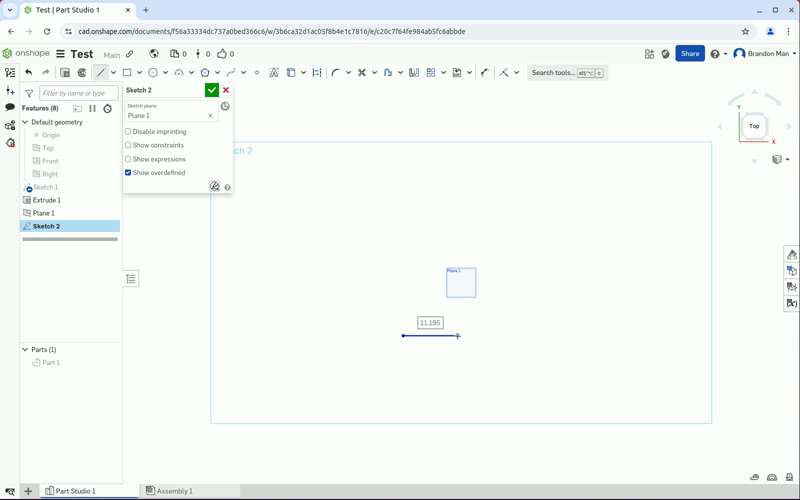
mouse_move(487, 335)
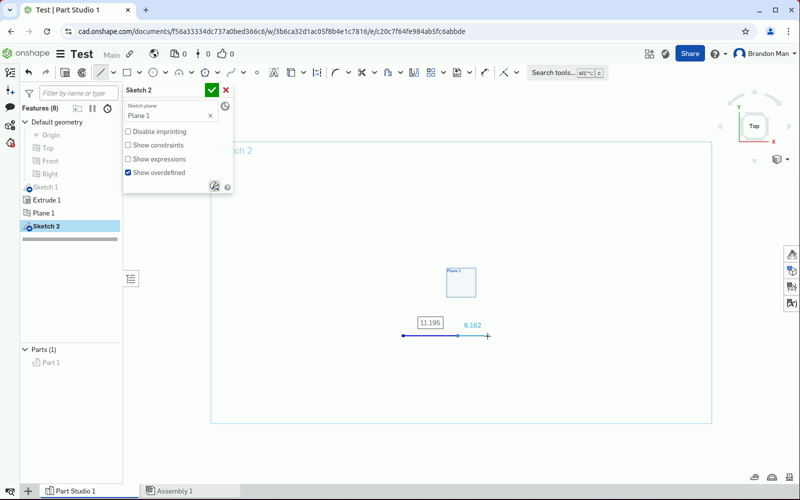
mouse_move(457, 289)
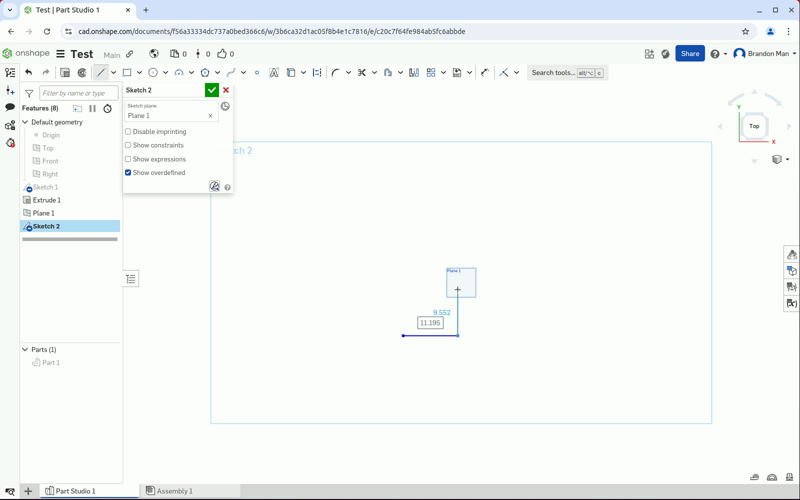
click(457, 289)
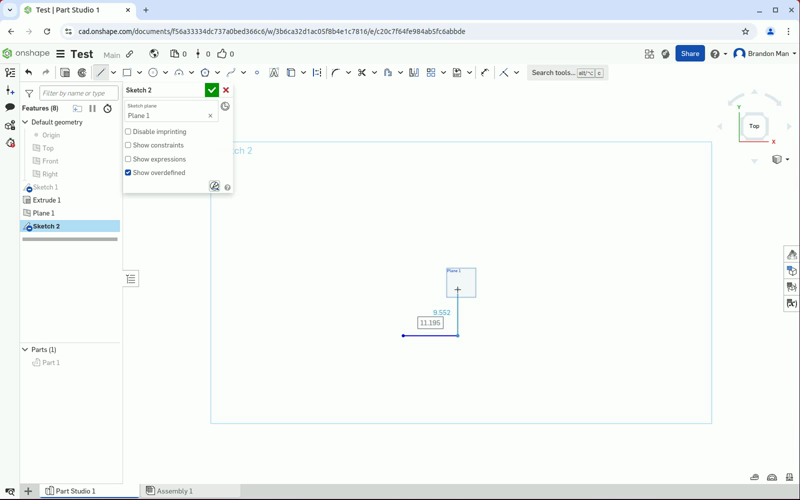
key_up(shift)
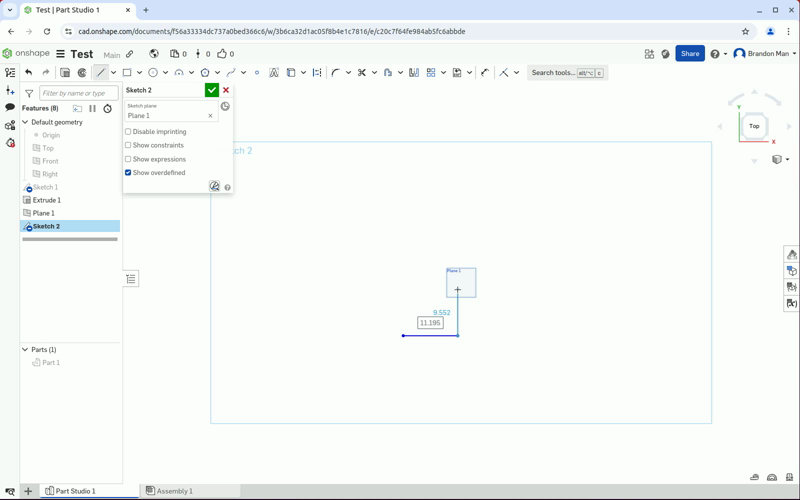
key_down(shift)
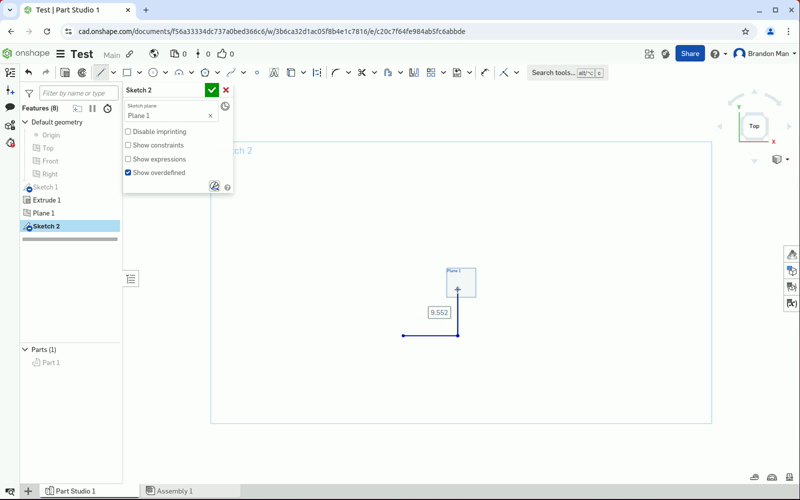
mouse_move(487, 289)
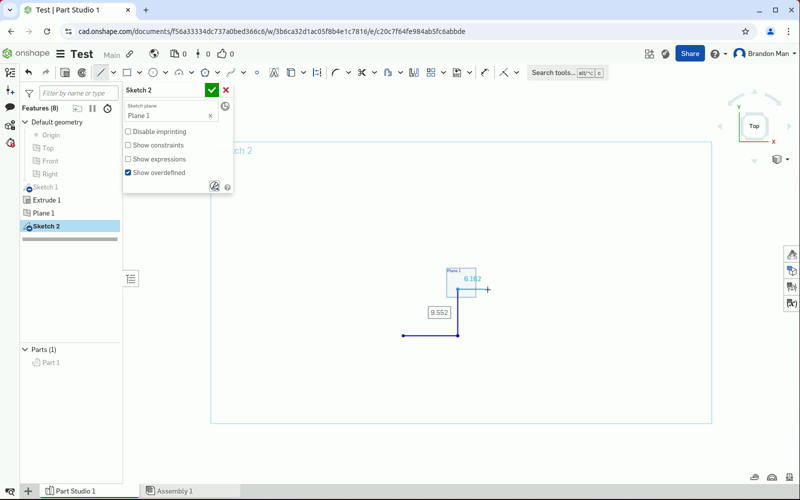
mouse_move(403, 289)
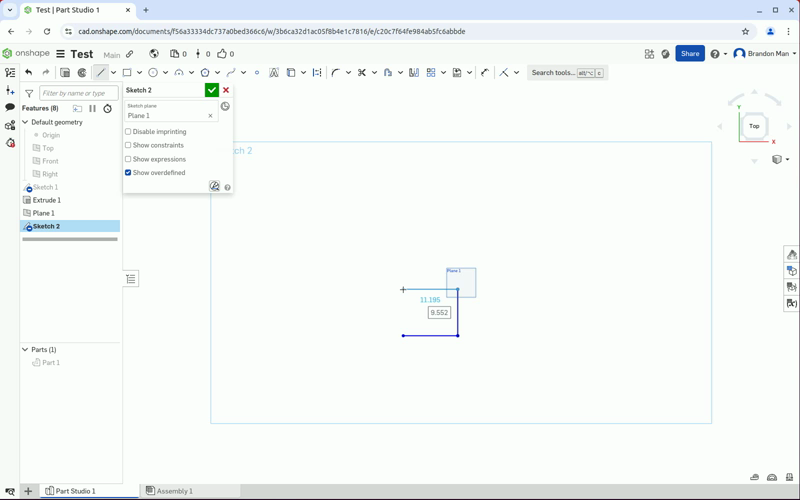
click(403, 289)
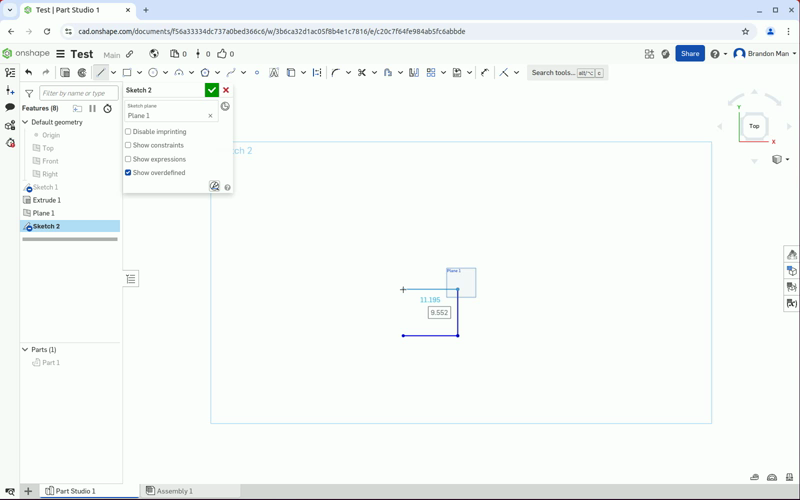
key_up(shift)
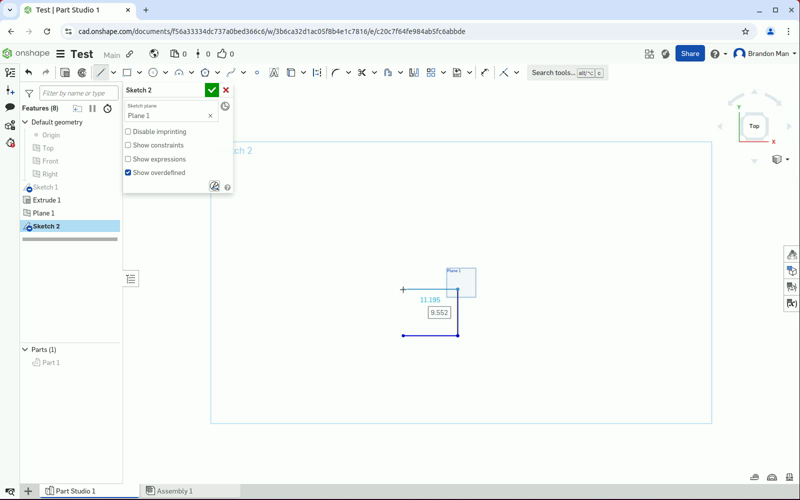
mouse_move(433, 289)
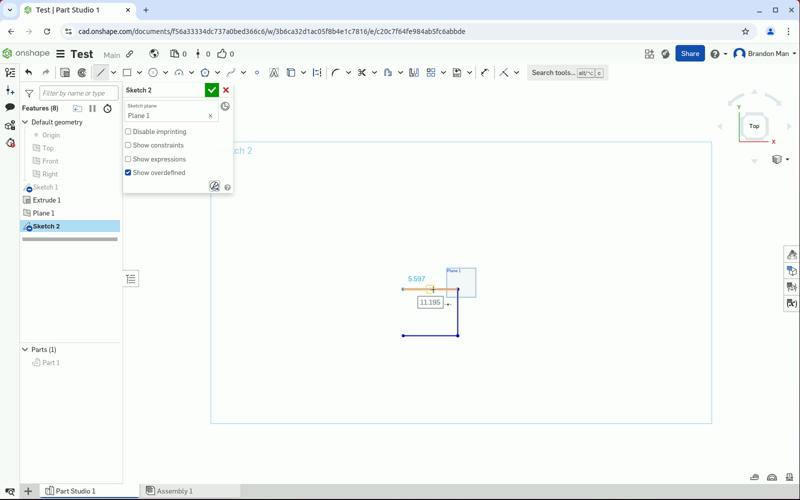
key_down(shift)
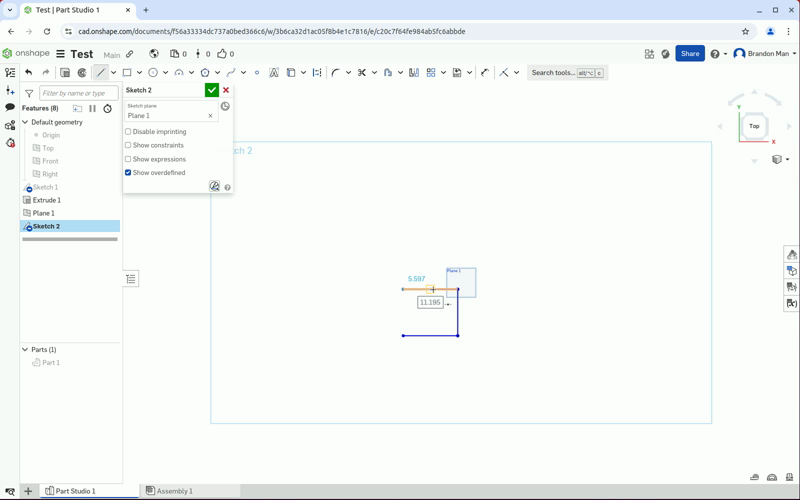
mouse_move(403, 335)
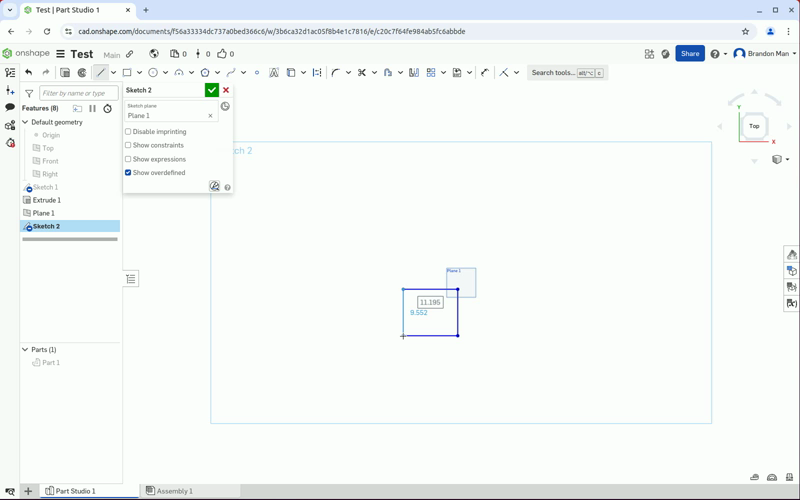
key_up(shift)
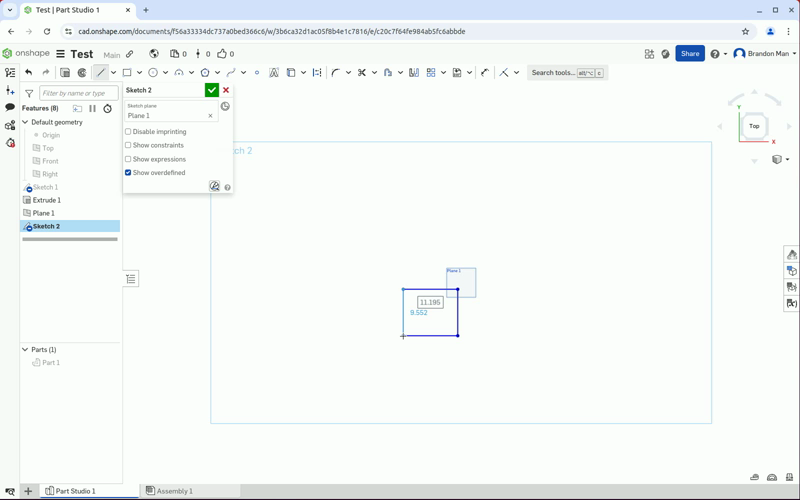
click(403, 335)
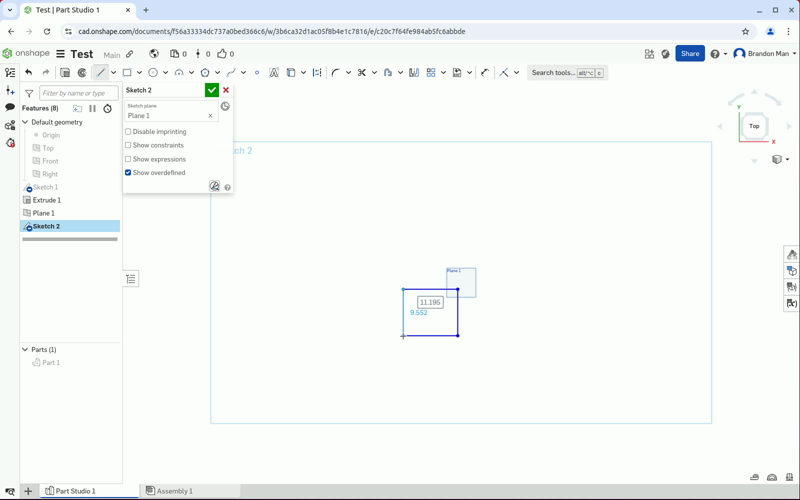
key(esc)
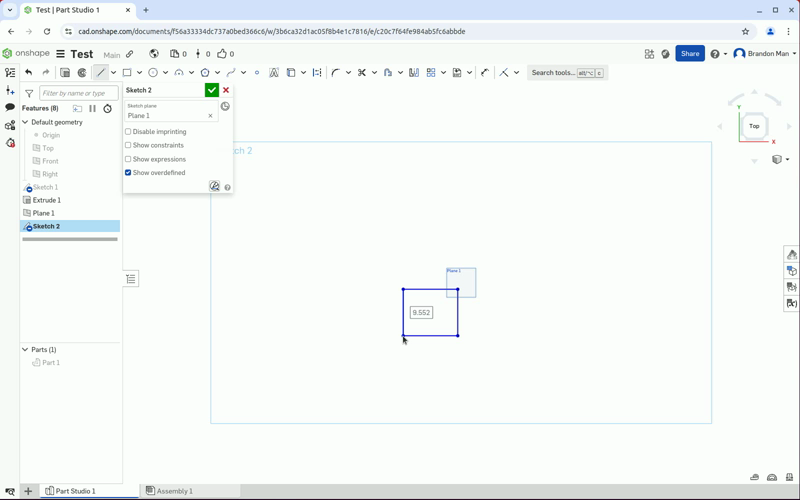
mouse_move(420, 292)
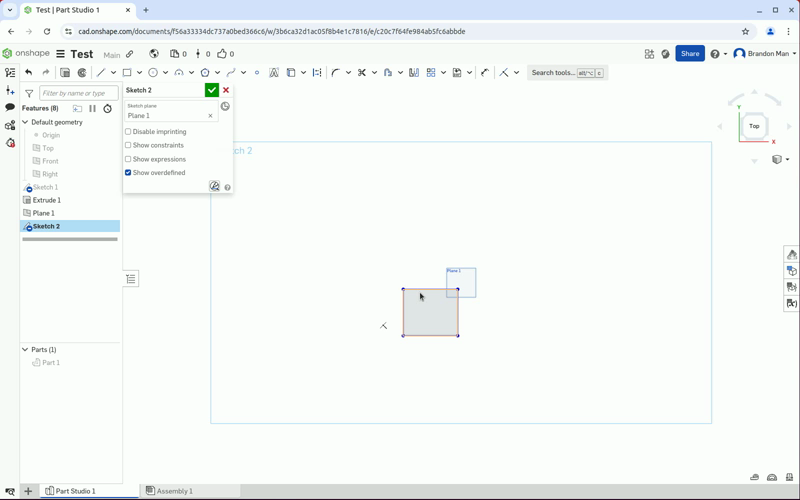
click(420, 292)
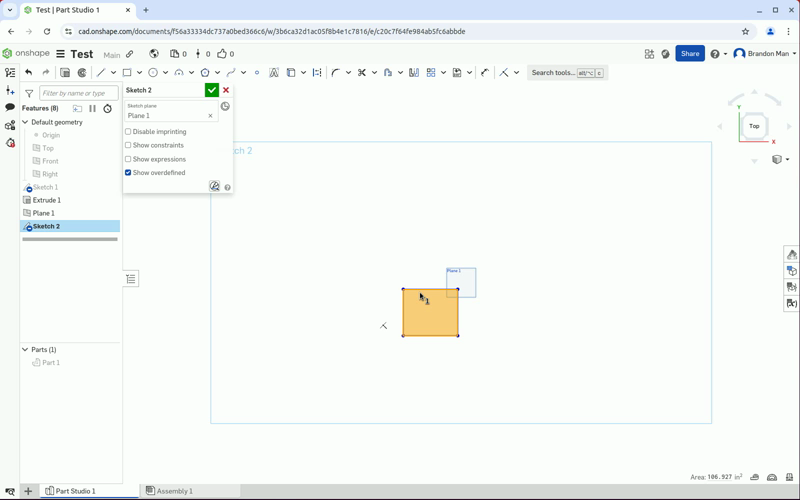
mouse_move(73, 352)
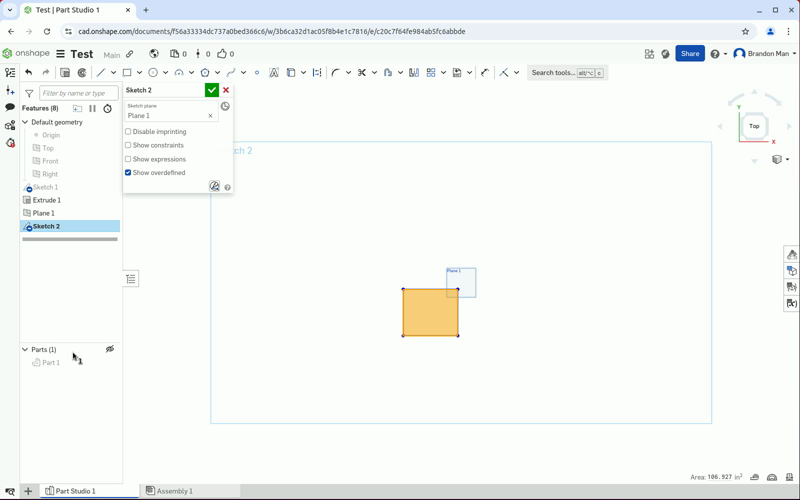
key(shift+y)
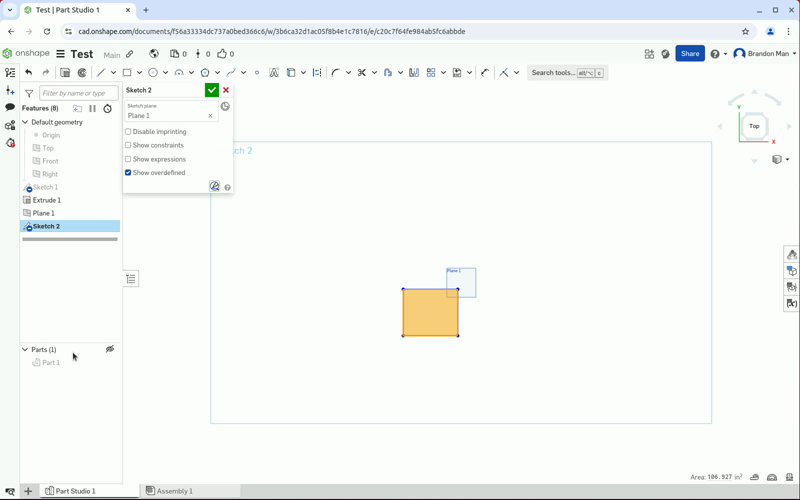
key(shift+e)
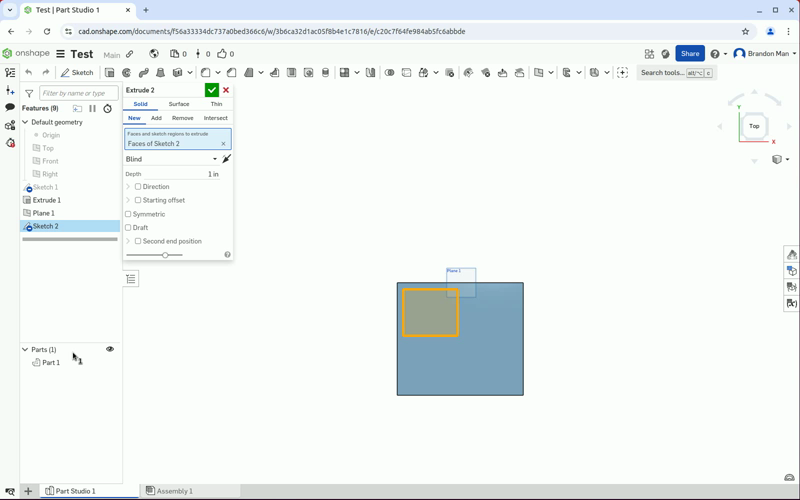
mouse_move(143, 106)
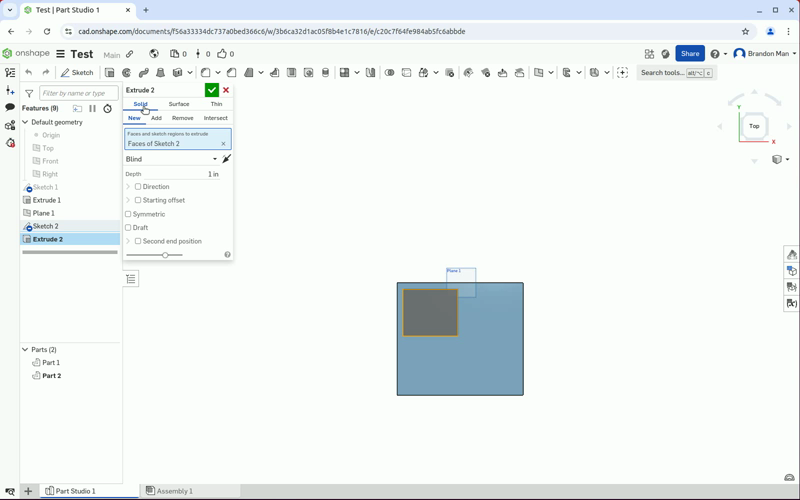
click(143, 106)
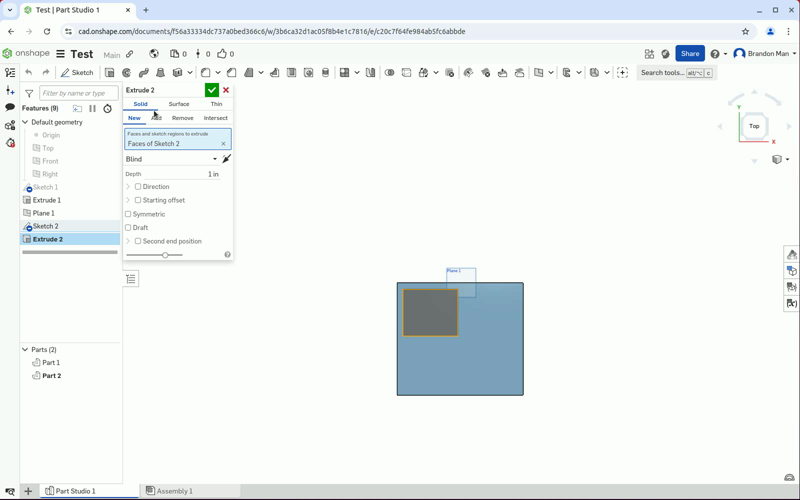
mouse_move(186, 120)
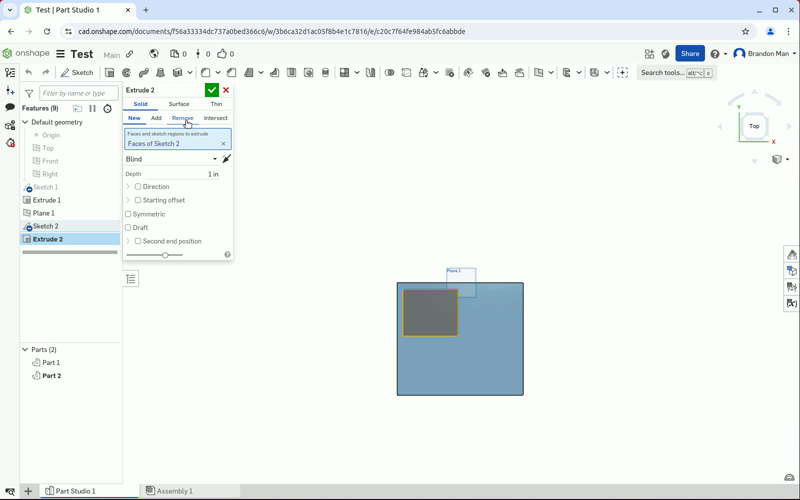
click(186, 120)
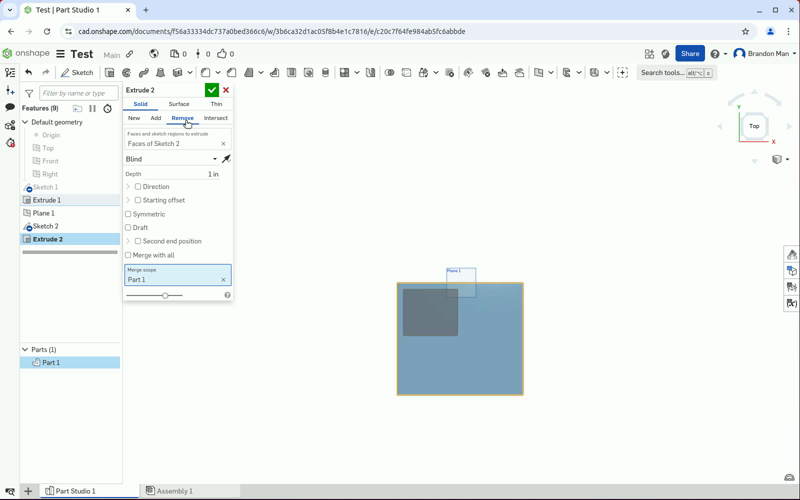
key(tab, 4)
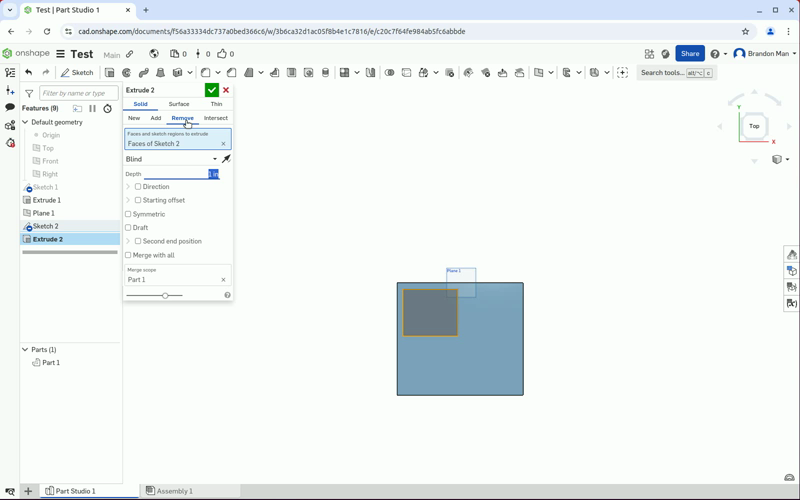
text(30.811)
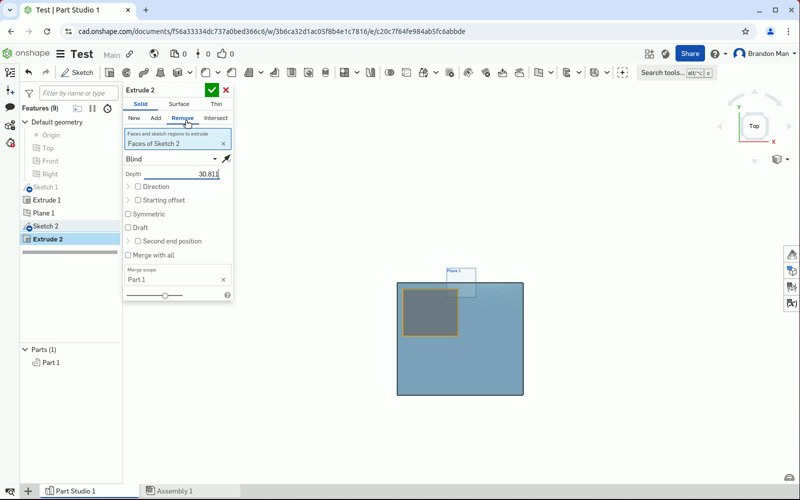
key(tab, 6)
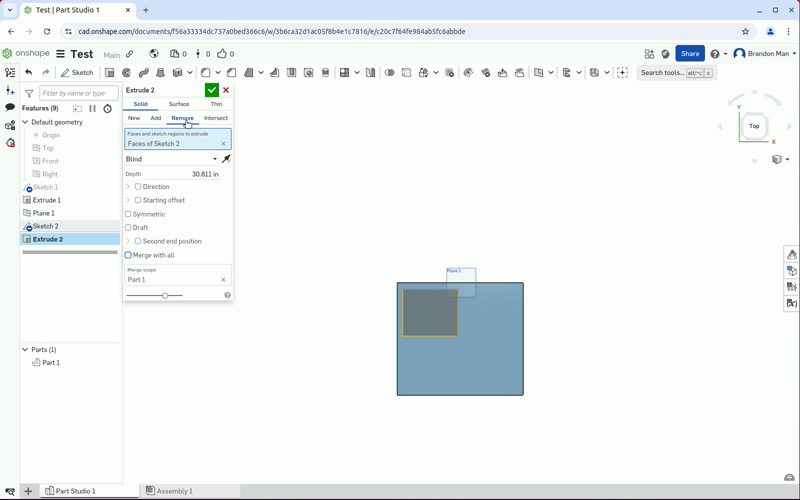
key(space)
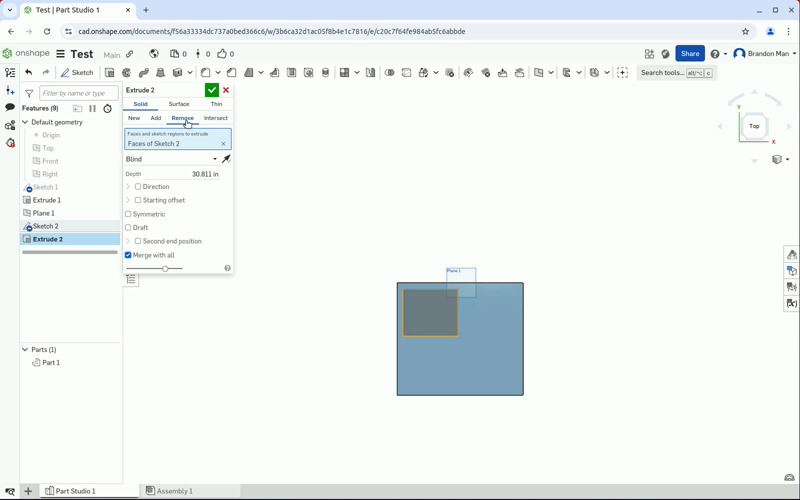
key(enter)
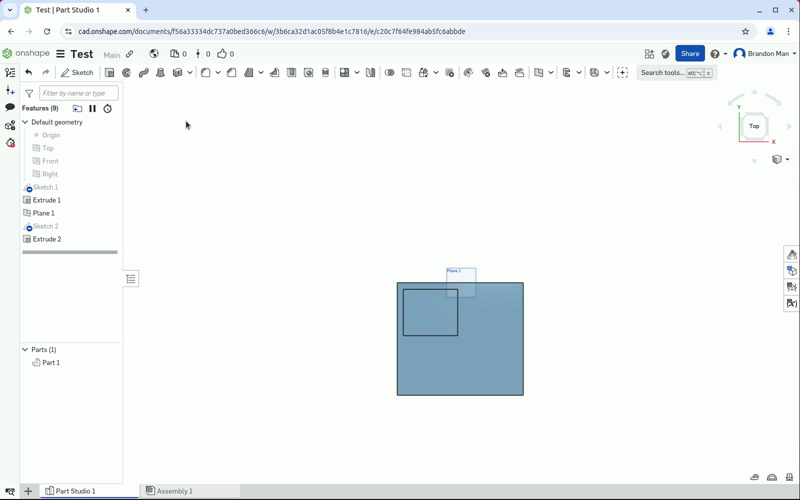
key(shift+h)
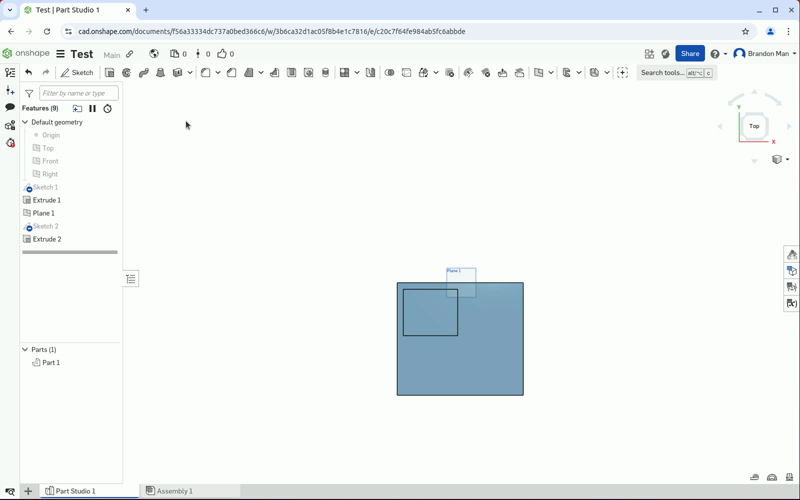
key(shift+h)
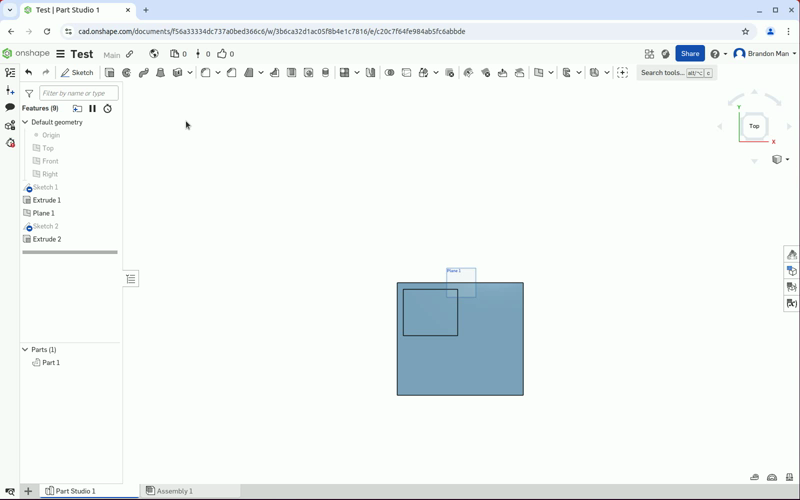
mouse_move(73, 189)
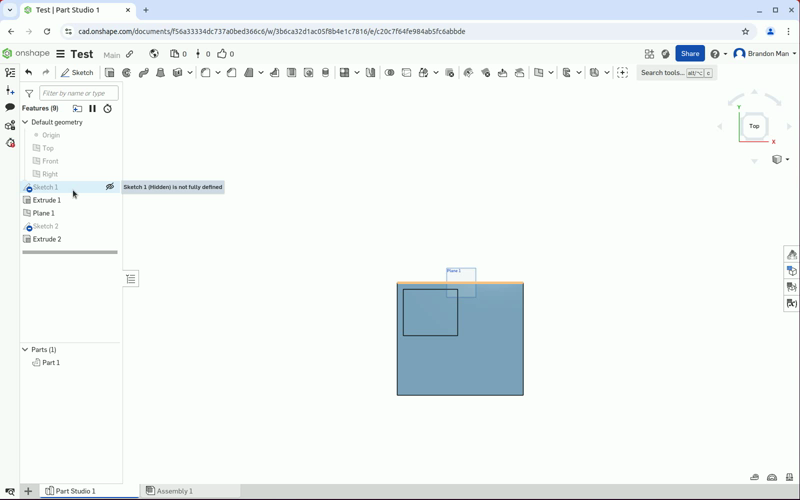
click(73, 189)
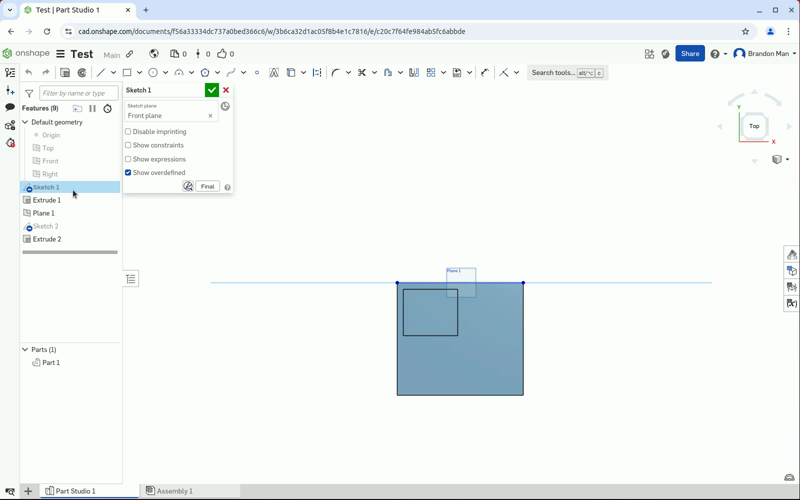
mouse_move(229, 92)
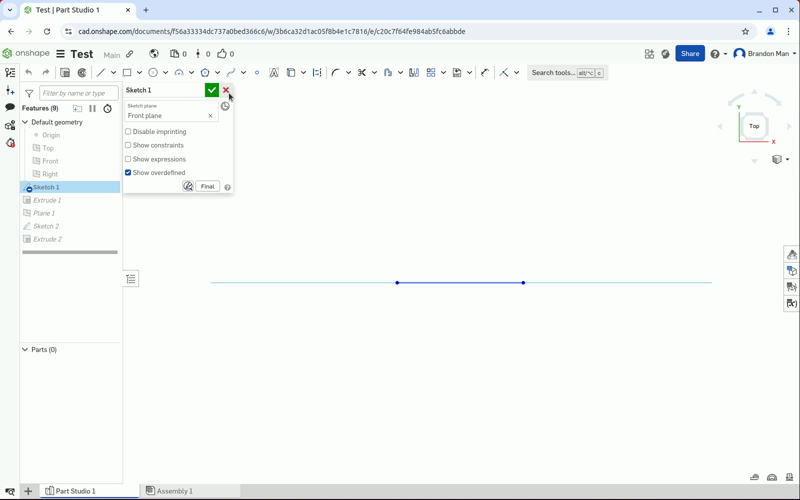
click(229, 92)
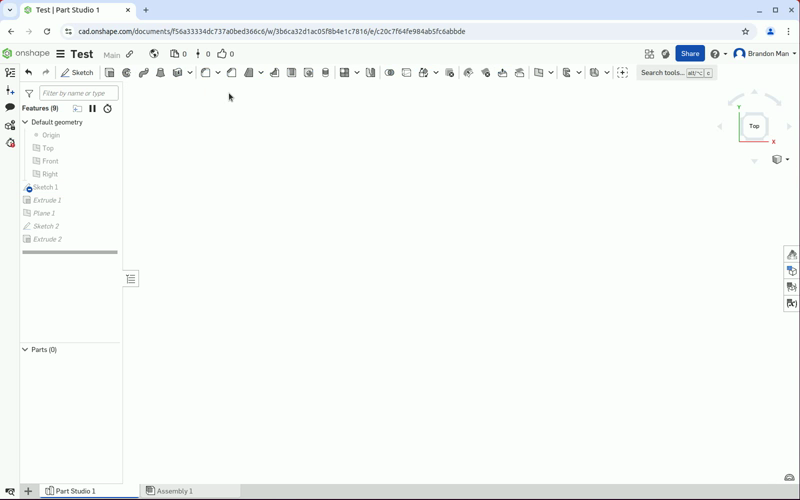
key(shift+s)
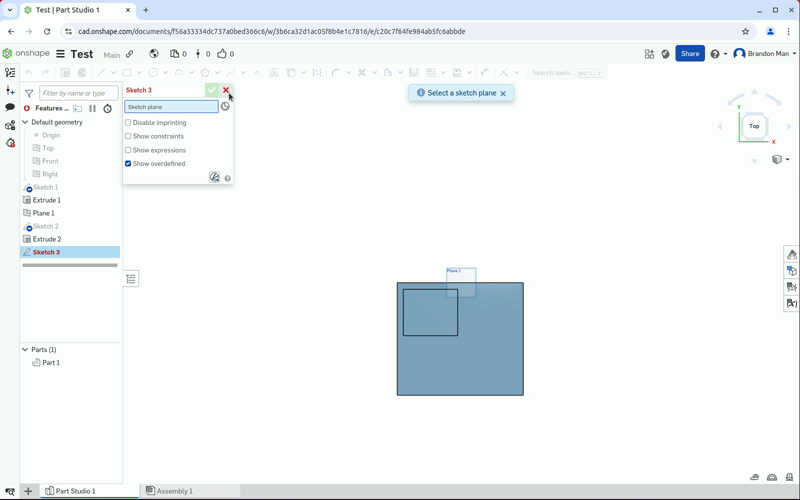
mouse_move(73, 215)
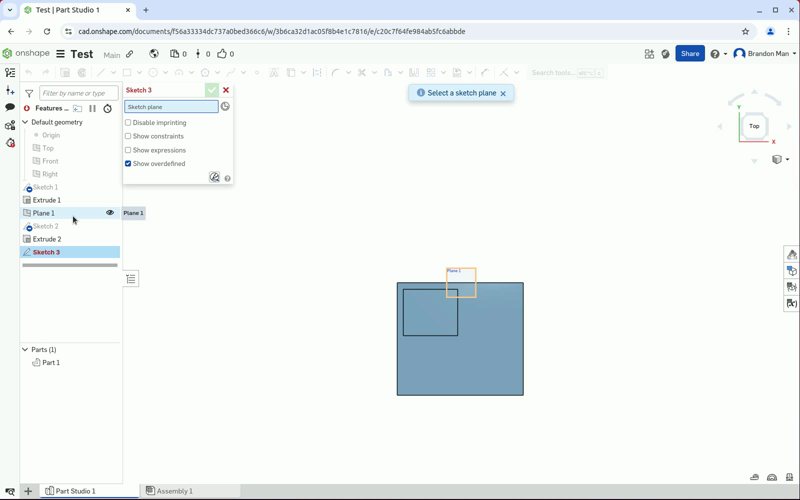
click(73, 215)
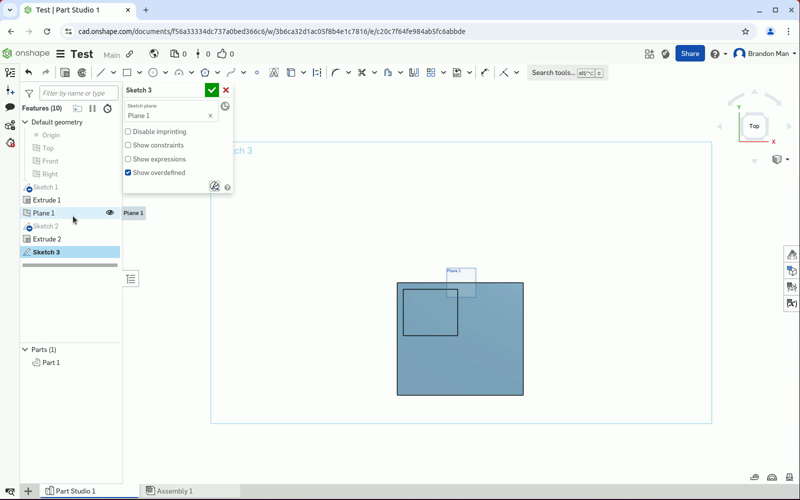
mouse_move(73, 352)
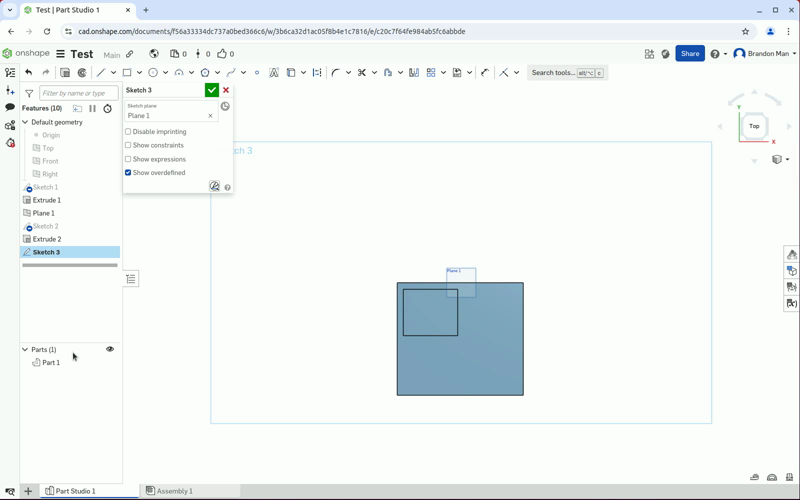
key(y)
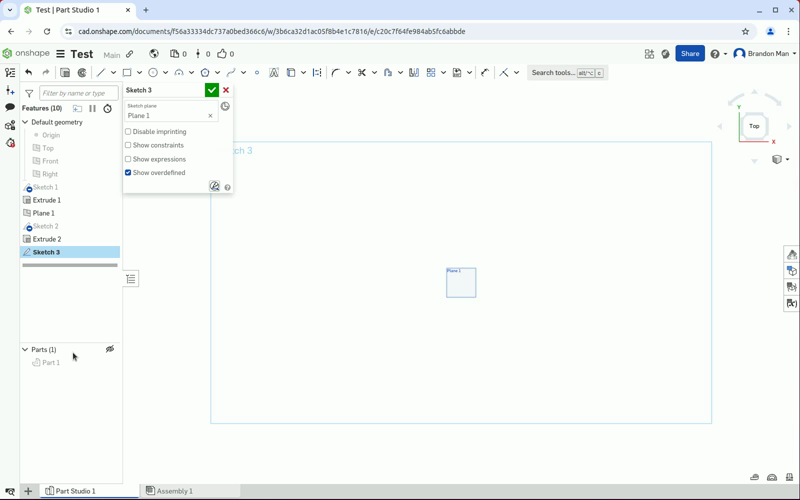
key(l)
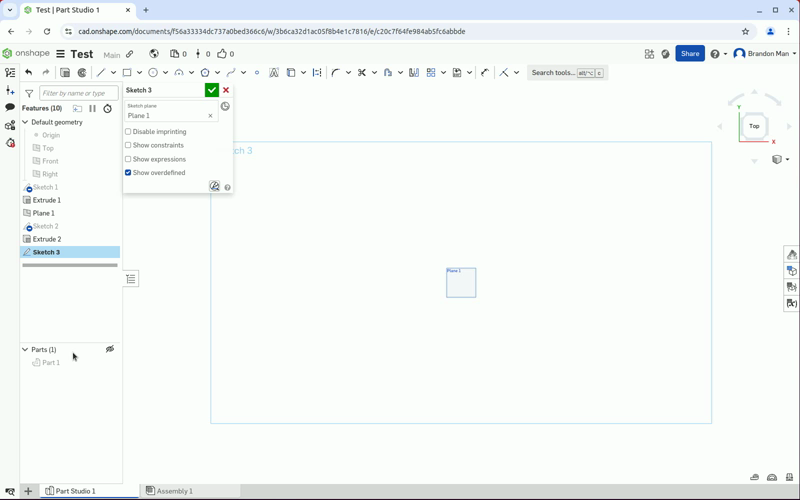
key_down(shift)
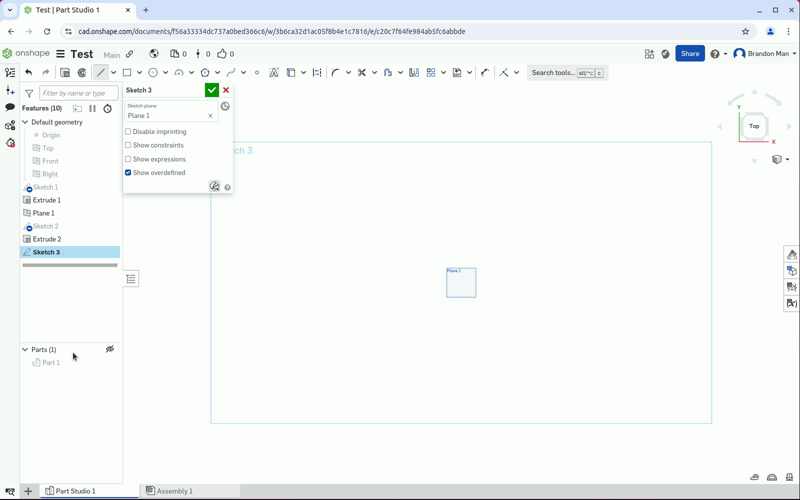
mouse_move(464, 335)
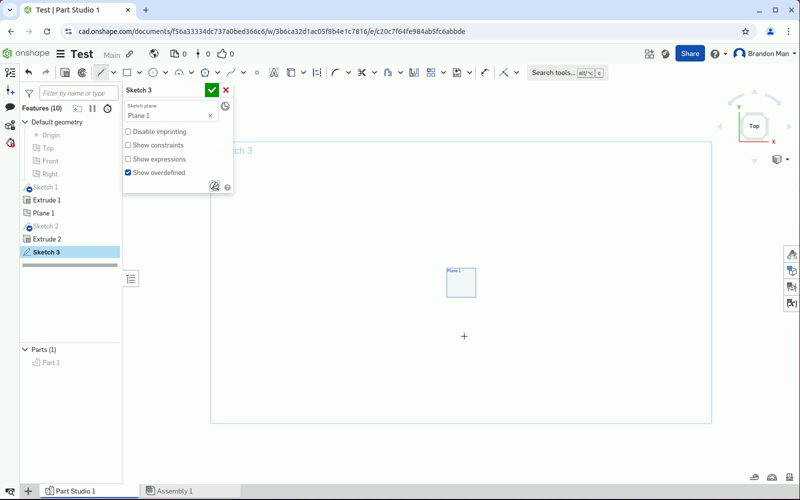
click(464, 335)
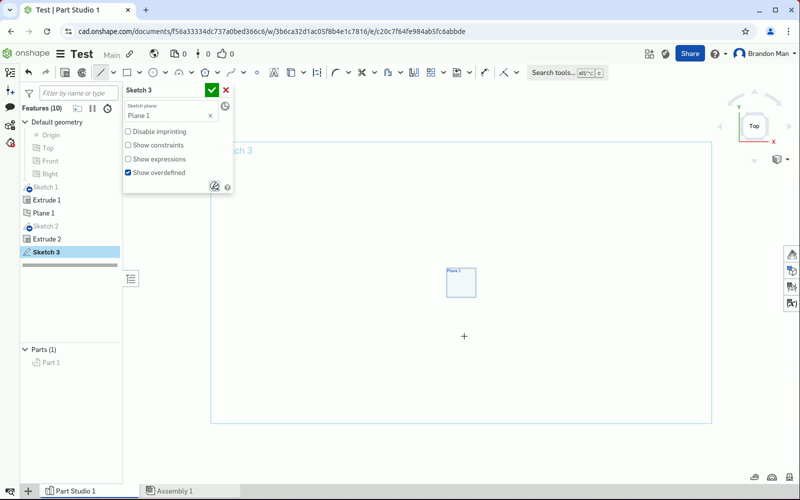
key_up(shift)
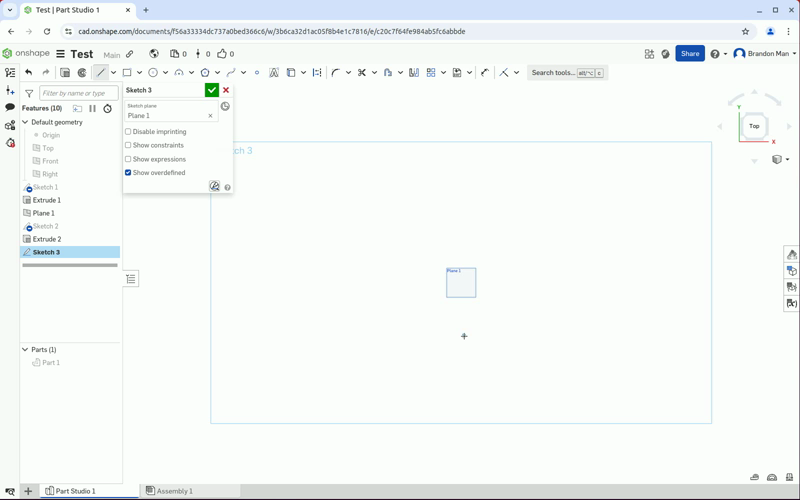
key_down(shift)
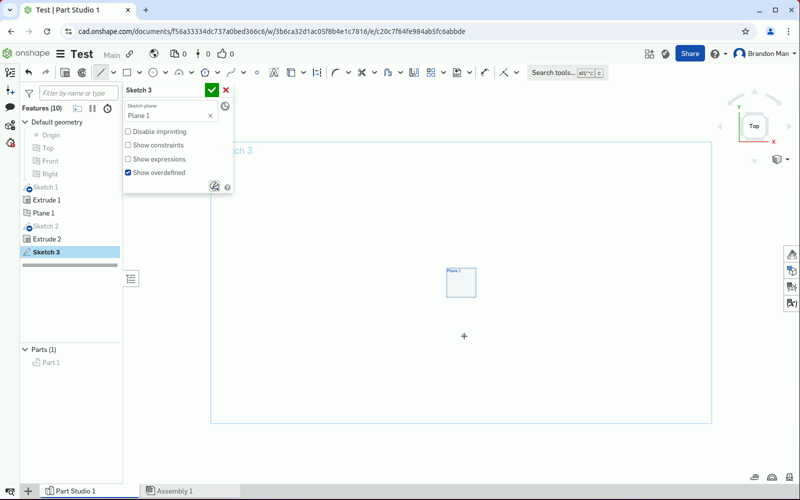
mouse_move(494, 335)
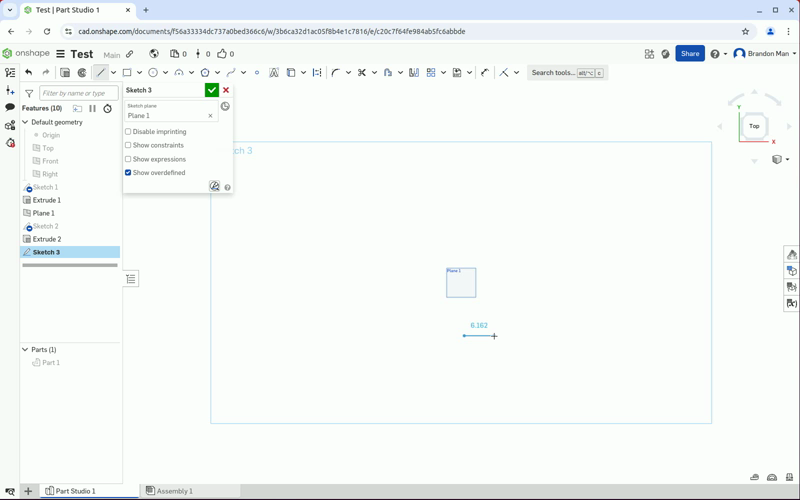
mouse_move(517, 335)
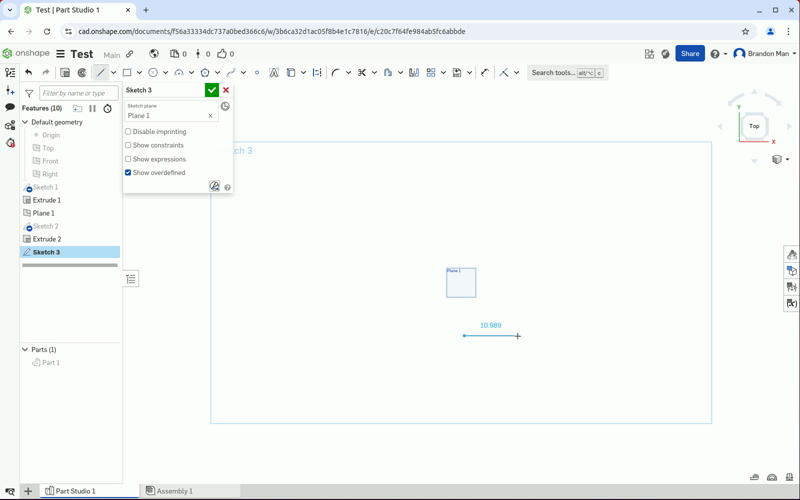
click(517, 335)
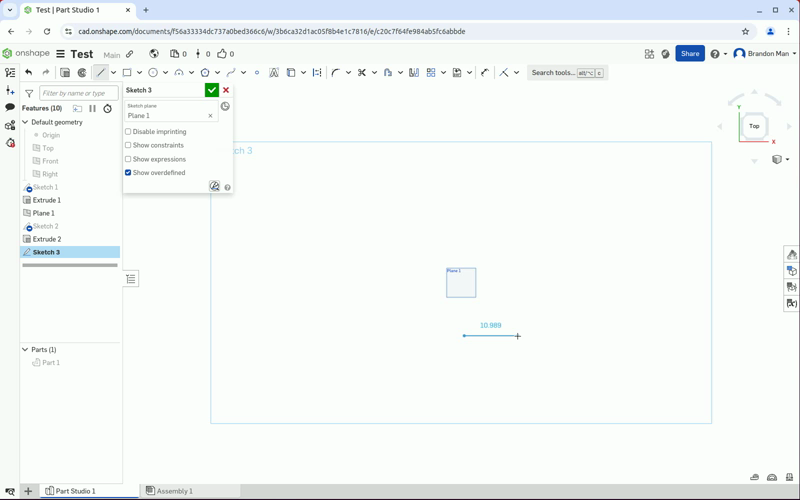
key_up(shift)
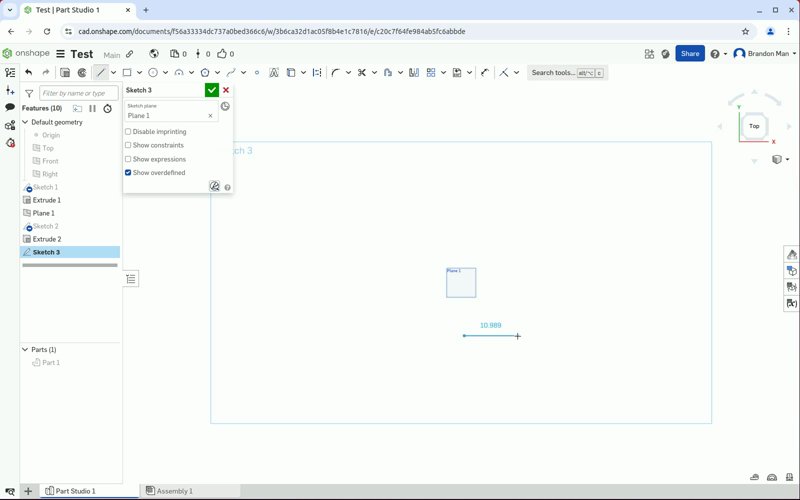
key_down(shift)
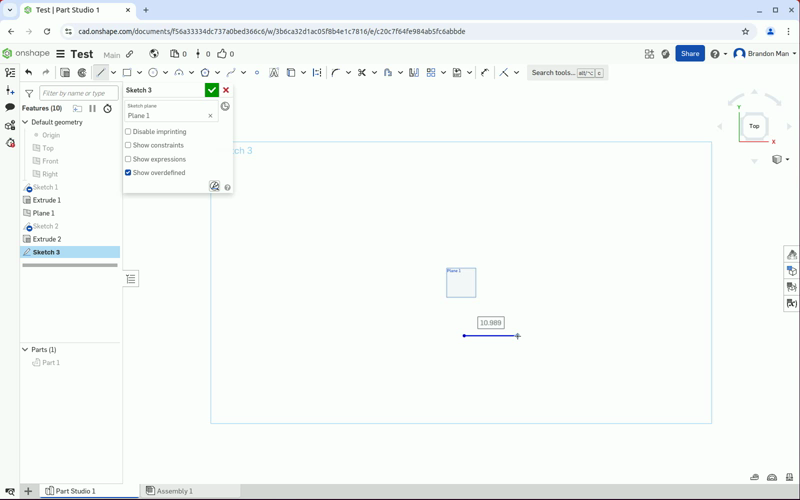
mouse_move(547, 335)
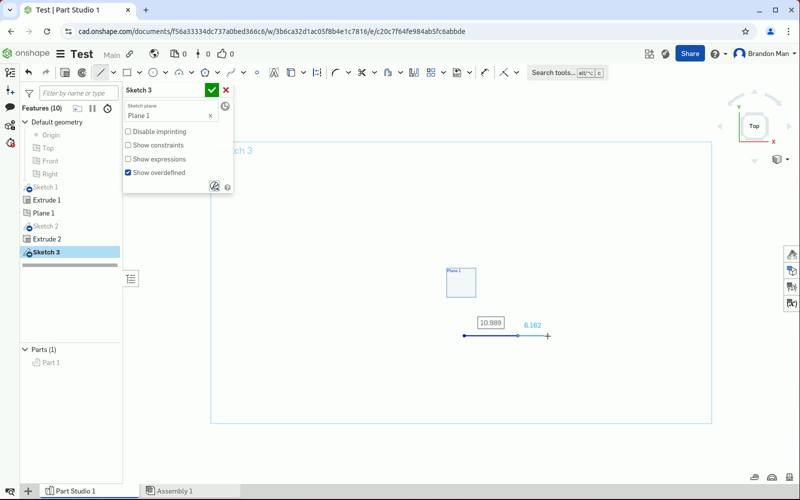
mouse_move(517, 289)
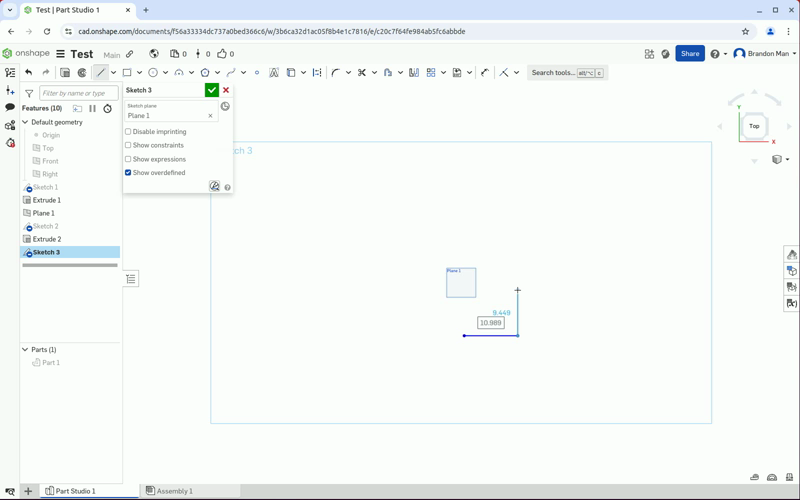
click(517, 289)
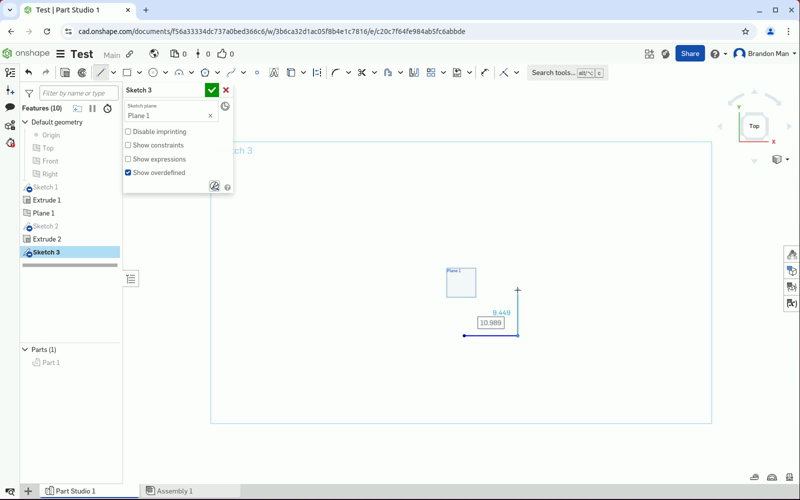
key_up(shift)
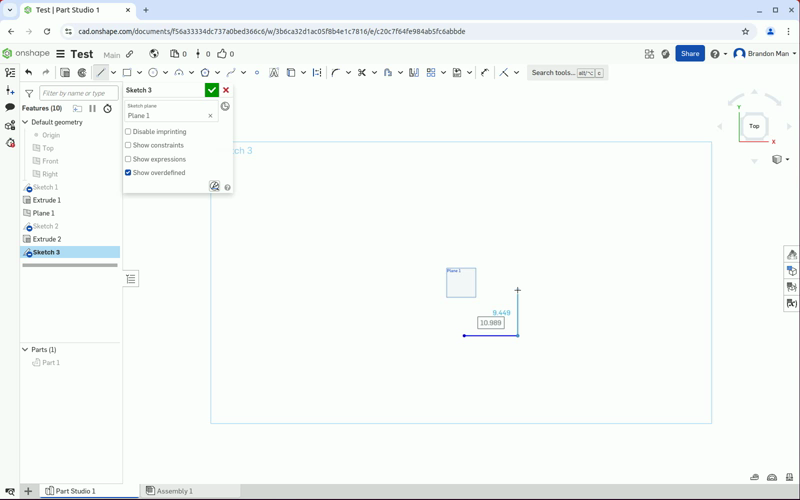
key_down(shift)
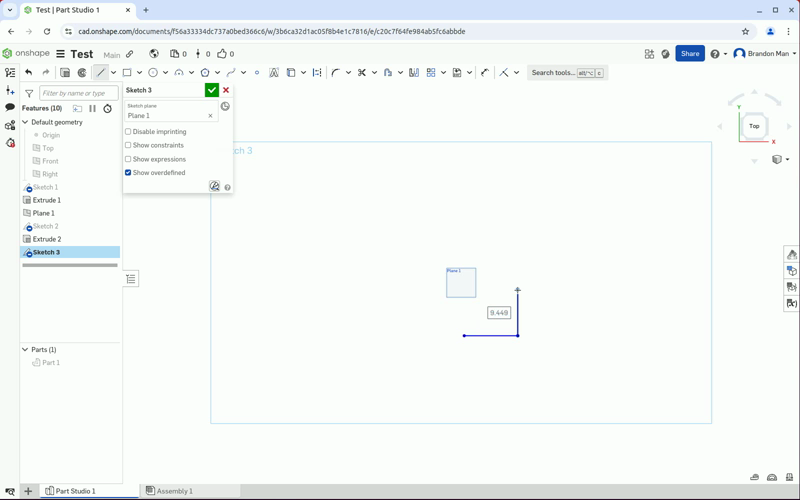
mouse_move(547, 289)
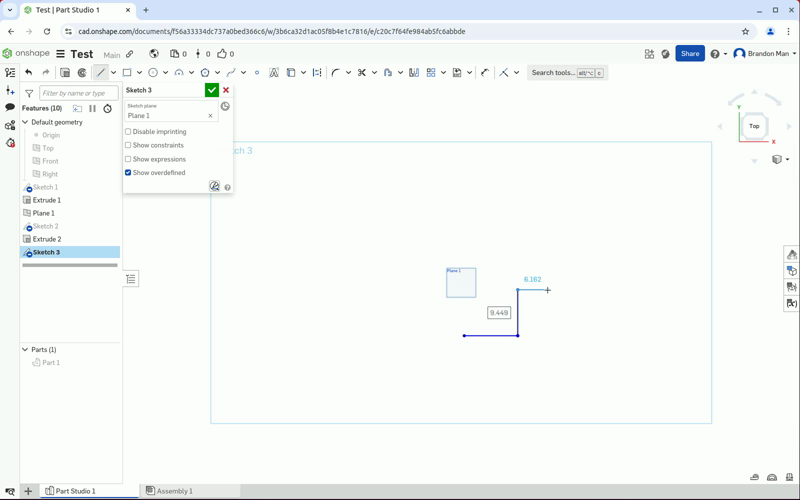
mouse_move(464, 289)
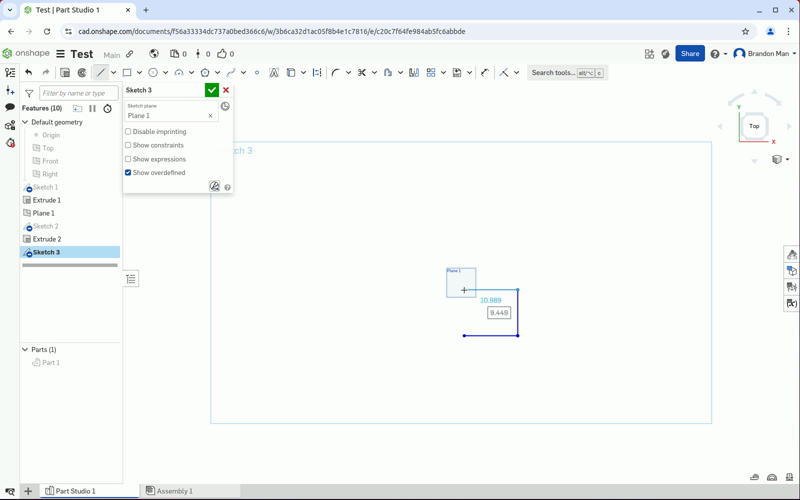
click(464, 289)
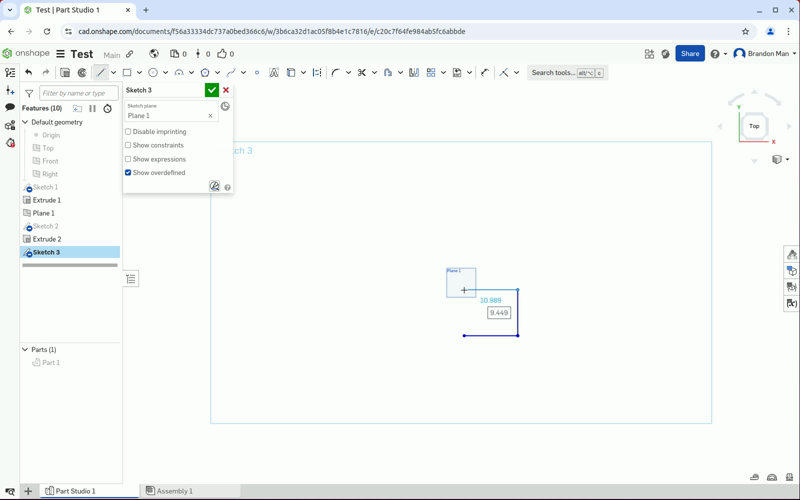
key_up(shift)
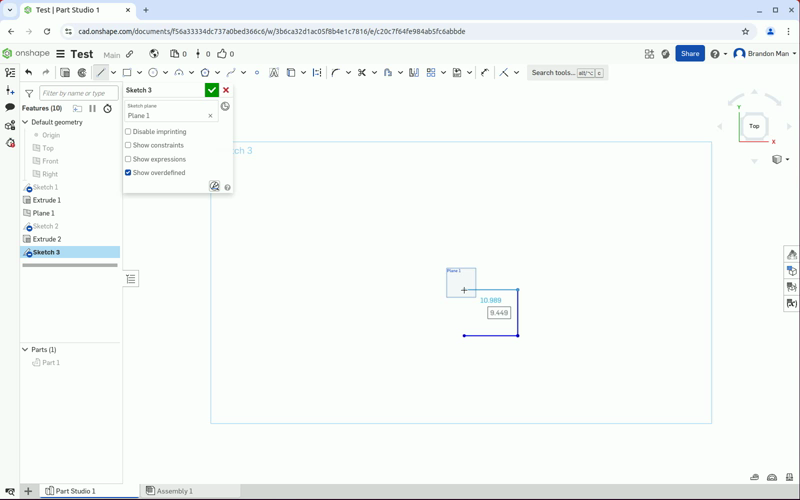
mouse_move(494, 289)
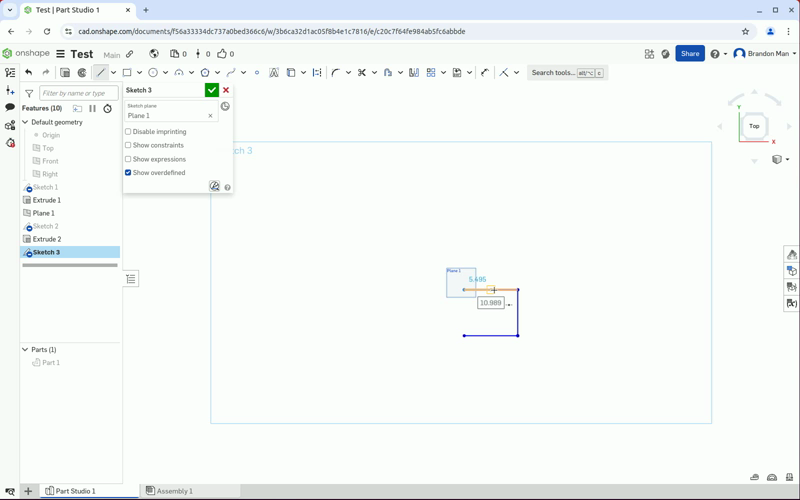
key_down(shift)
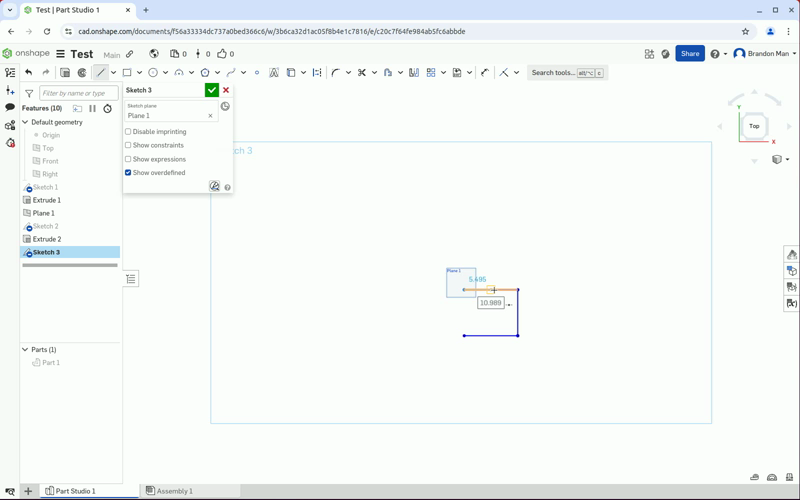
mouse_move(464, 335)
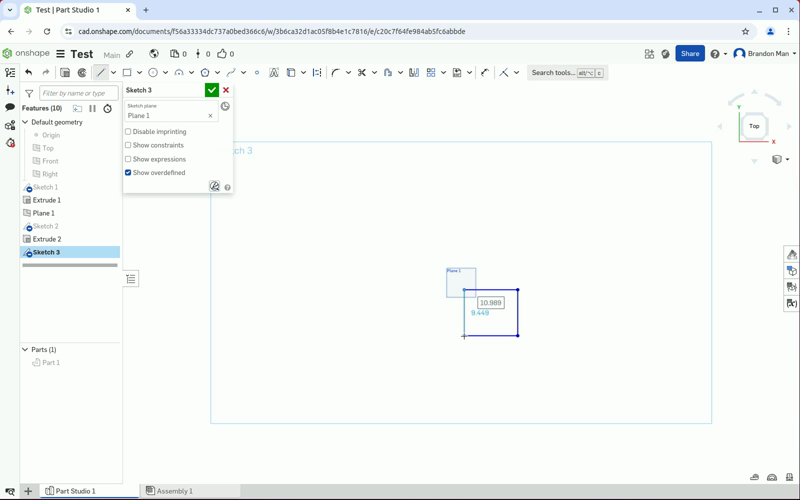
key_up(shift)
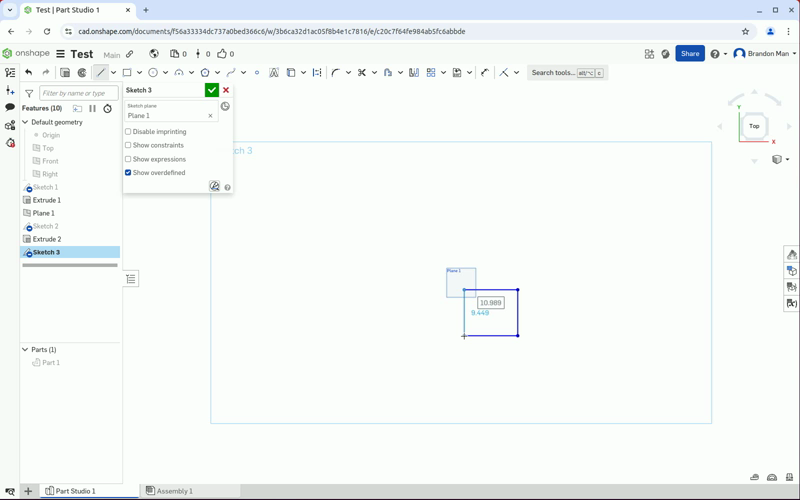
click(464, 335)
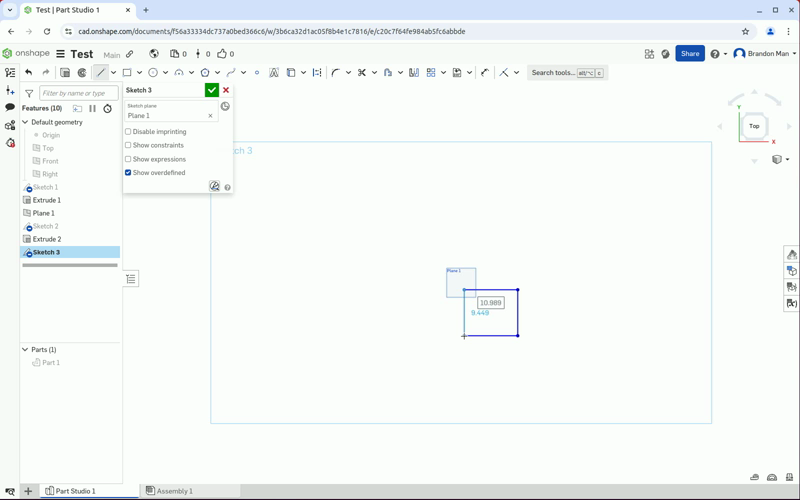
key(esc)
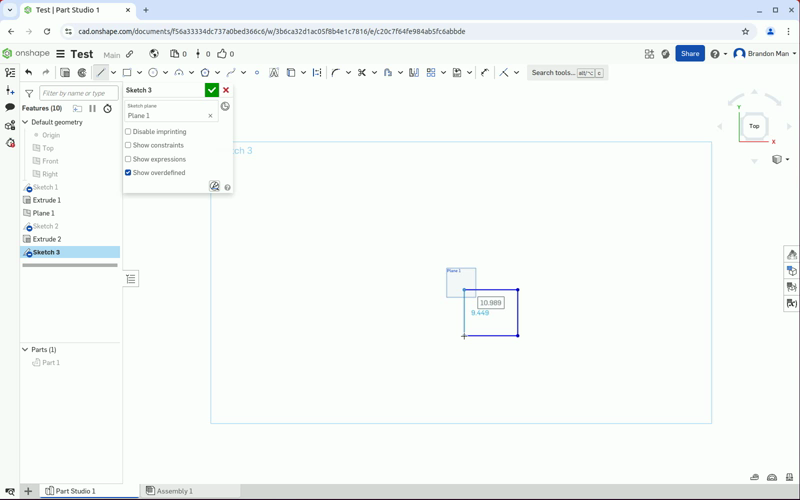
mouse_move(479, 303)
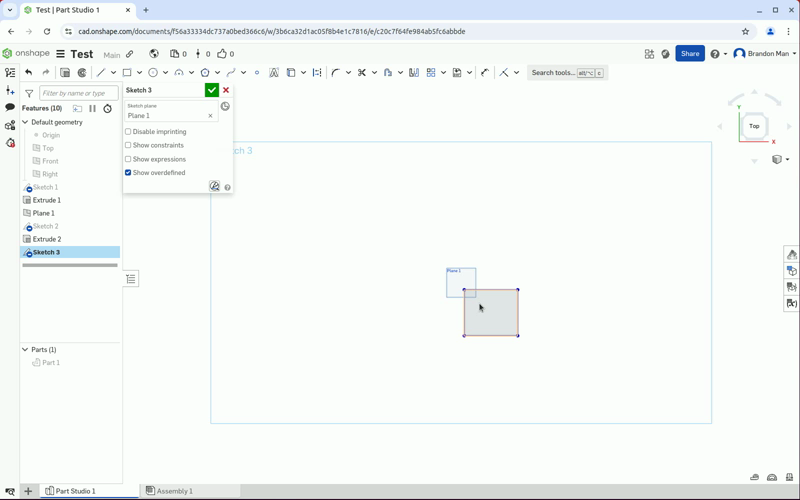
click(479, 303)
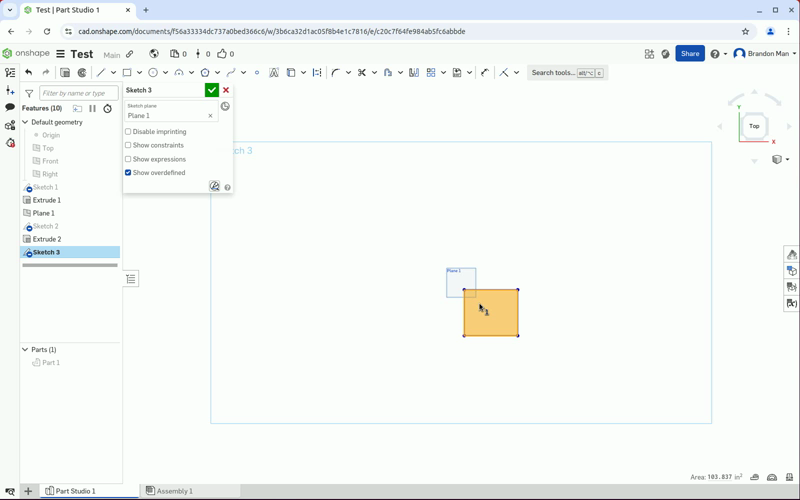
mouse_move(73, 352)
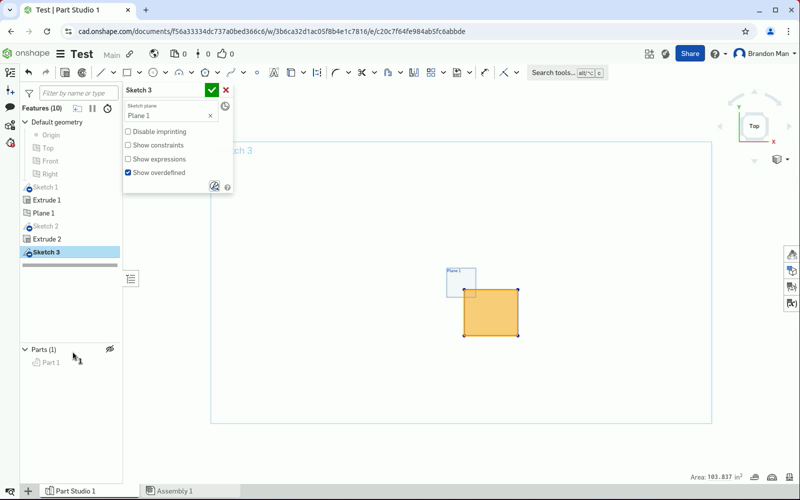
key(shift+y)
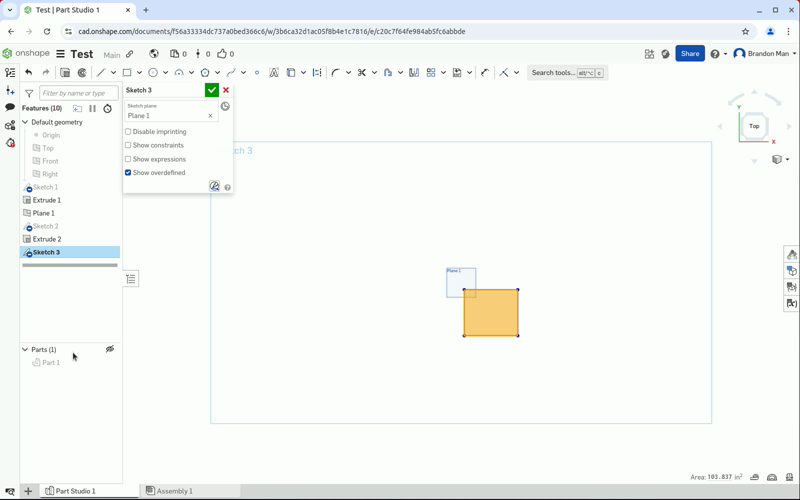
key(shift+e)
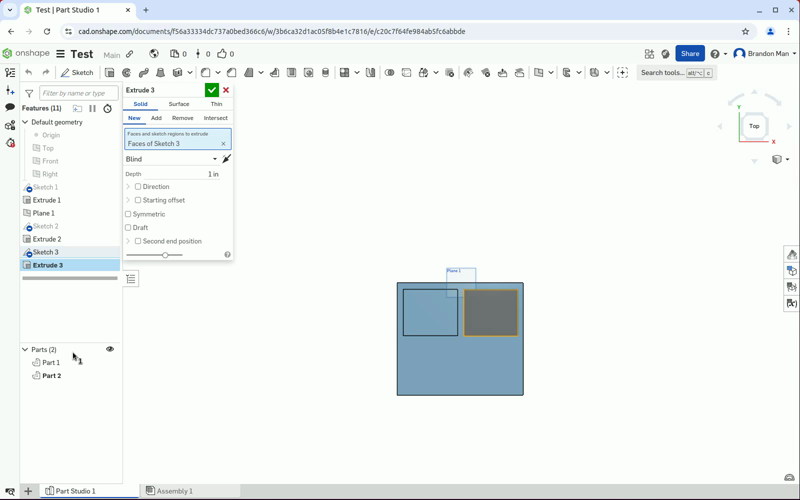
mouse_move(143, 106)
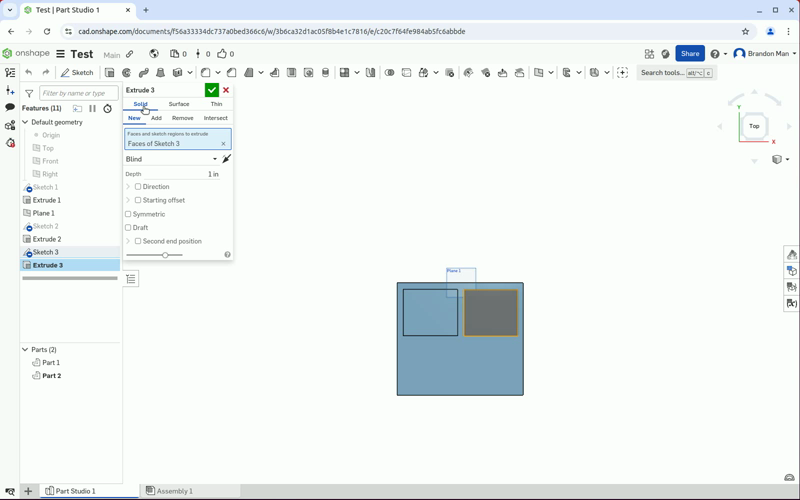
click(143, 106)
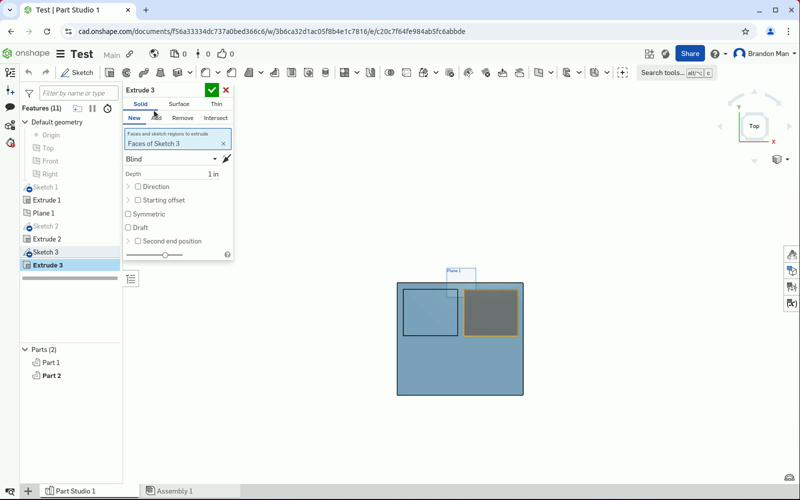
mouse_move(186, 120)
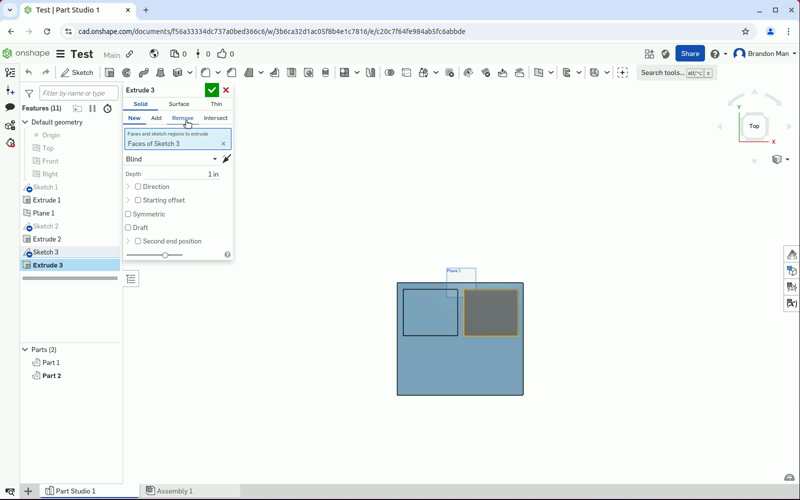
click(186, 120)
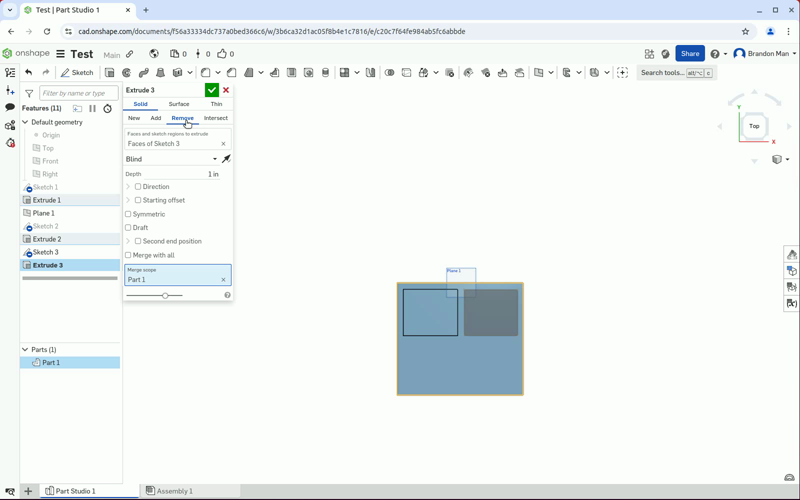
key(tab, 4)
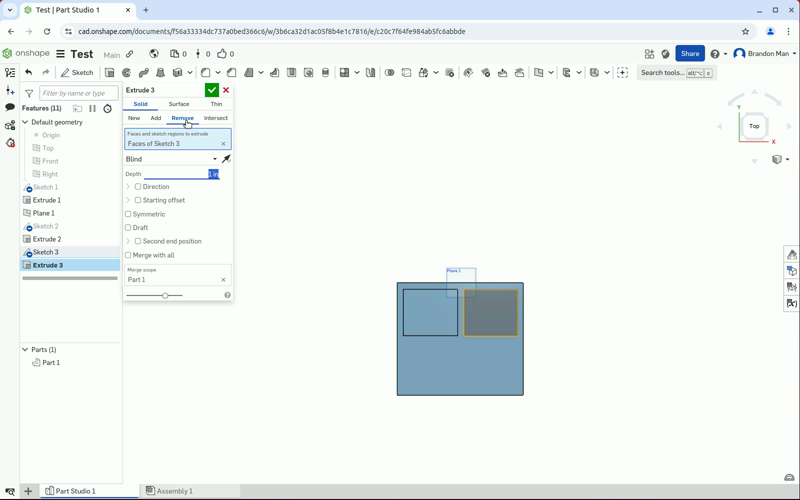
text(30.811)
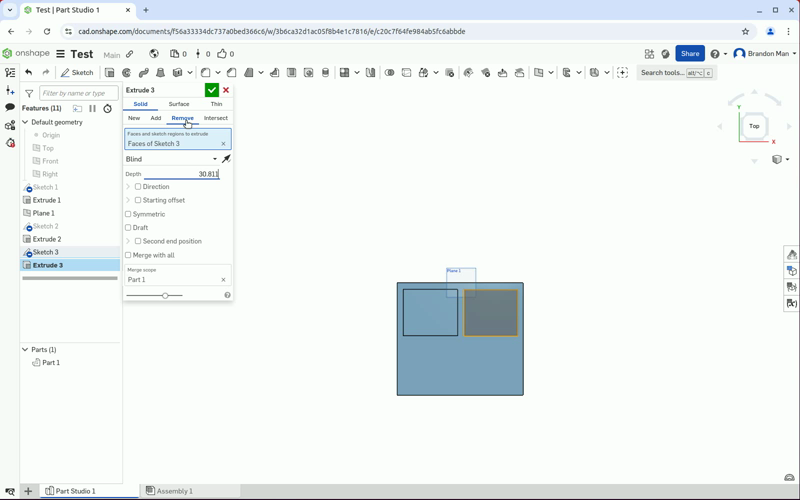
key(tab, 6)
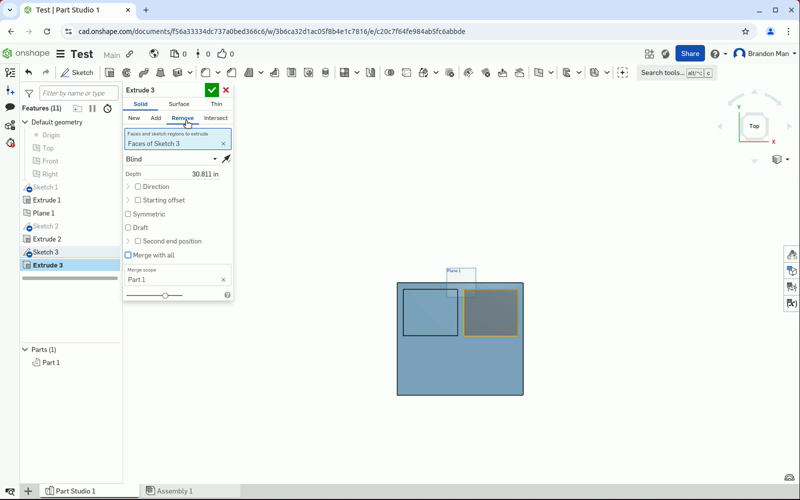
key(space)
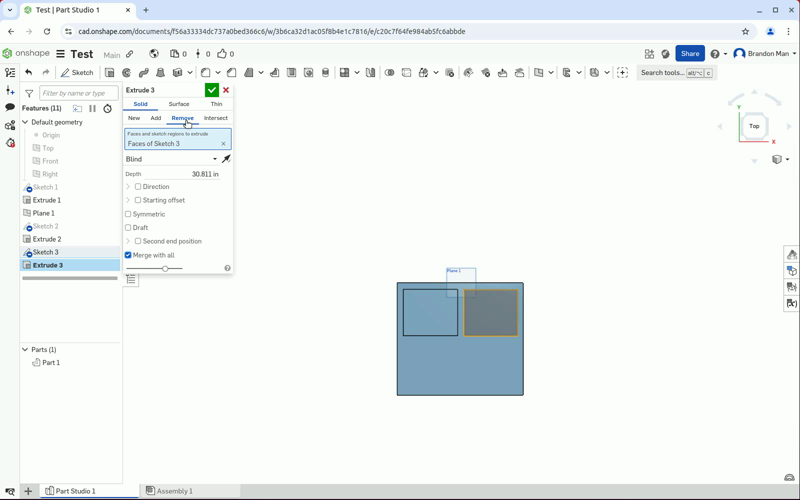
key(enter)
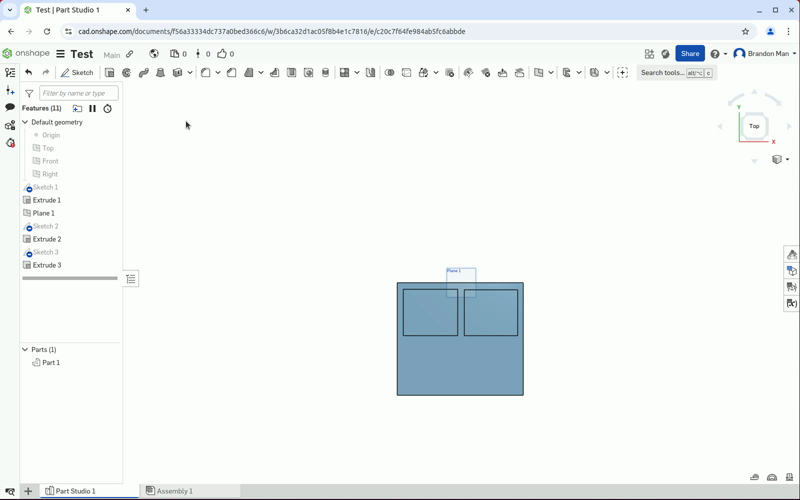
key(shift+h)
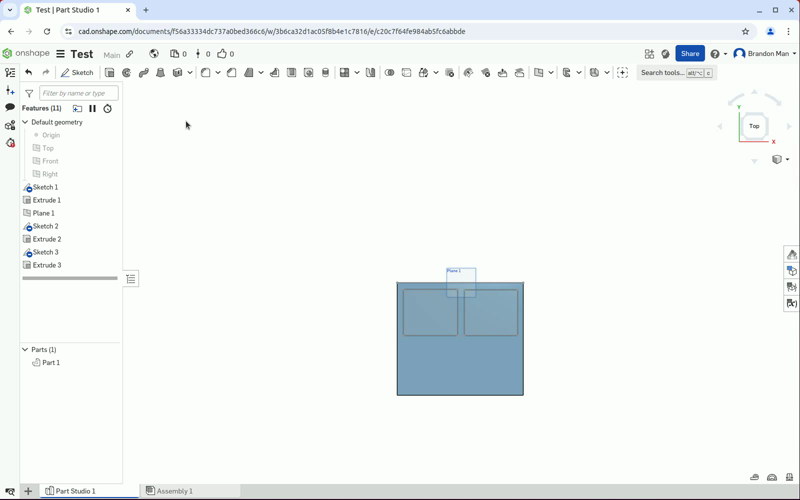
key(shift+h)
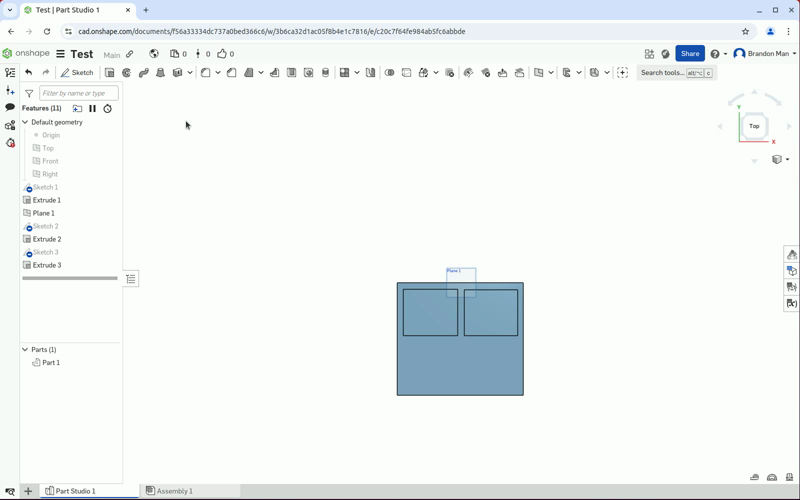
mouse_move(73, 189)
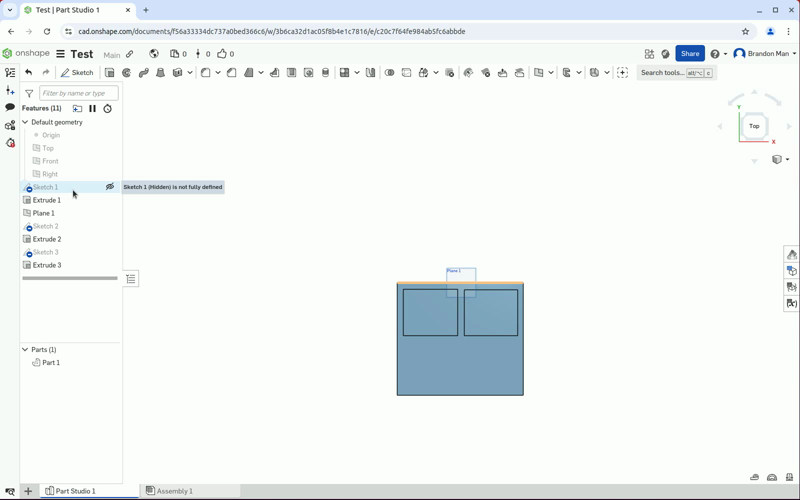
click(73, 189)
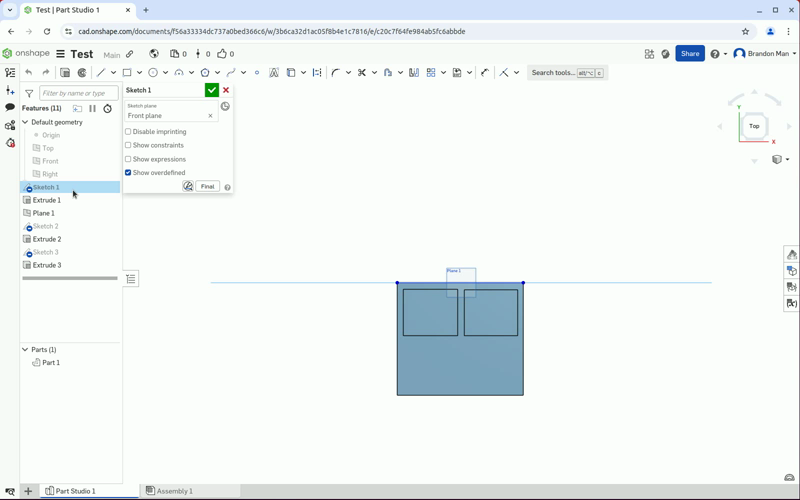
mouse_move(229, 92)
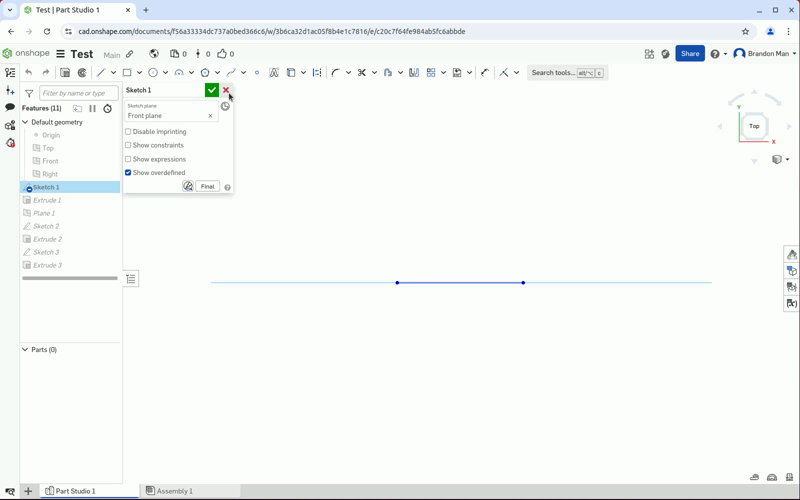
click(229, 92)
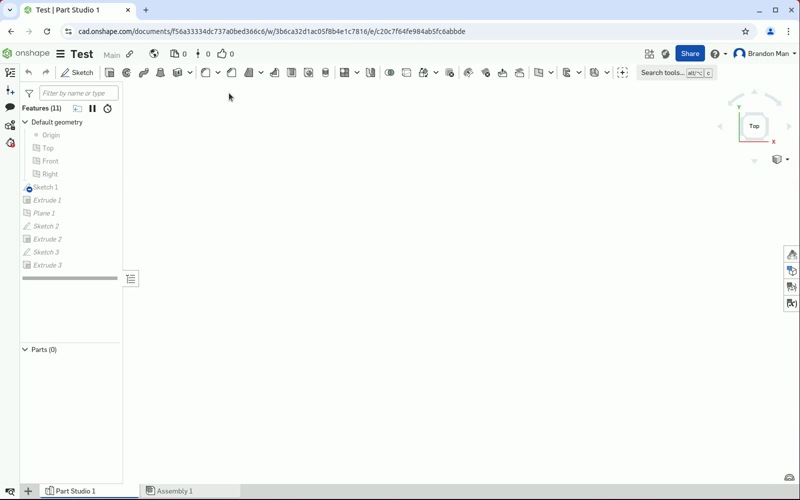
key(shift+s)
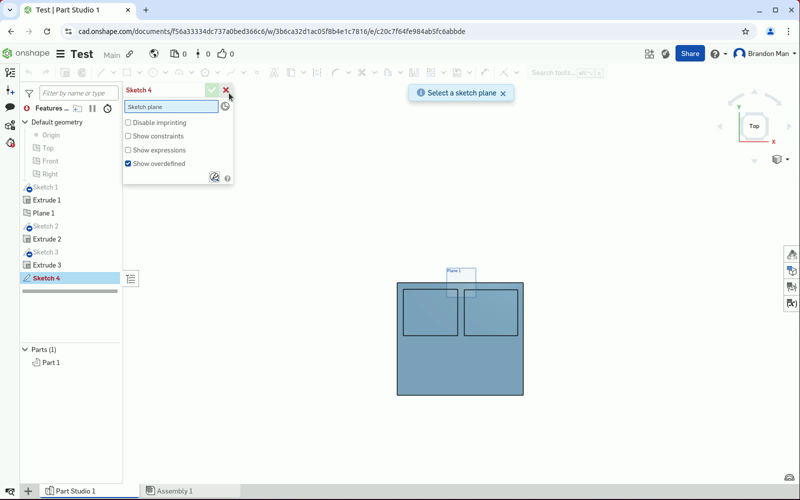
mouse_move(73, 215)
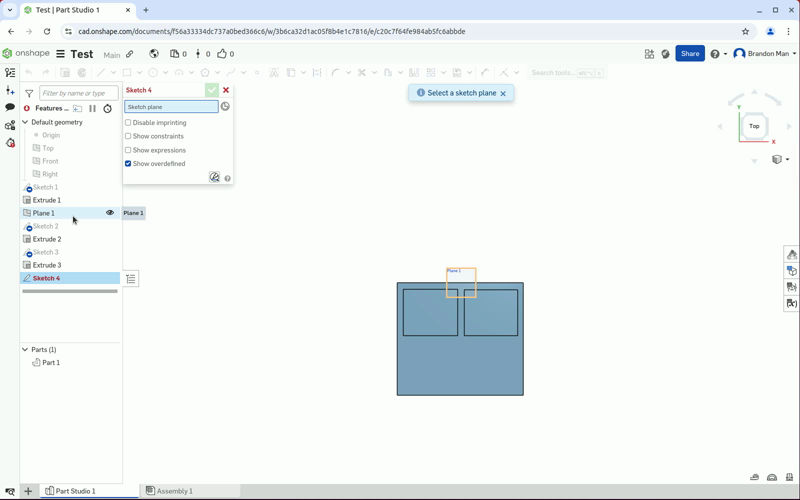
click(73, 215)
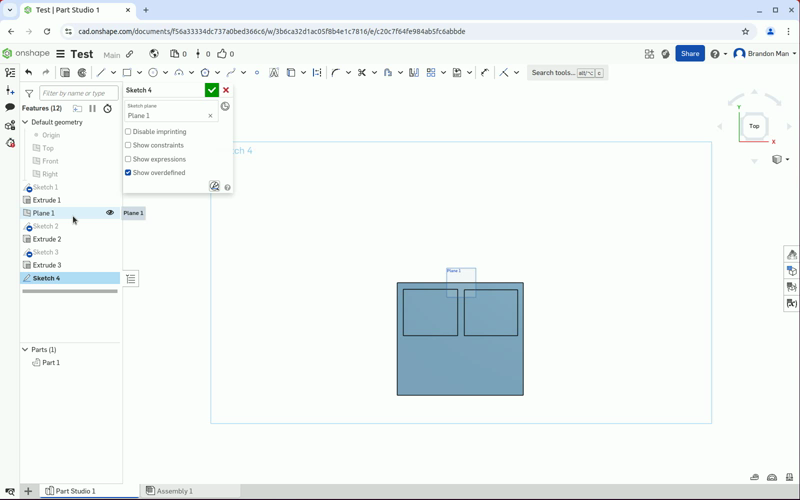
mouse_move(73, 352)
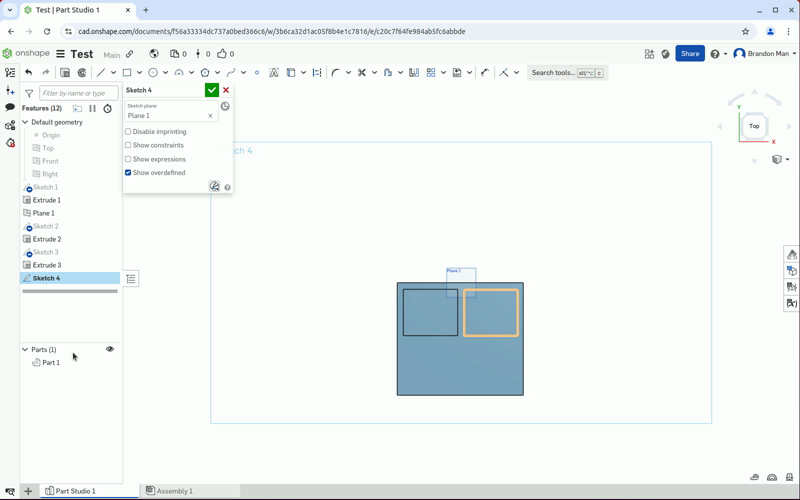
key(y)
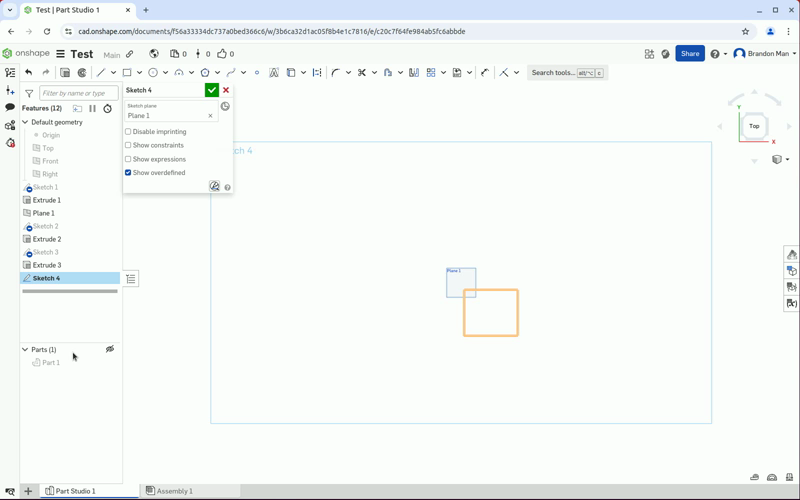
key(l)
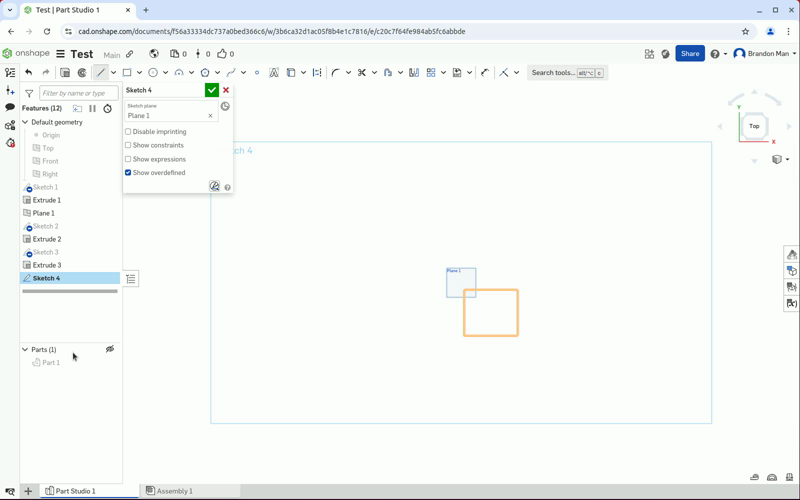
key_down(shift)
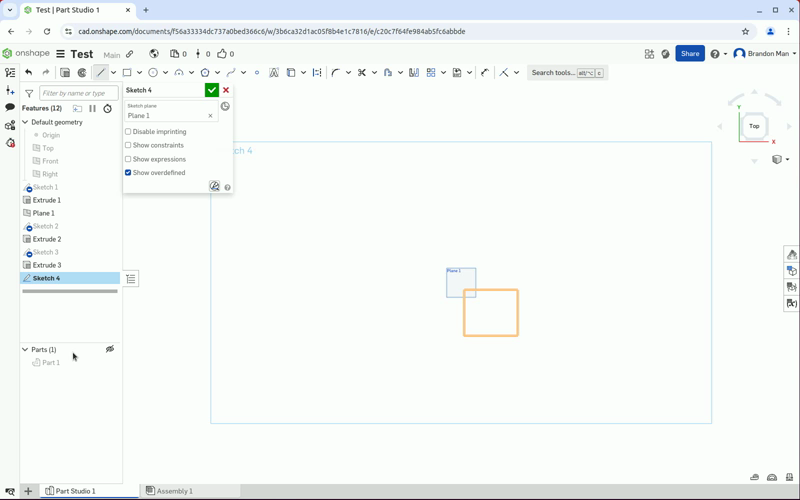
mouse_move(404, 388)
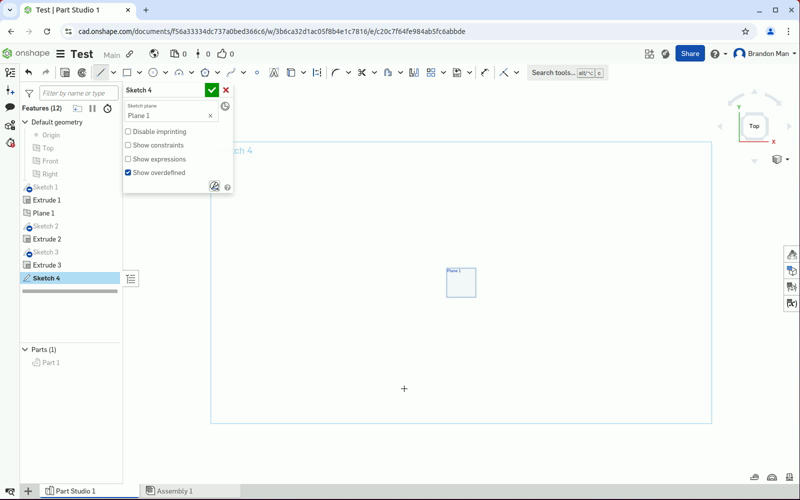
click(404, 388)
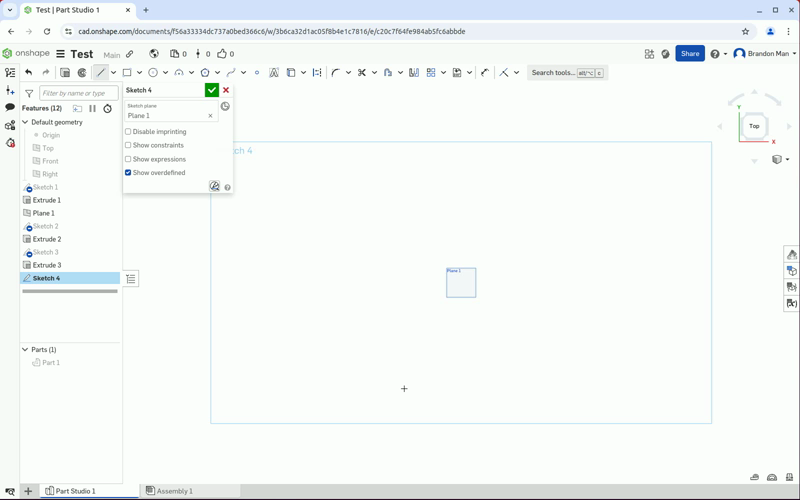
key_up(shift)
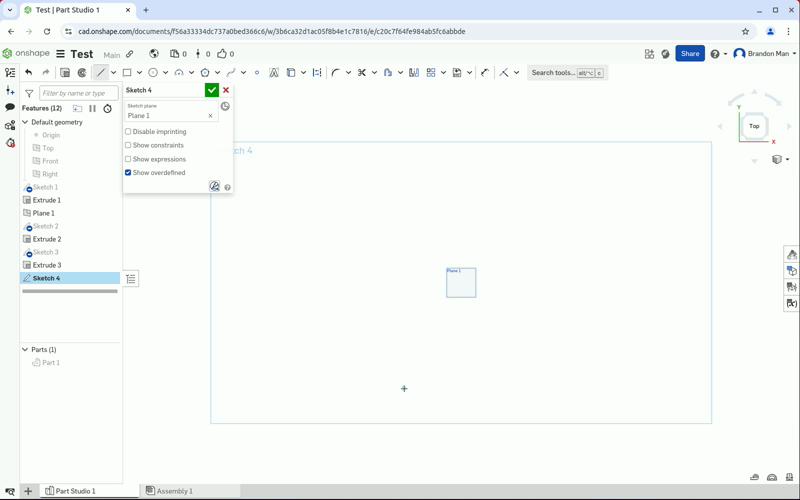
key_down(shift)
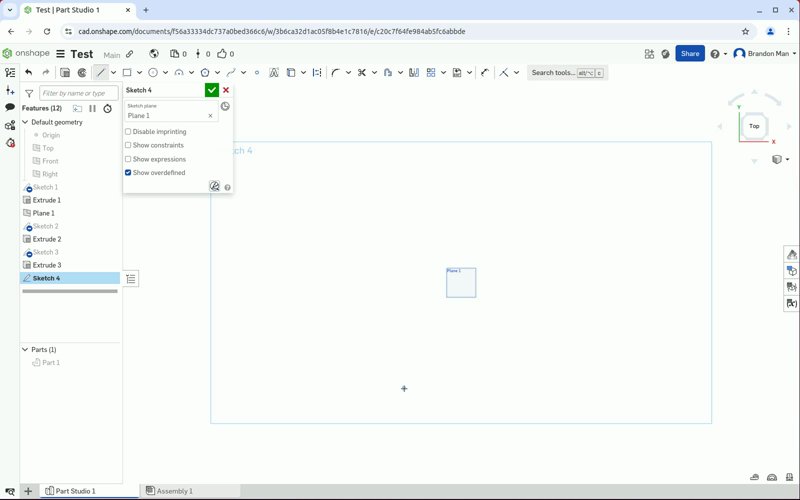
mouse_move(434, 388)
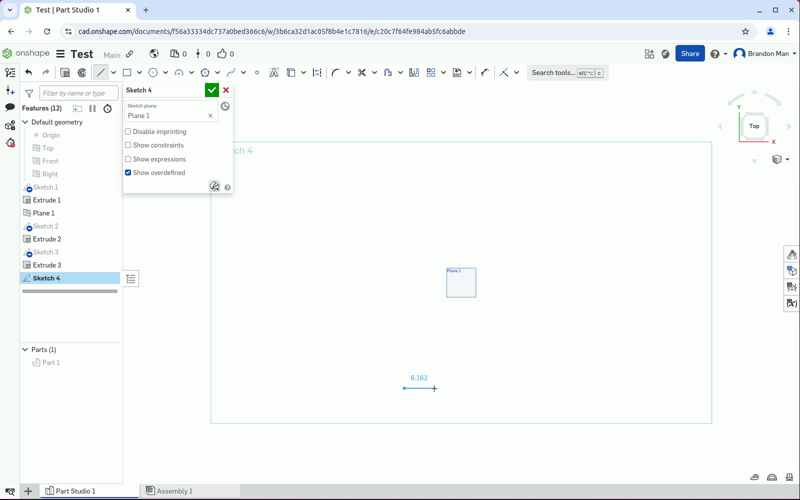
mouse_move(457, 388)
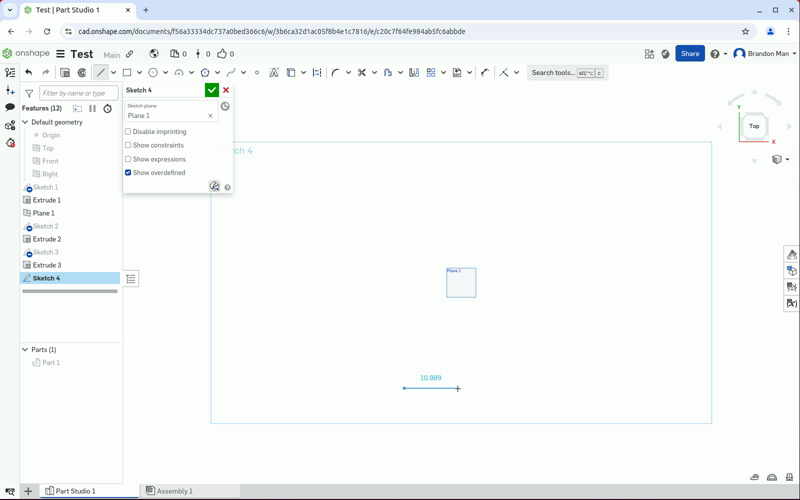
click(457, 388)
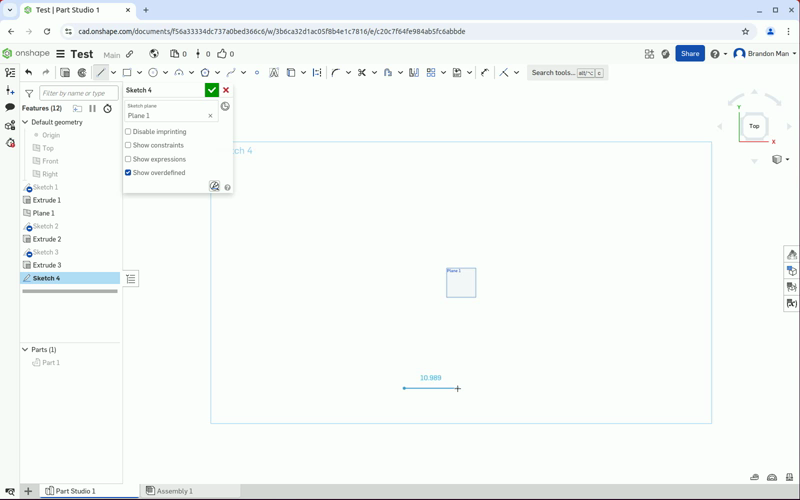
key_up(shift)
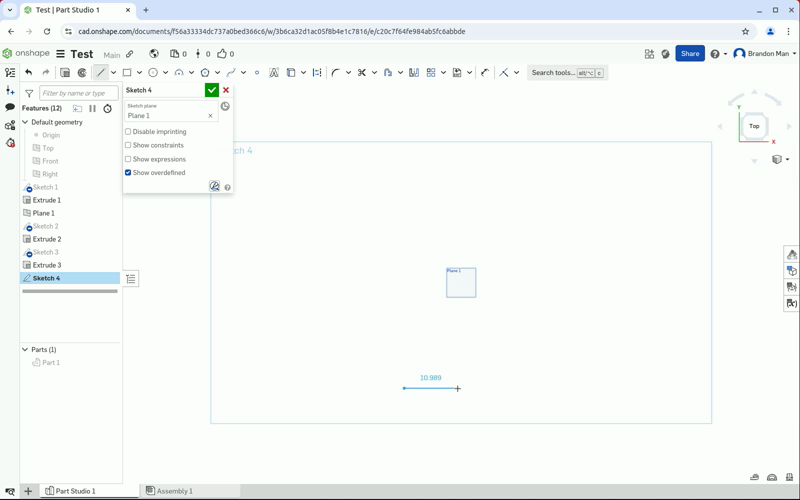
key_down(shift)
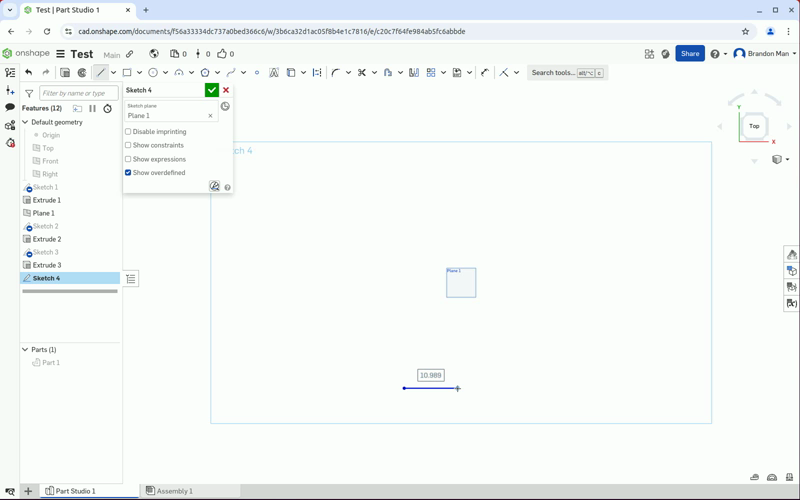
mouse_move(487, 388)
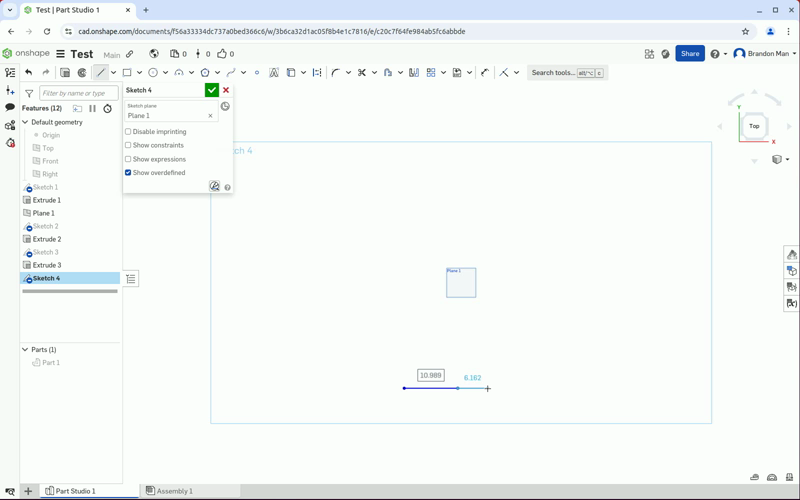
mouse_move(457, 342)
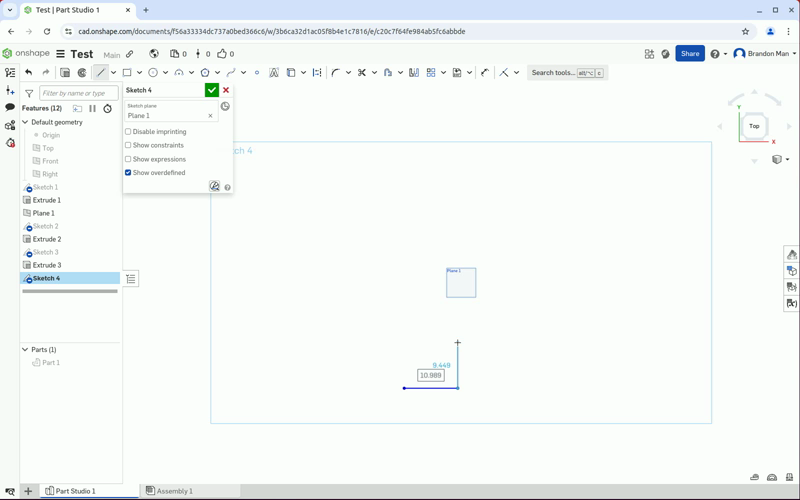
click(457, 342)
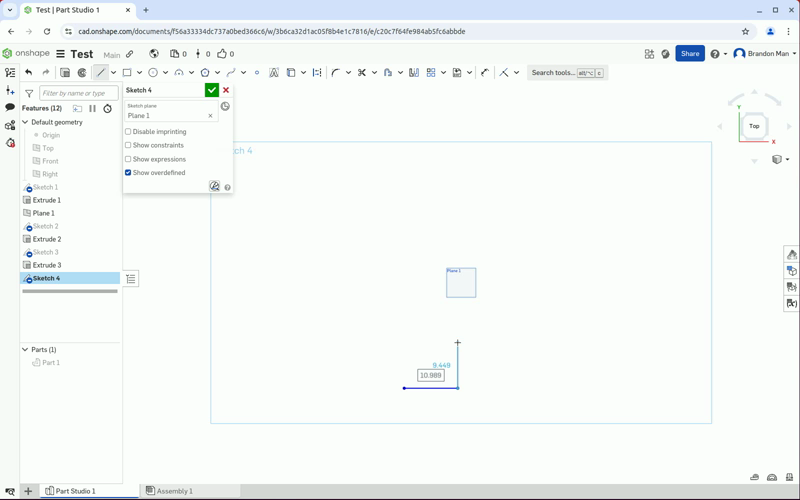
key_up(shift)
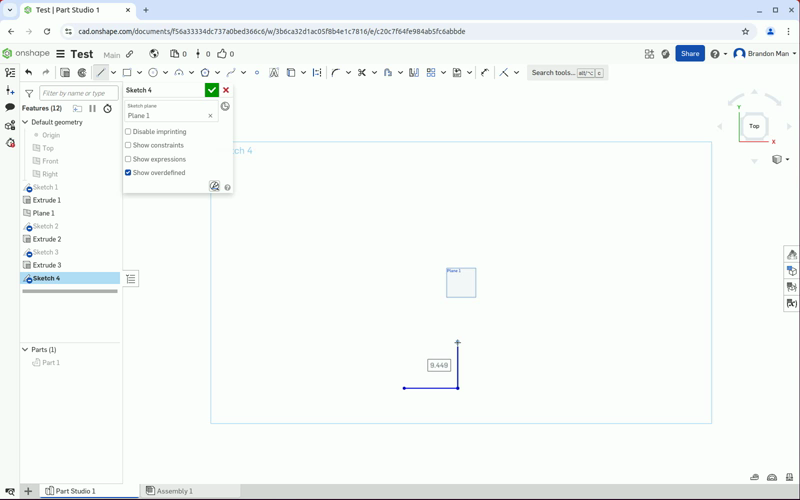
key_down(shift)
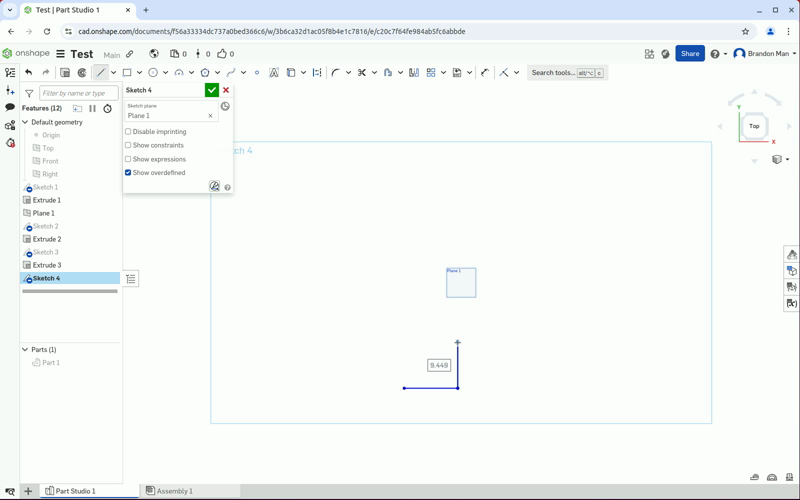
mouse_move(487, 342)
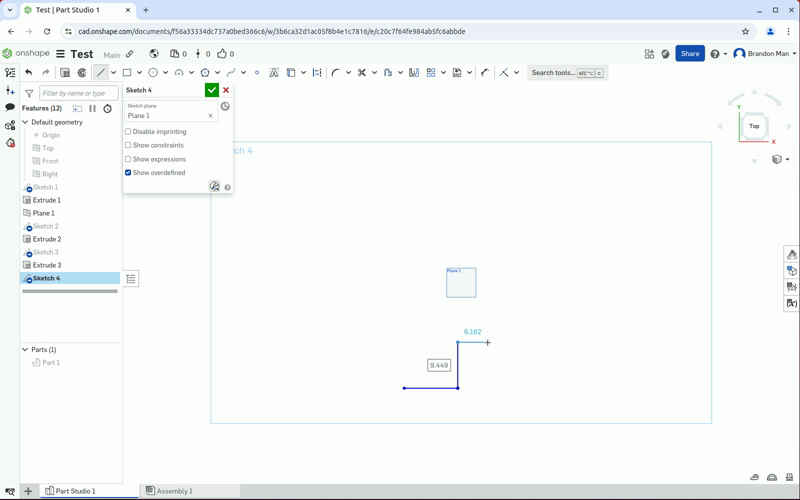
mouse_move(404, 342)
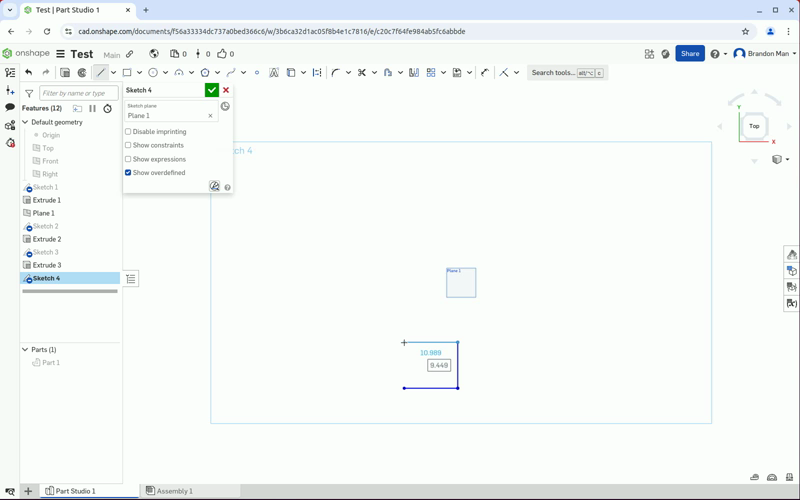
click(404, 342)
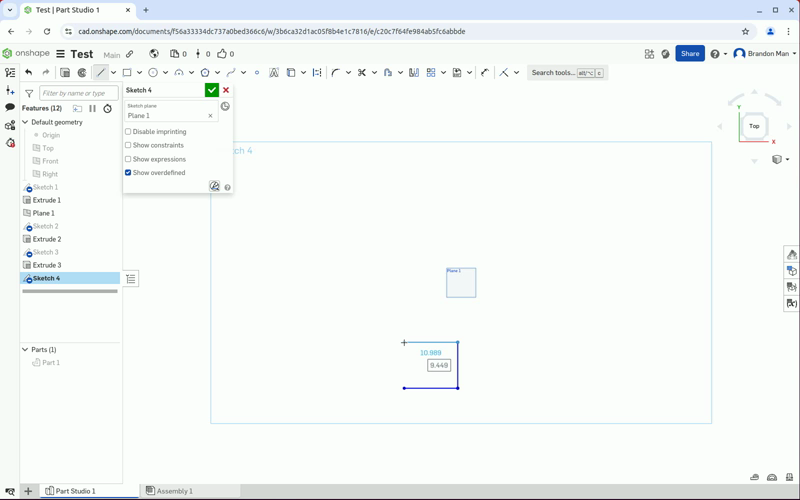
key_up(shift)
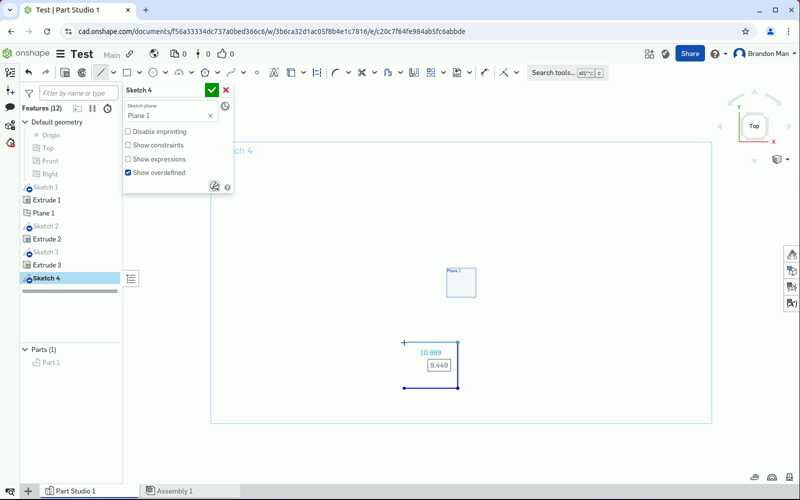
mouse_move(434, 342)
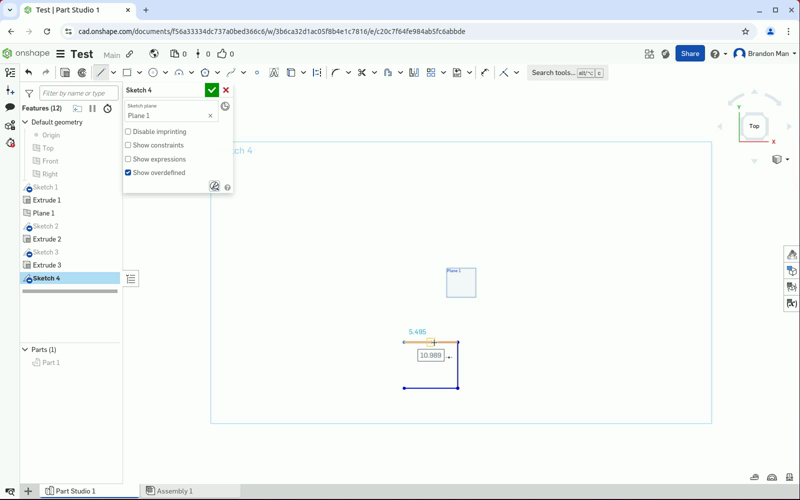
key_down(shift)
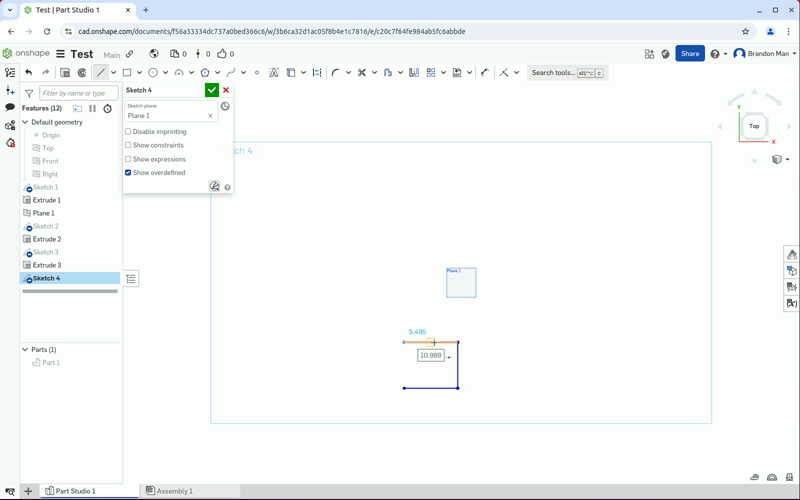
mouse_move(404, 388)
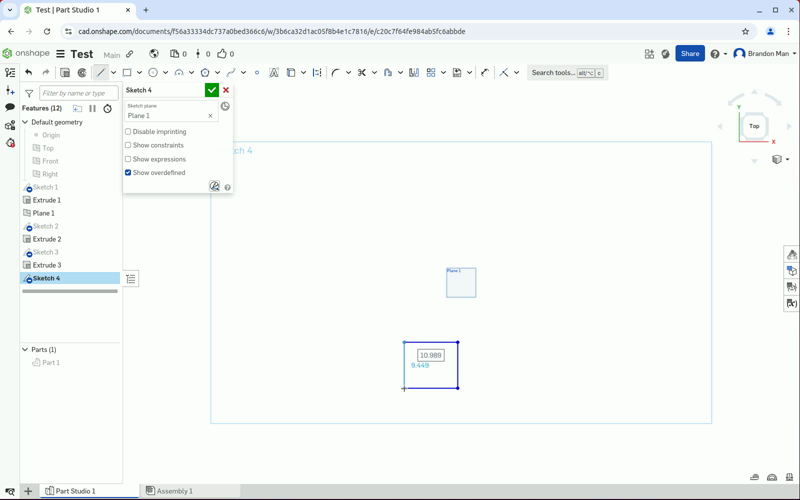
key_up(shift)
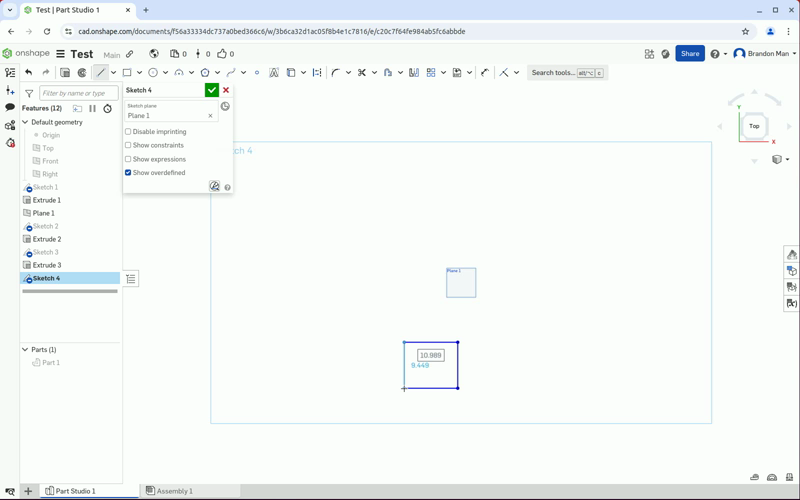
click(404, 388)
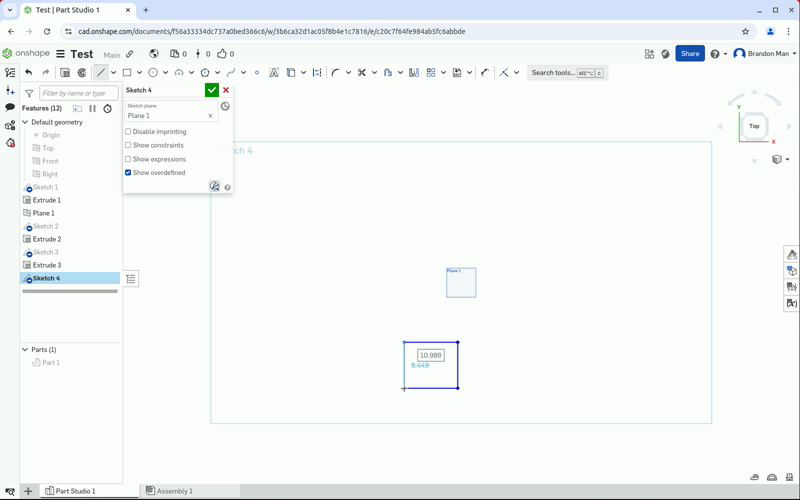
key(esc)
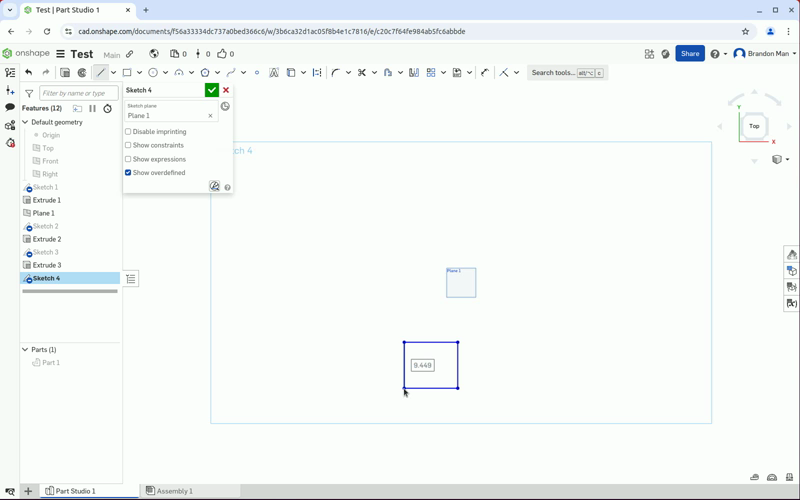
mouse_move(427, 360)
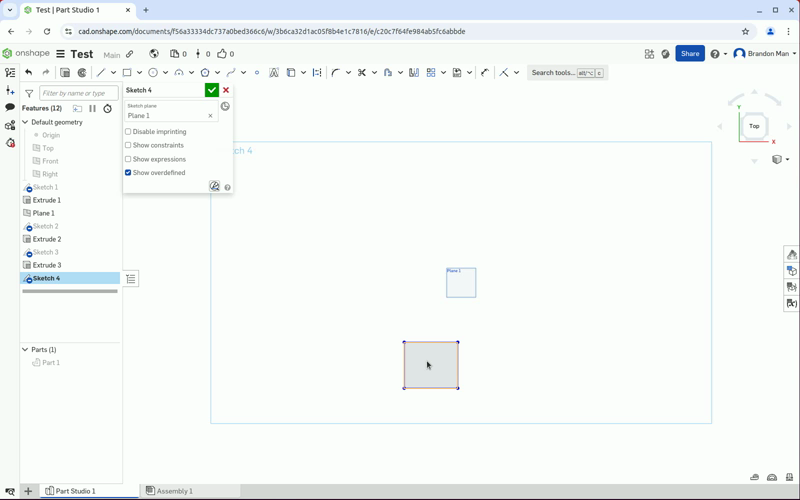
click(427, 360)
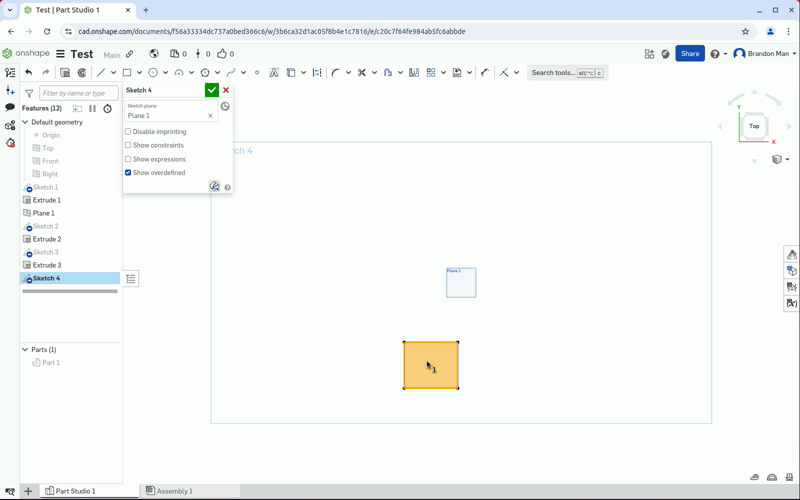
mouse_move(73, 352)
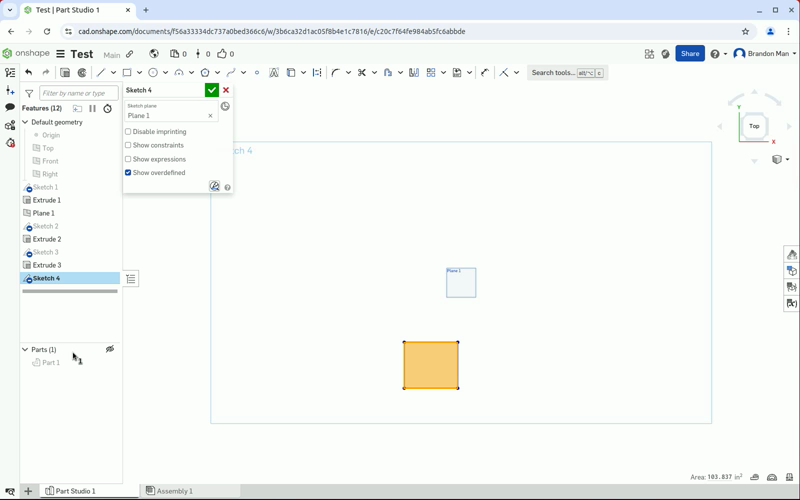
key(shift+y)
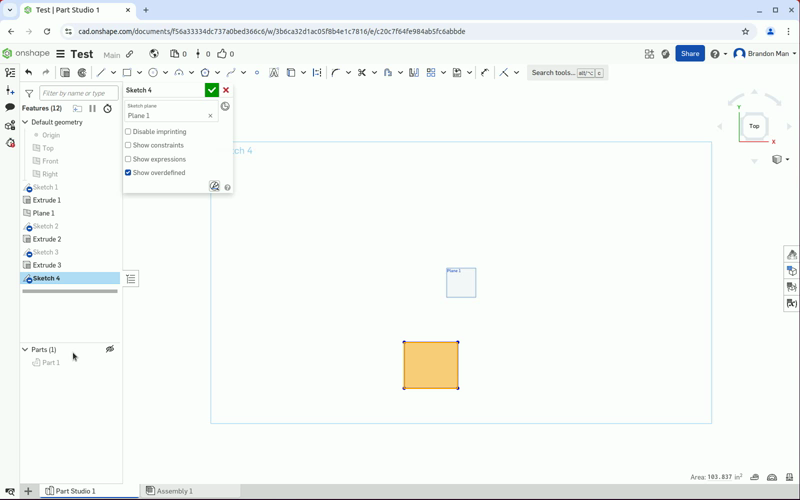
key(shift+e)
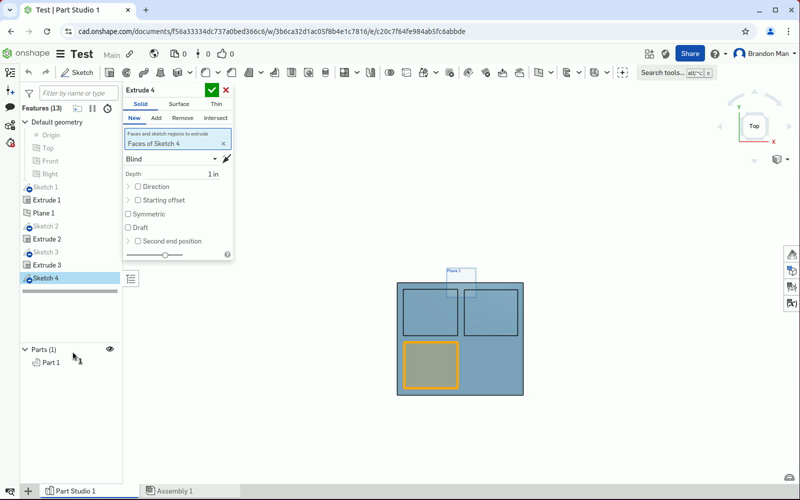
mouse_move(143, 106)
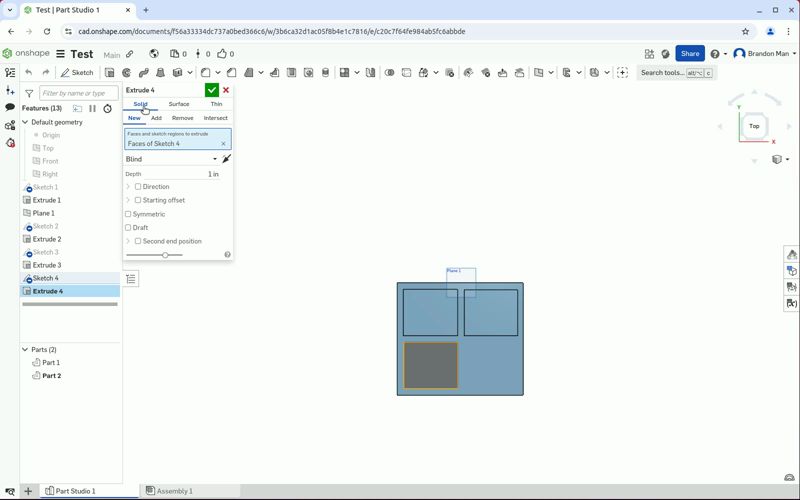
click(143, 106)
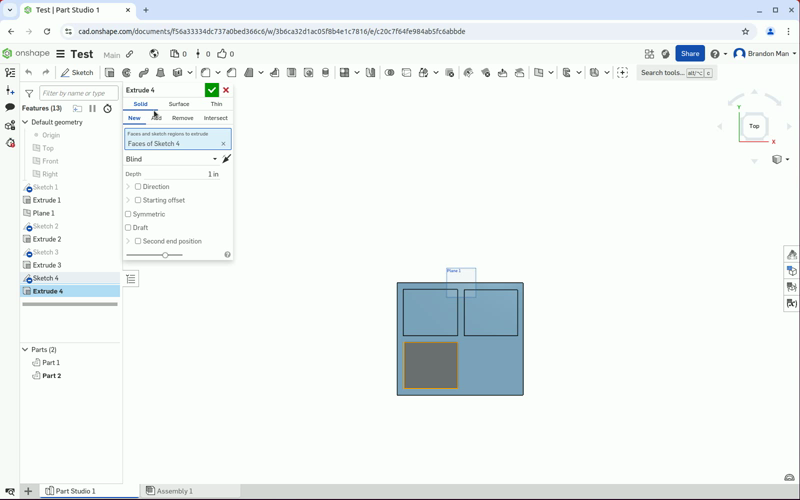
mouse_move(186, 120)
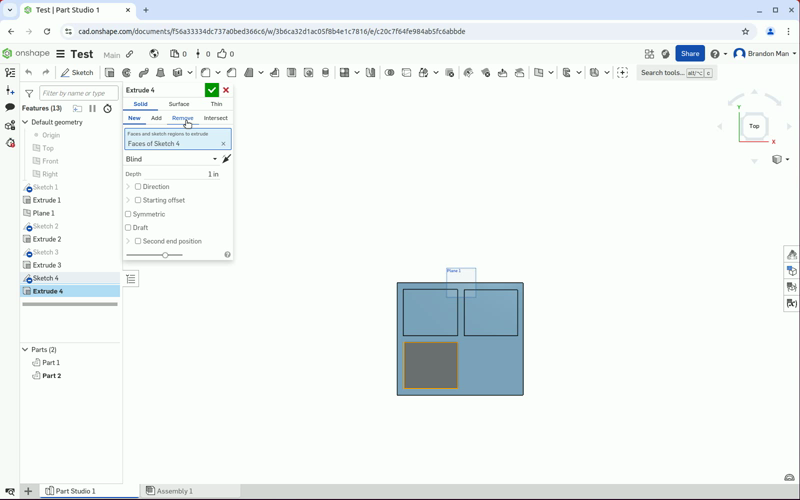
click(186, 120)
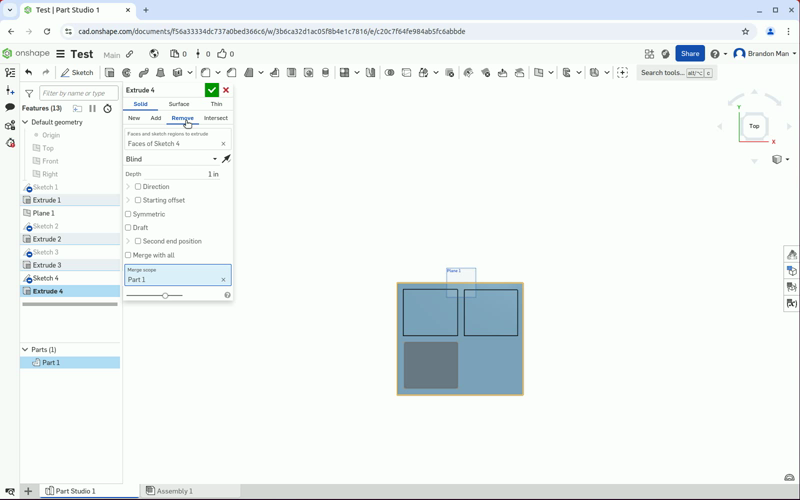
key(tab, 4)
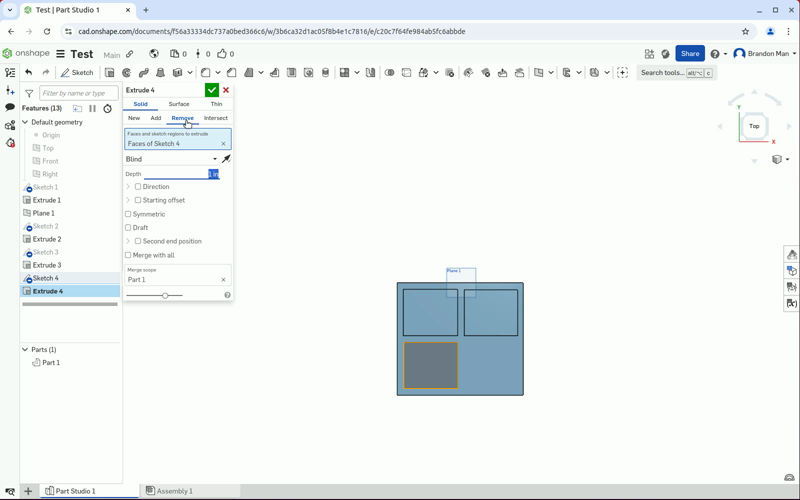
text(30.811)
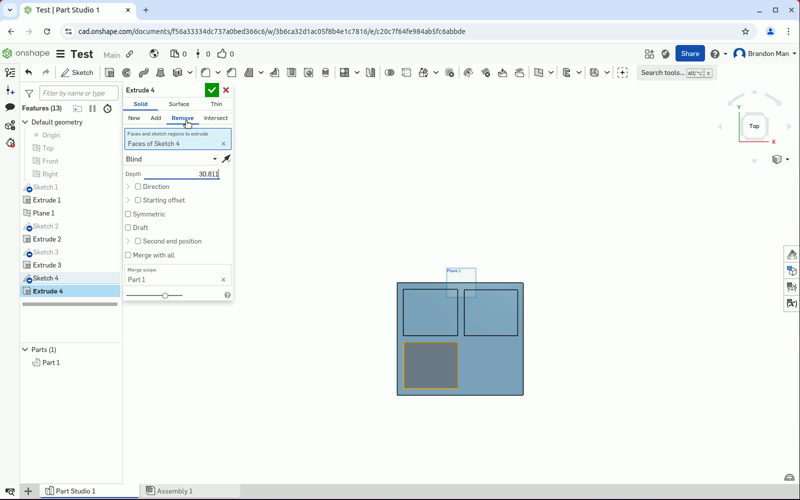
key(tab, 6)
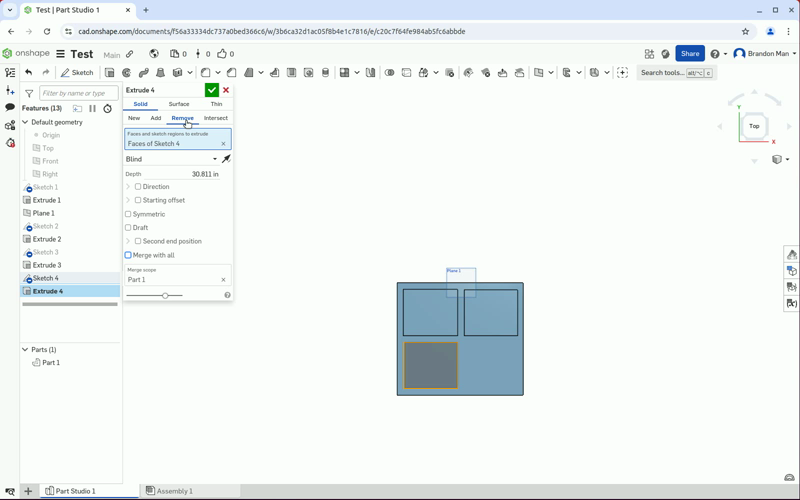
key(space)
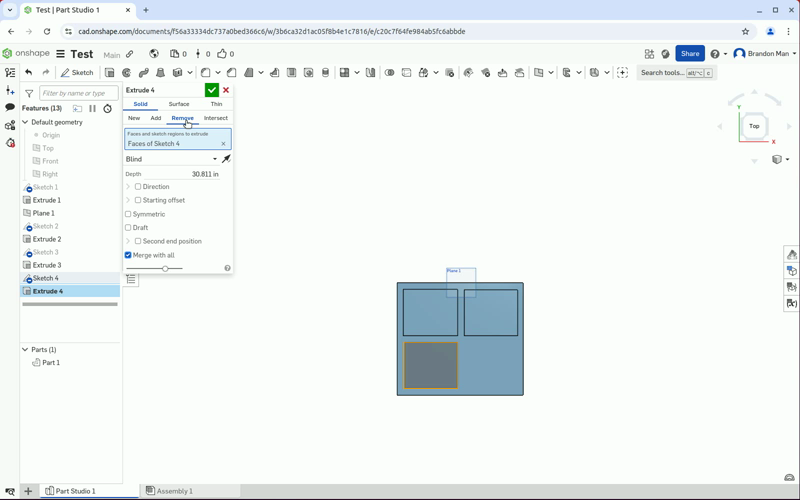
key(enter)
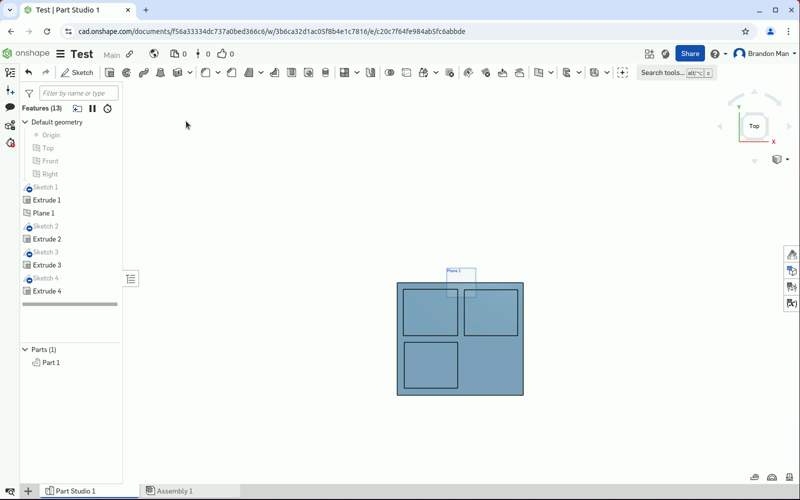
key(shift+h)
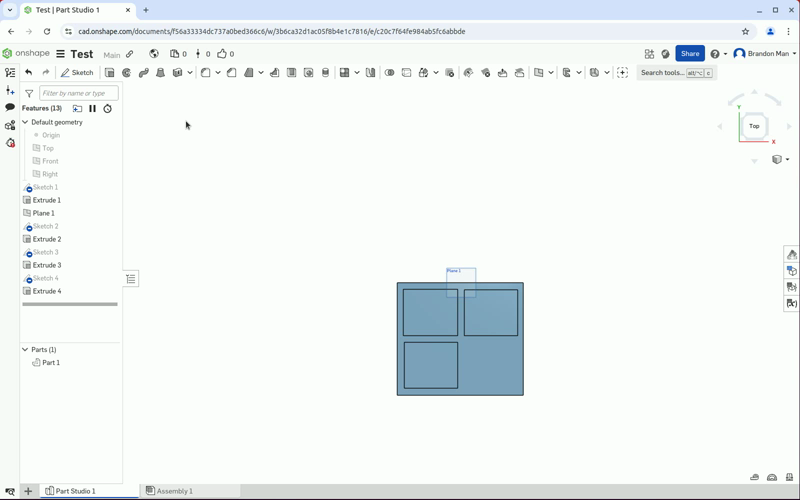
key(shift+h)
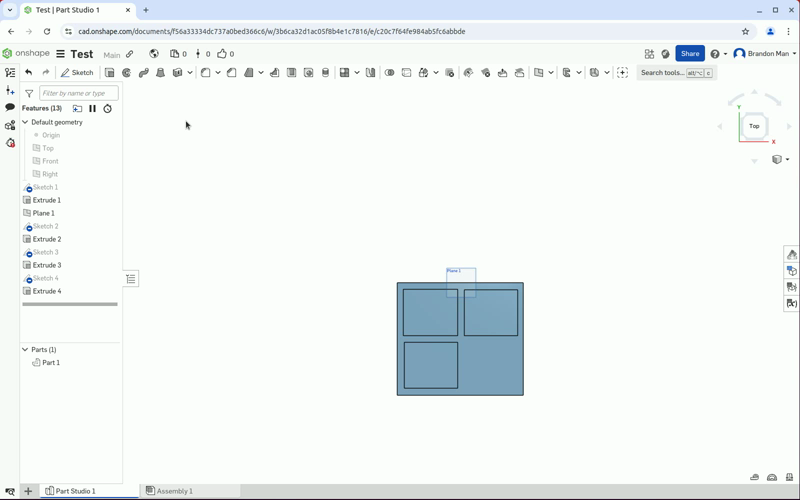
mouse_move(73, 189)
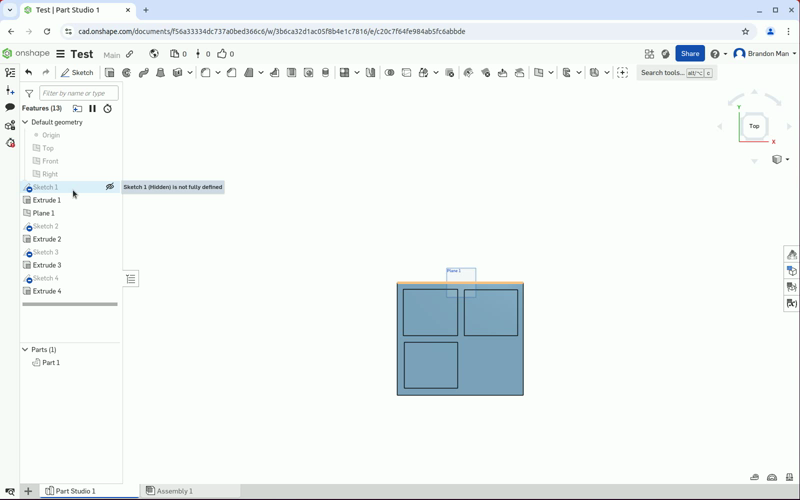
click(73, 189)
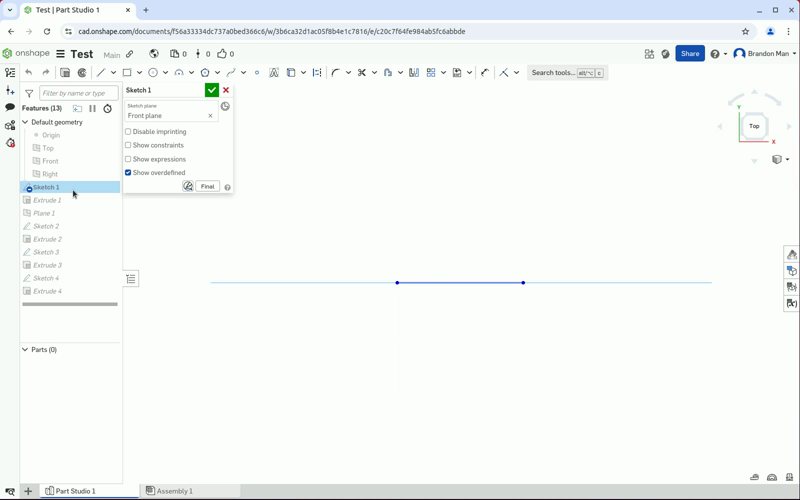
mouse_move(229, 92)
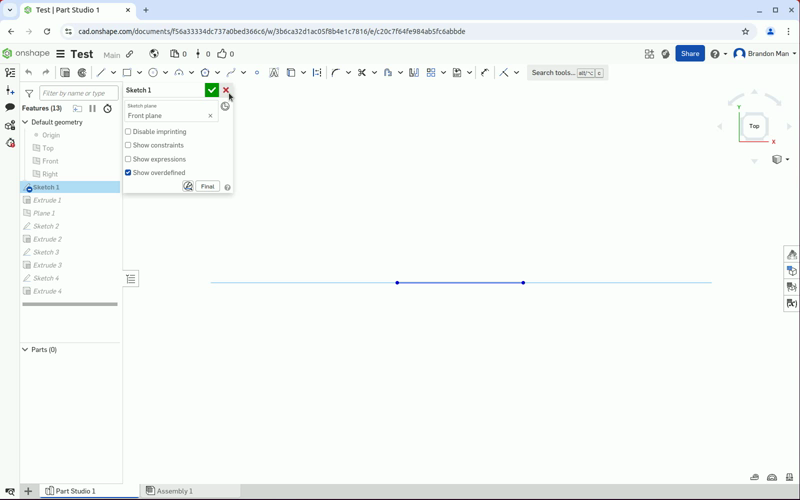
click(229, 92)
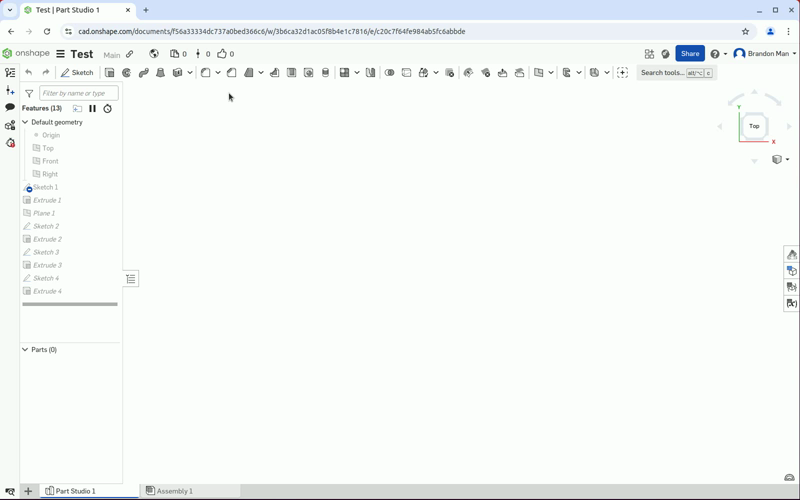
key(shift+s)
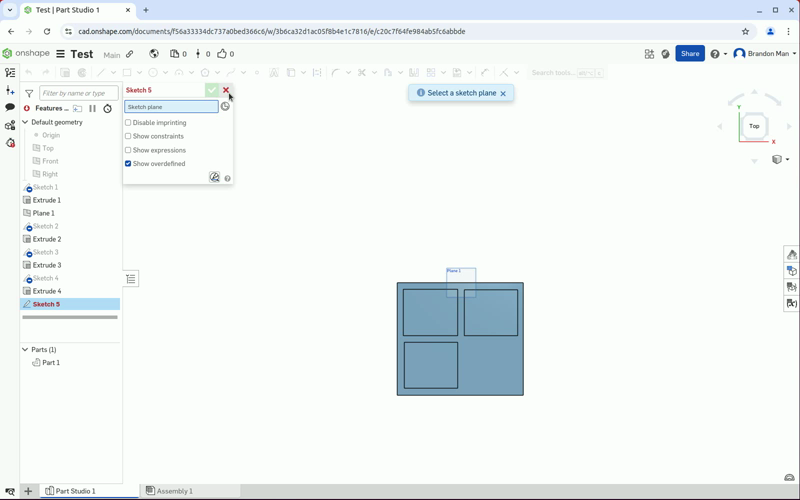
mouse_move(73, 215)
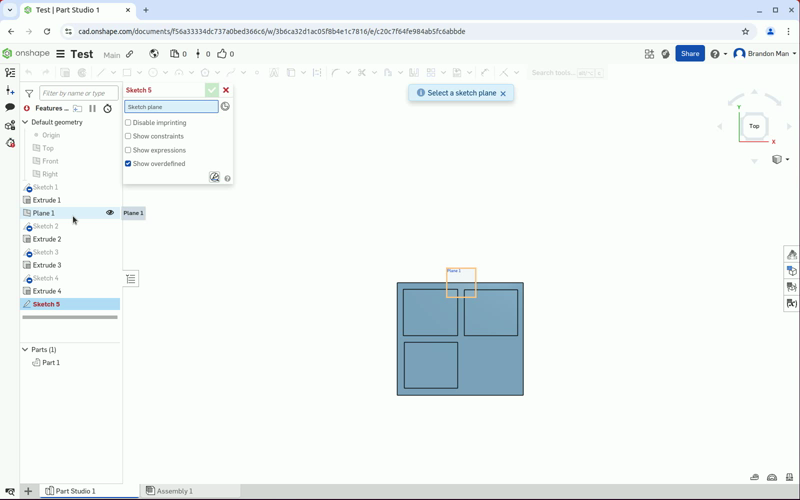
click(73, 215)
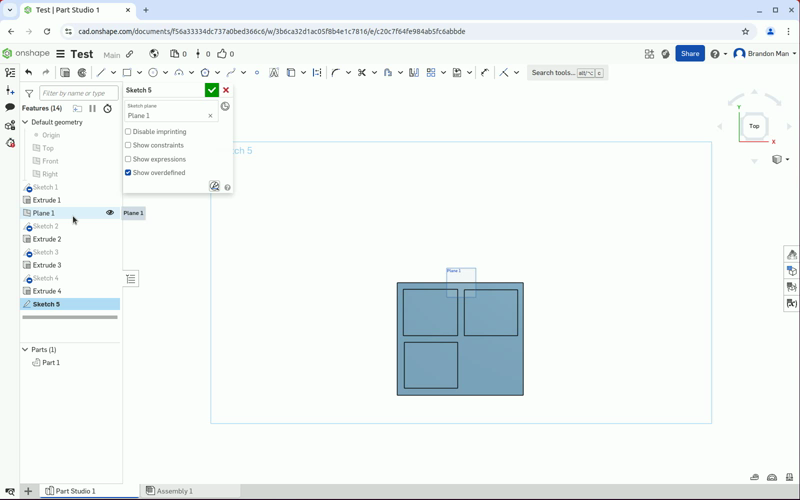
mouse_move(73, 352)
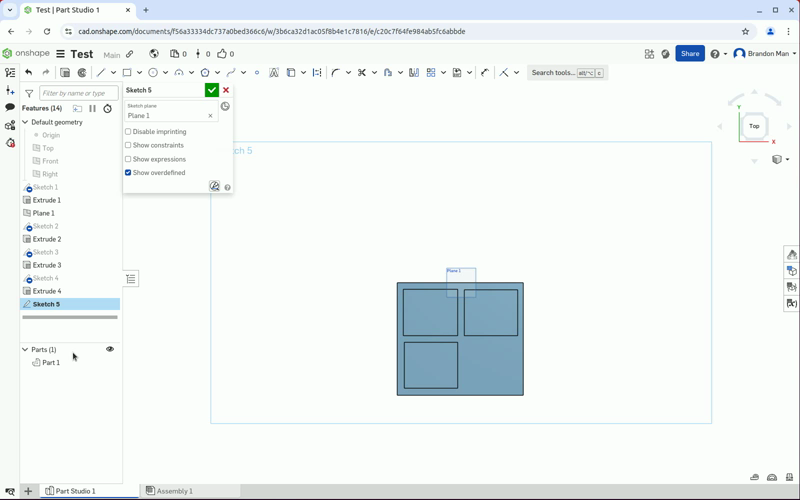
key(y)
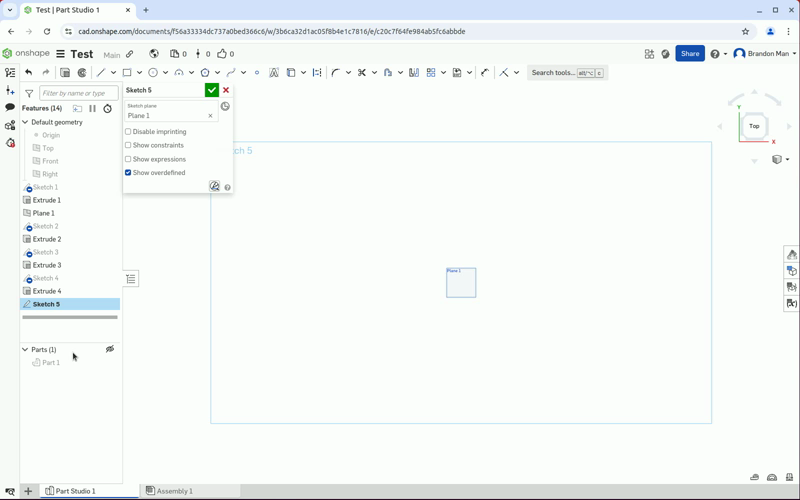
key(l)
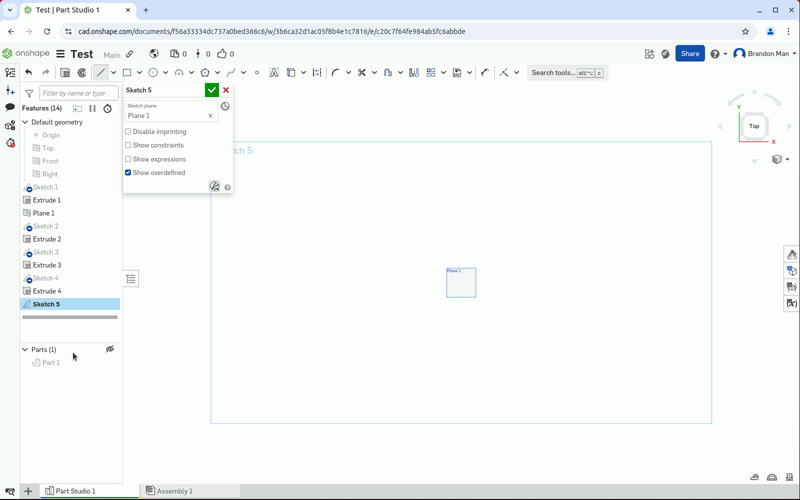
key_down(shift)
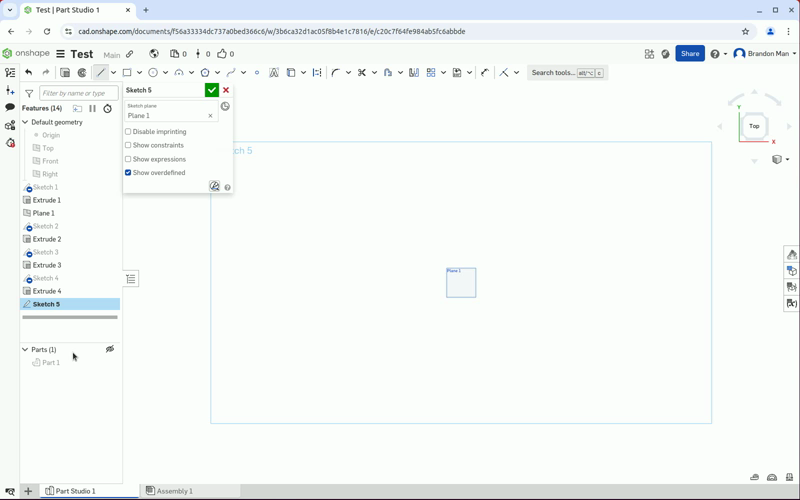
mouse_move(464, 388)
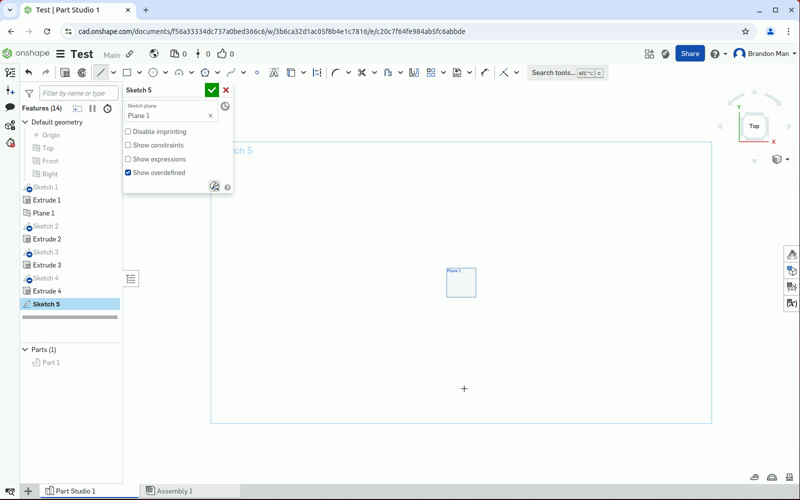
click(464, 388)
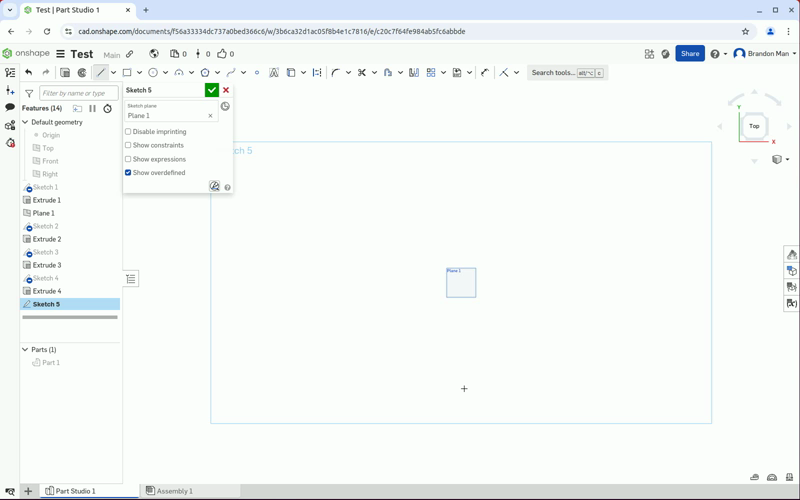
key_up(shift)
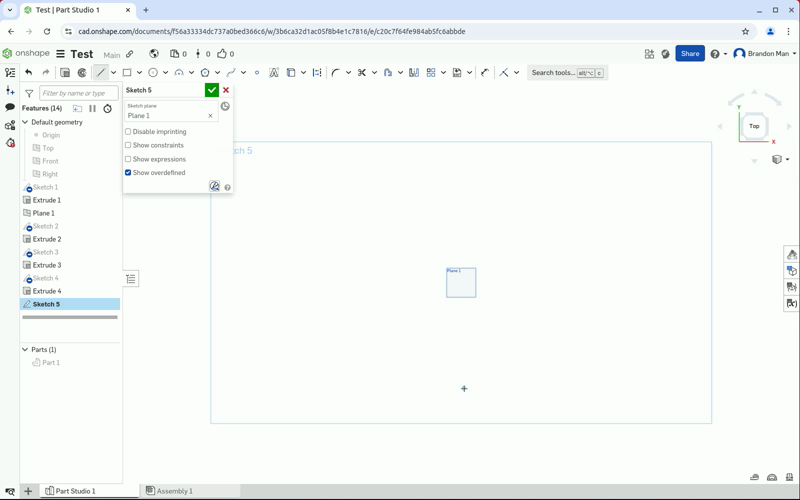
key_down(shift)
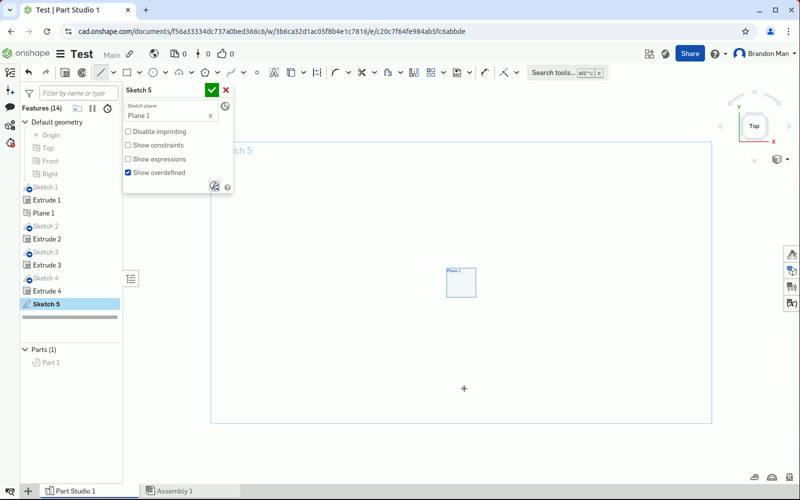
mouse_move(494, 388)
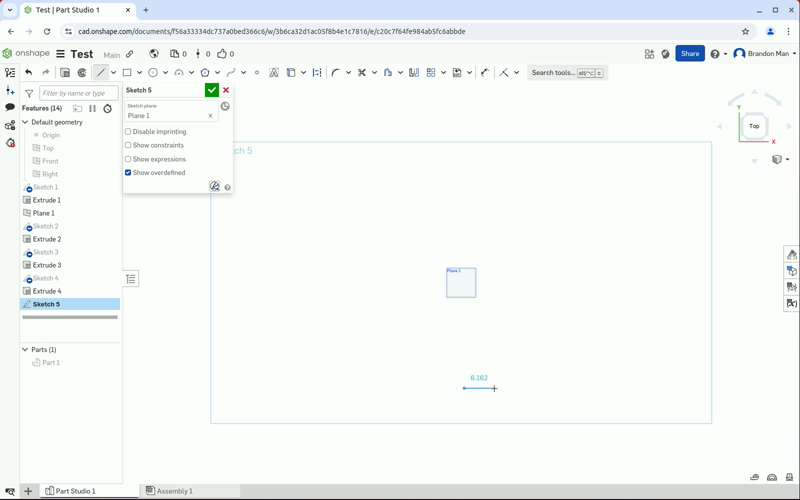
mouse_move(517, 388)
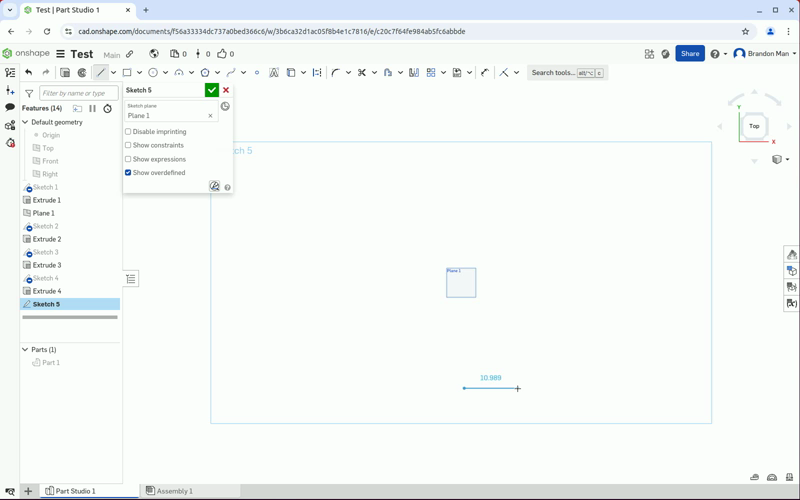
click(517, 388)
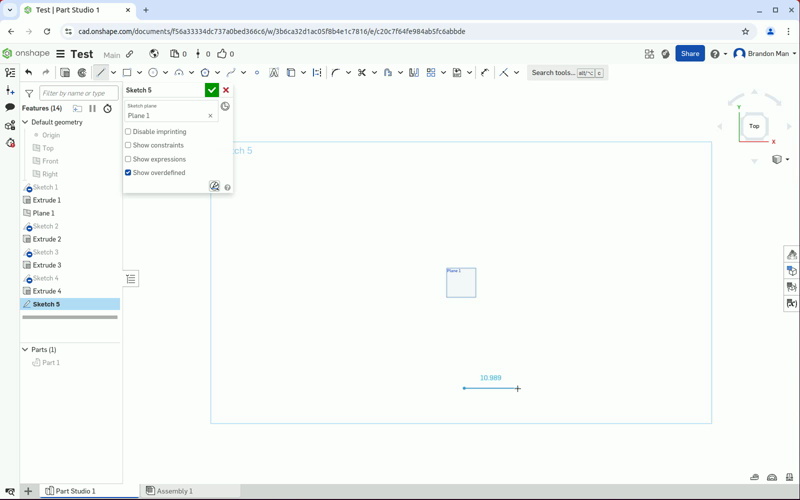
key_up(shift)
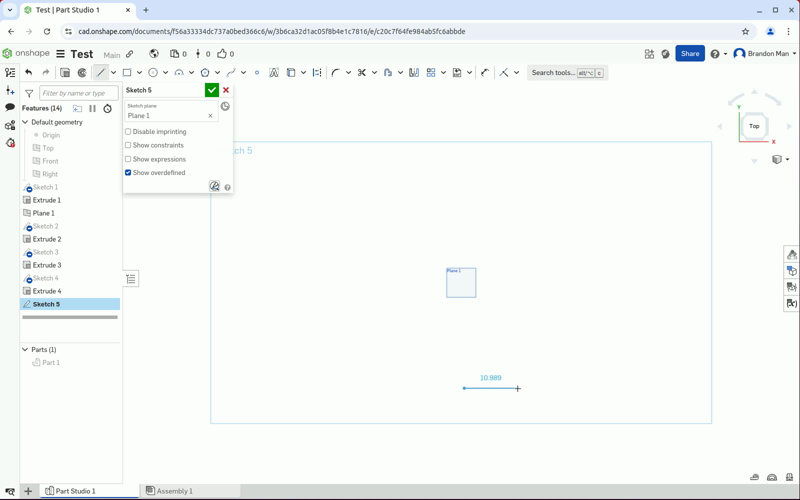
key_down(shift)
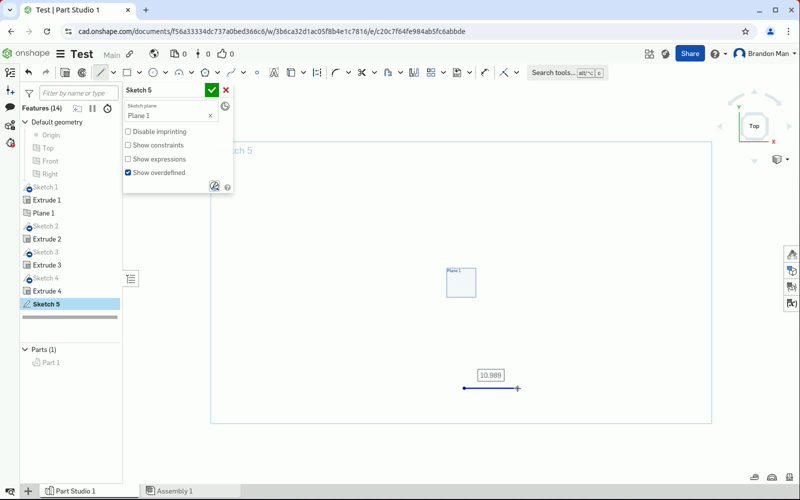
mouse_move(547, 388)
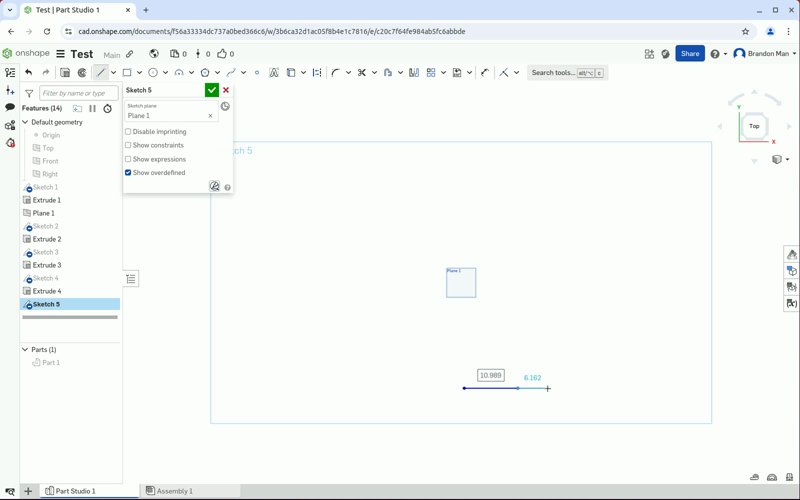
mouse_move(517, 342)
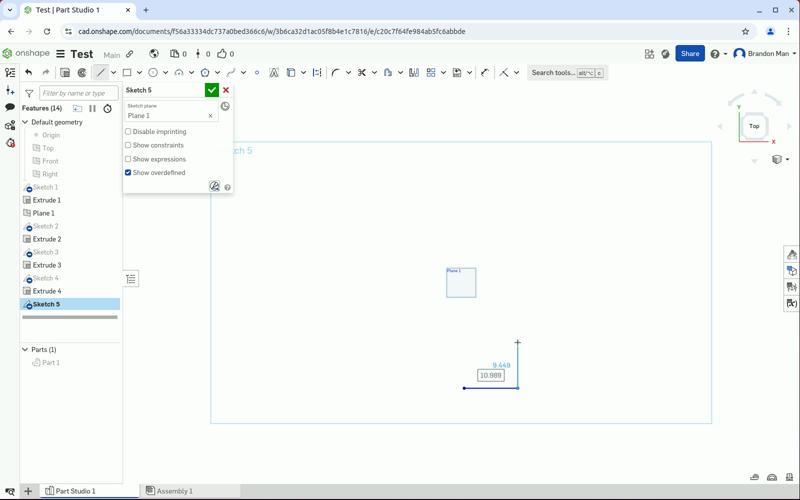
click(517, 342)
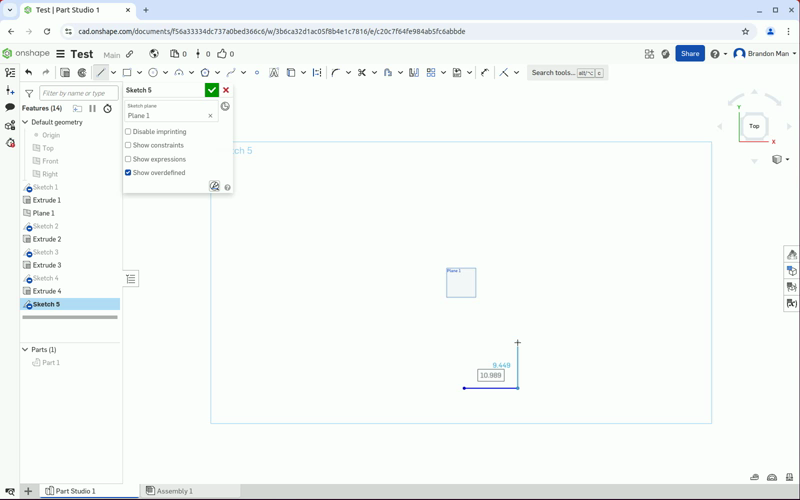
key_up(shift)
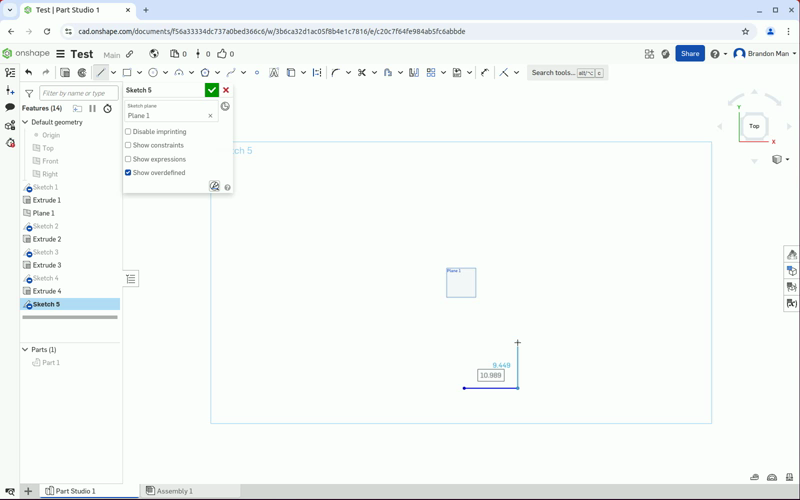
key_down(shift)
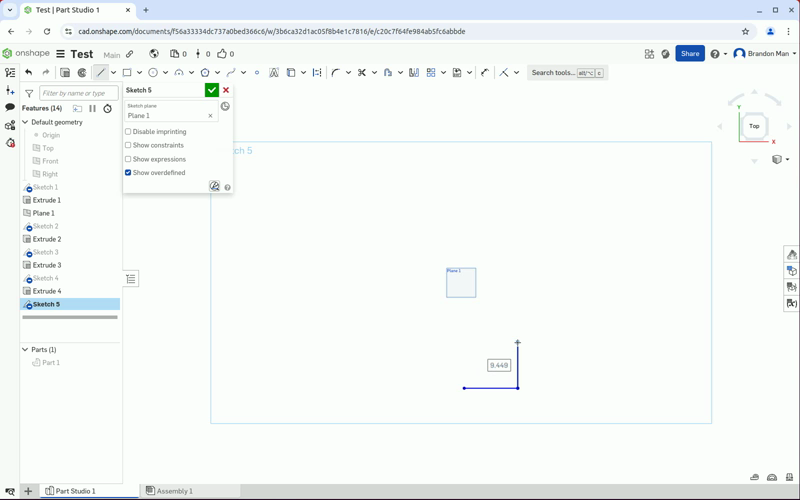
mouse_move(547, 342)
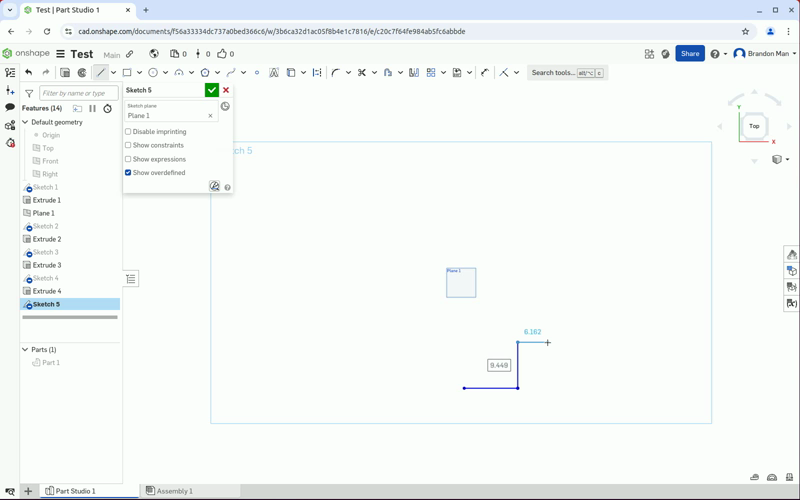
mouse_move(464, 342)
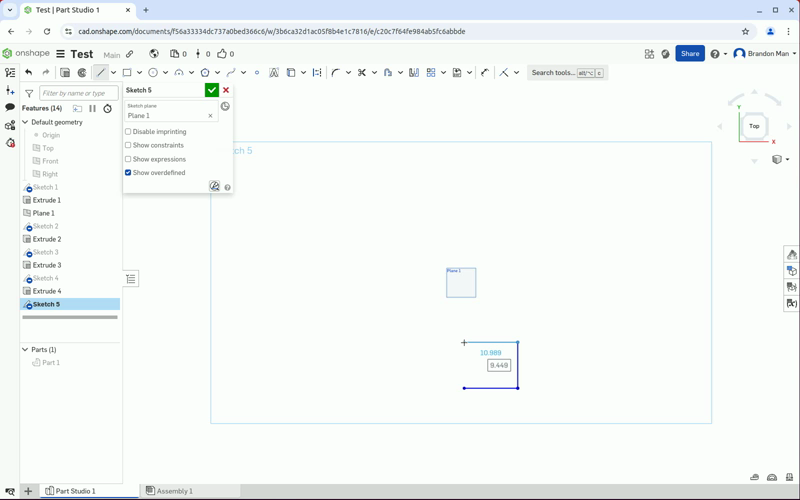
click(464, 342)
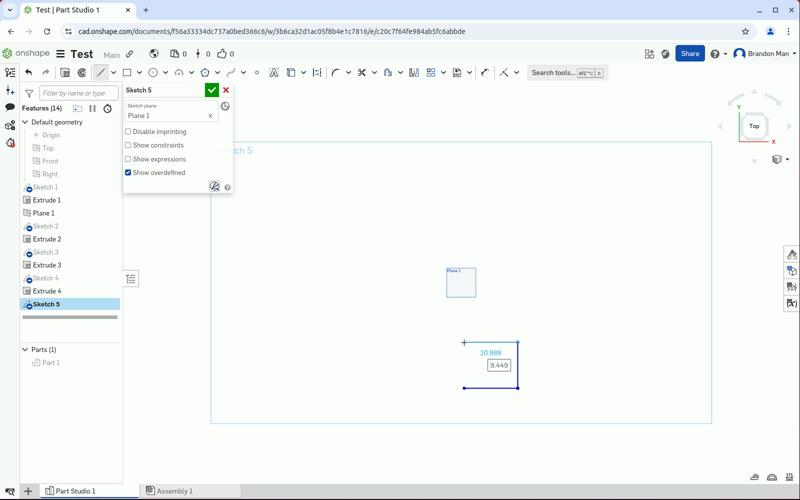
key_up(shift)
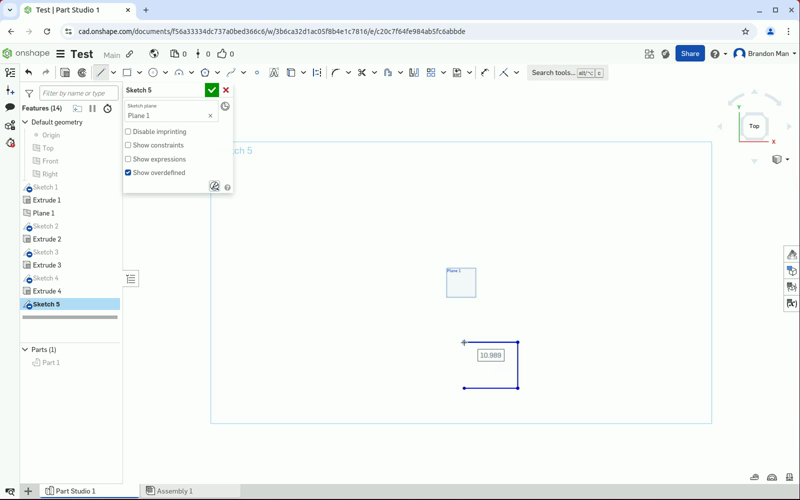
mouse_move(494, 342)
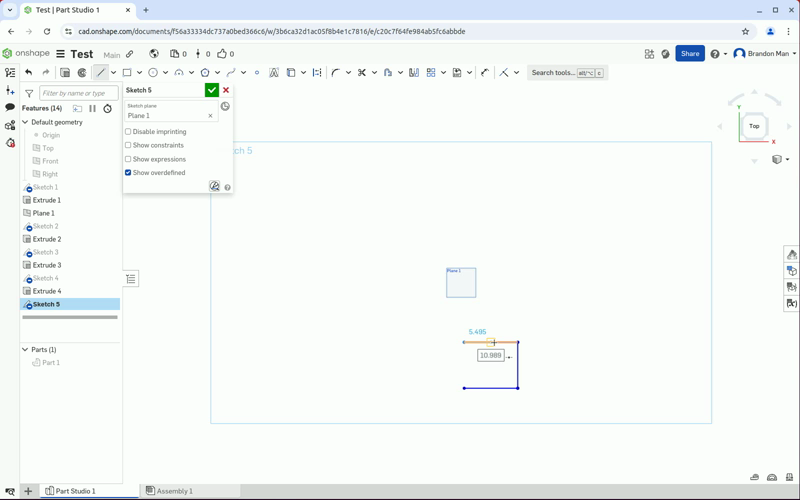
key_down(shift)
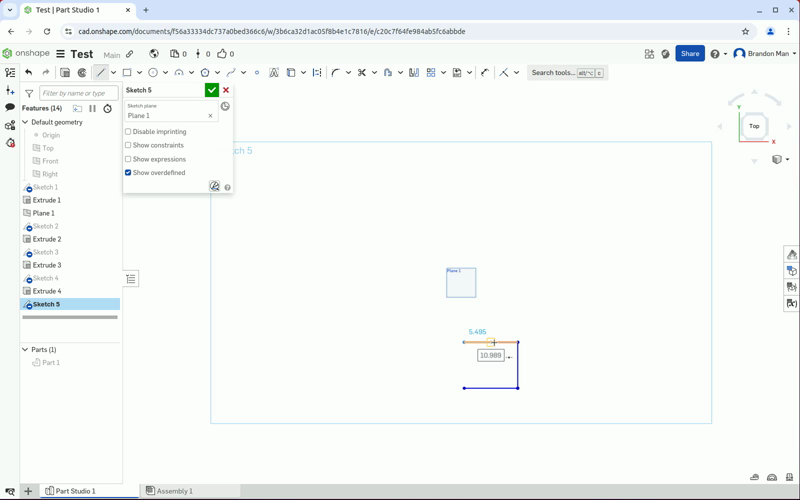
mouse_move(464, 388)
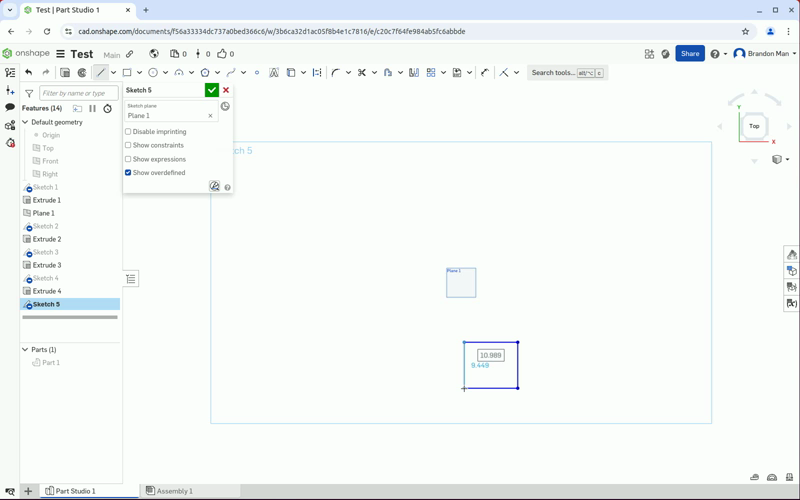
key_up(shift)
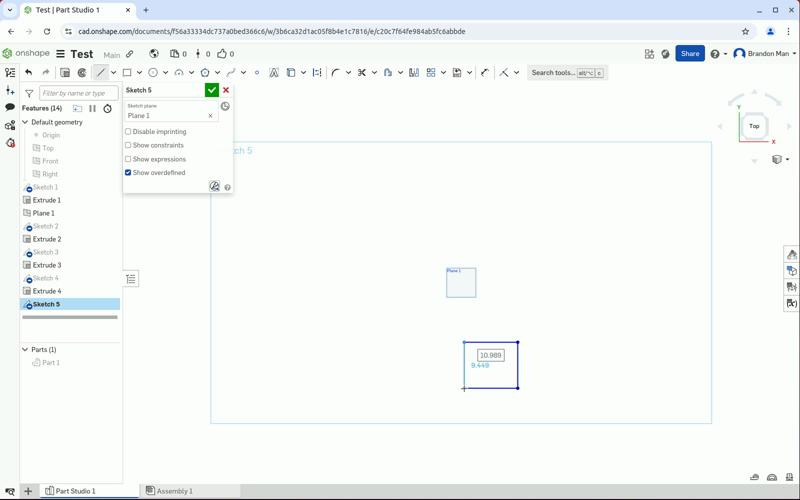
click(464, 388)
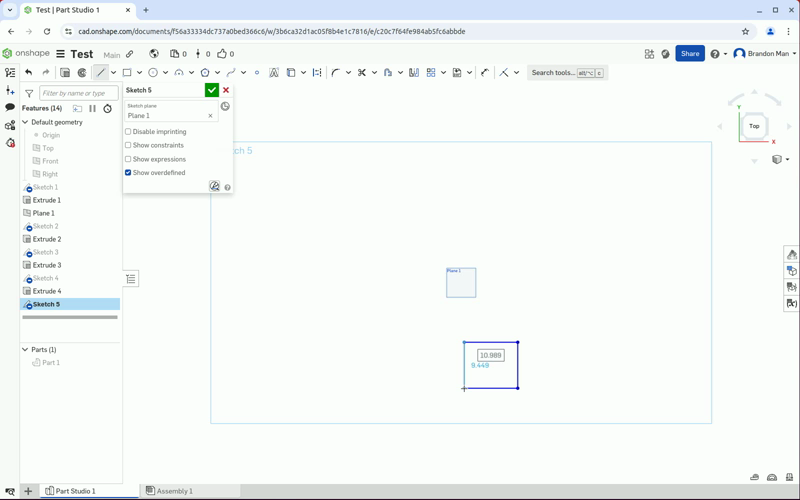
key(esc)
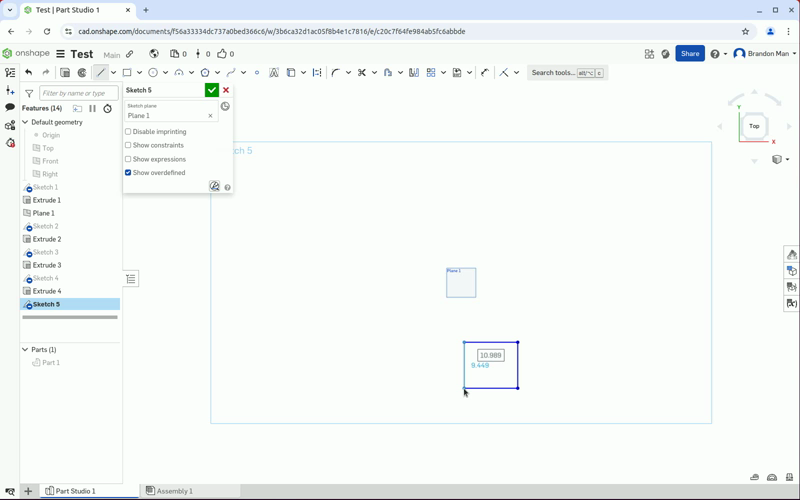
mouse_move(501, 346)
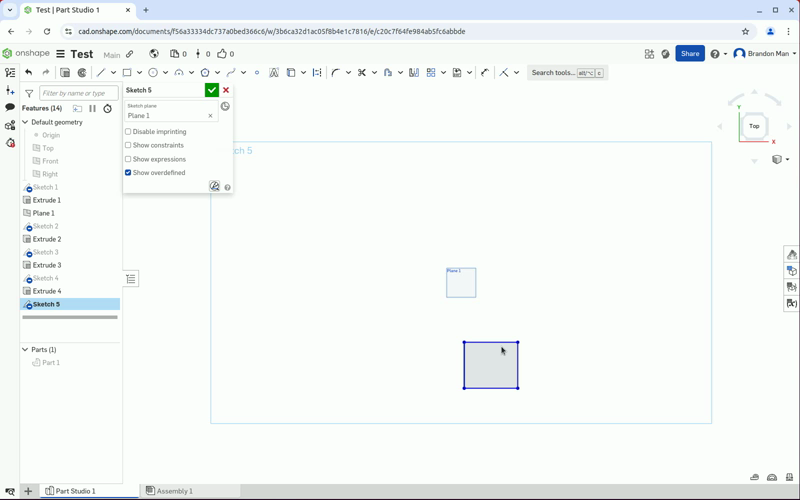
click(501, 346)
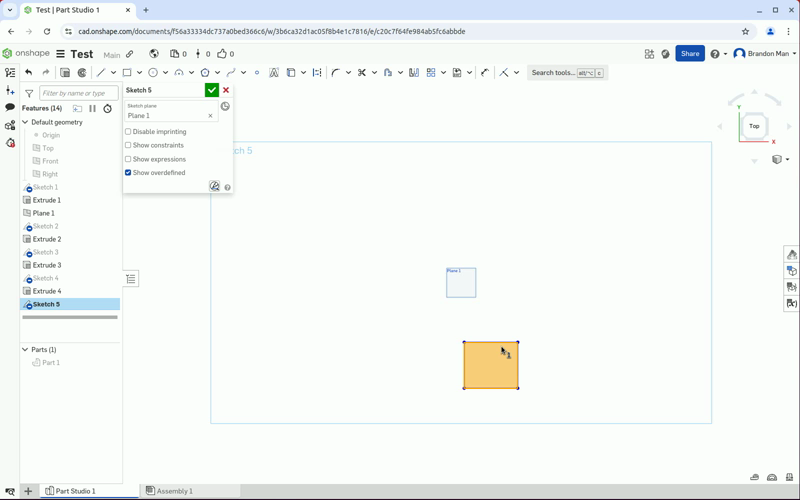
mouse_move(73, 352)
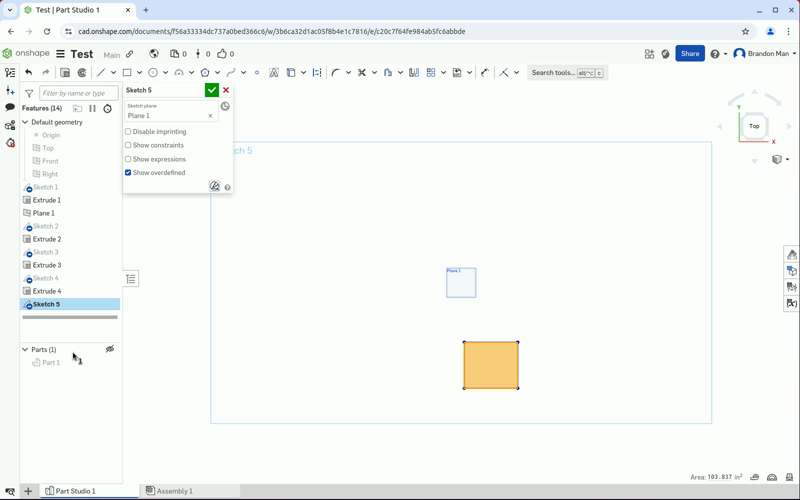
key(shift+y)
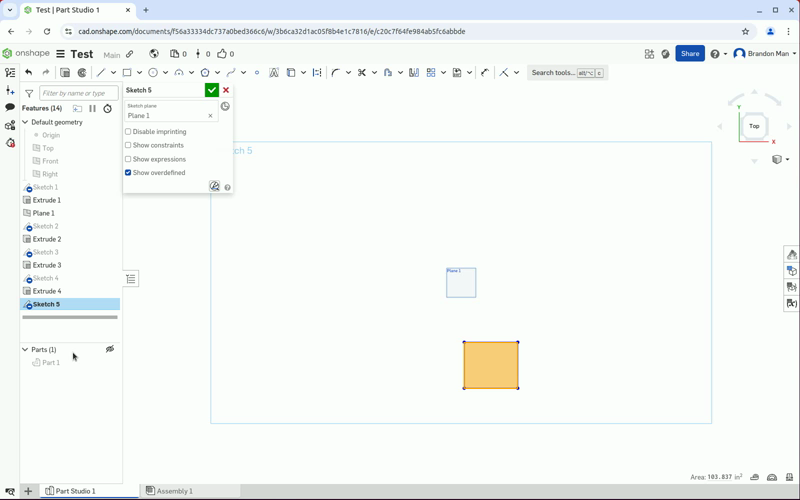
key(shift+e)
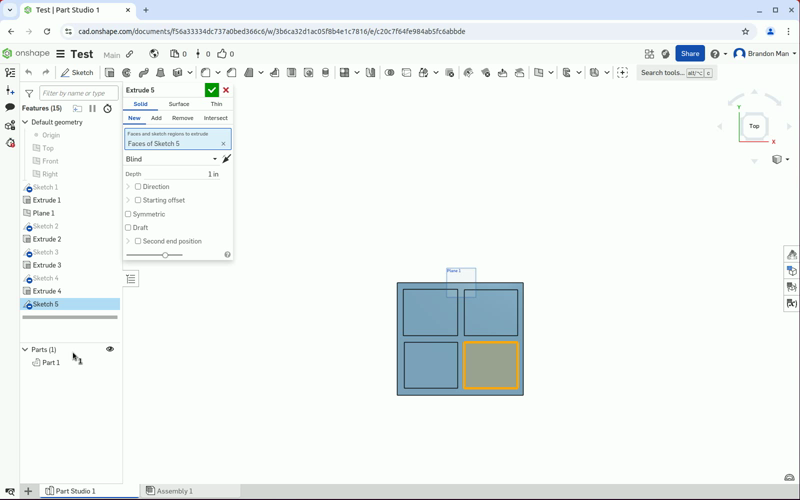
mouse_move(143, 106)
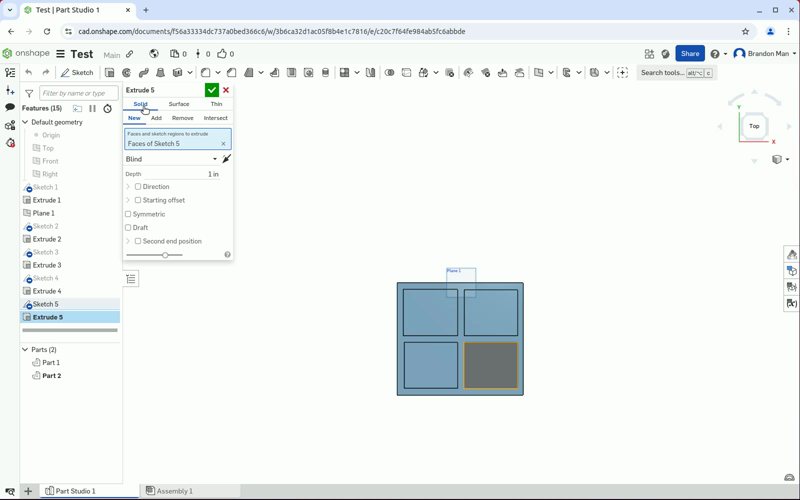
click(143, 106)
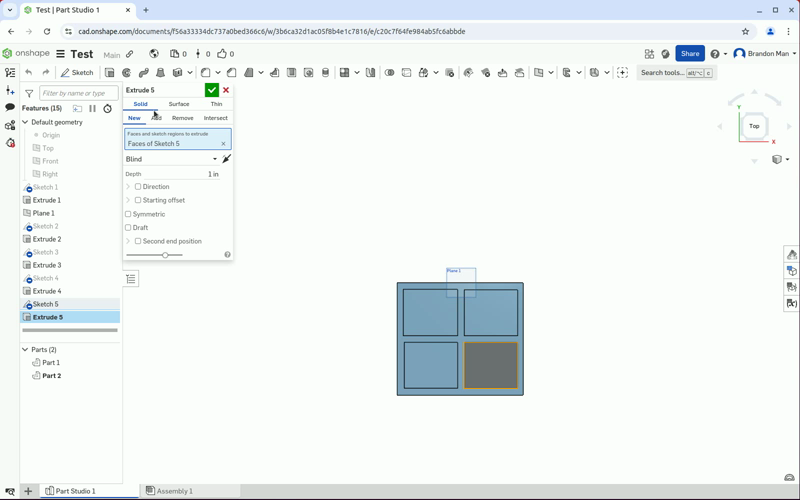
mouse_move(186, 120)
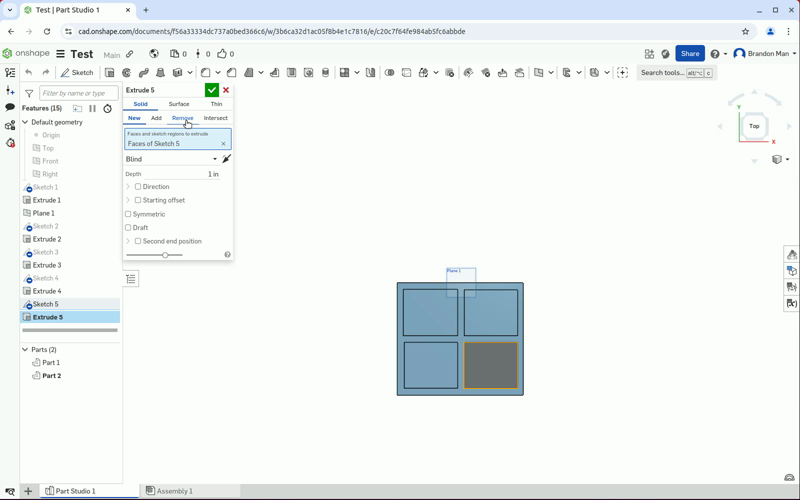
click(186, 120)
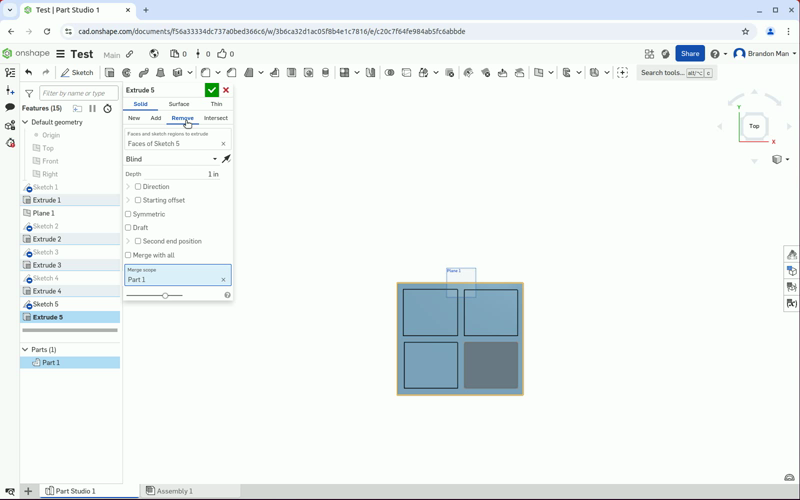
key(tab, 4)
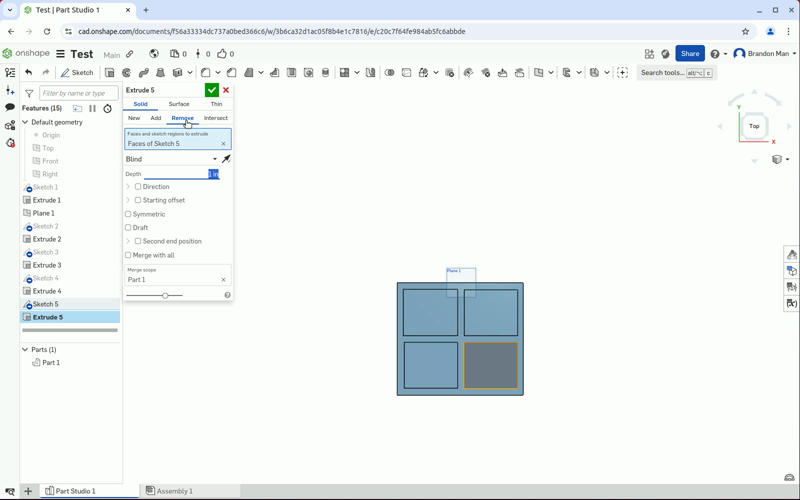
text(30.811)
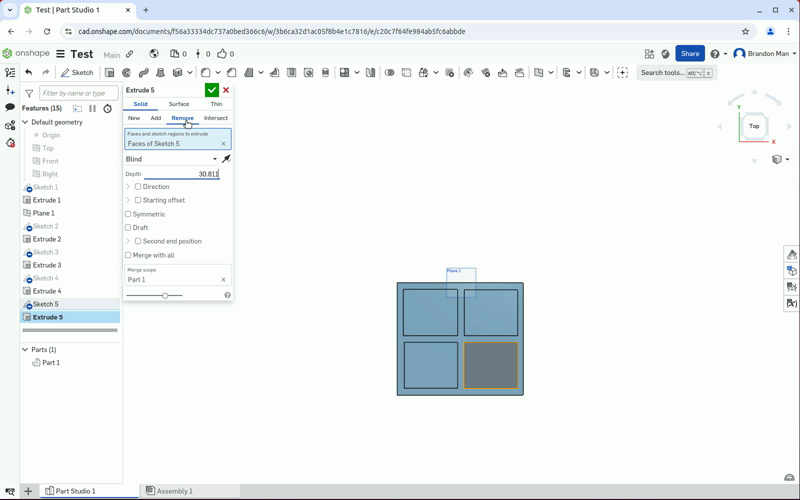
key(tab, 6)
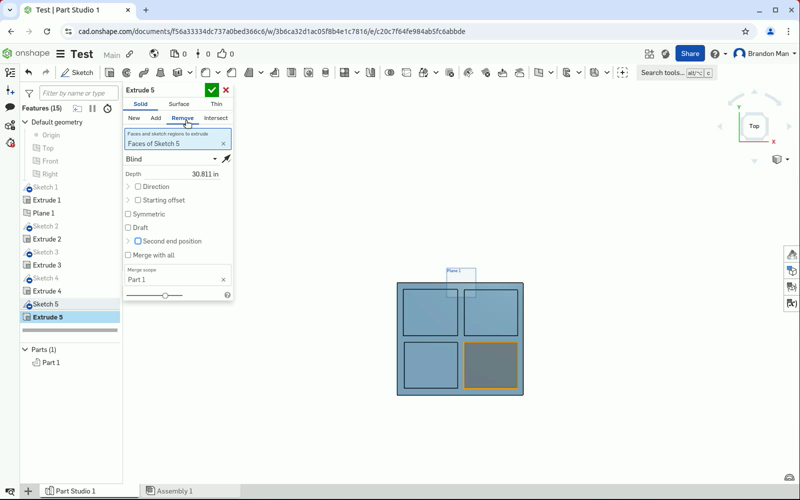
key(space)
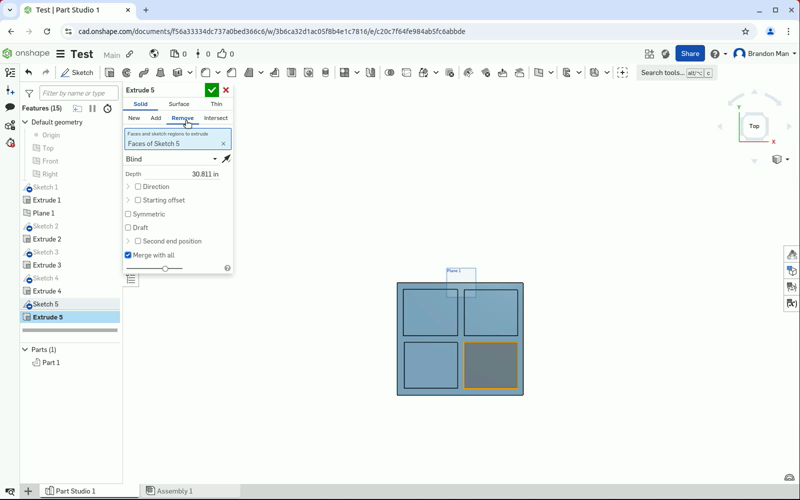
key(enter)
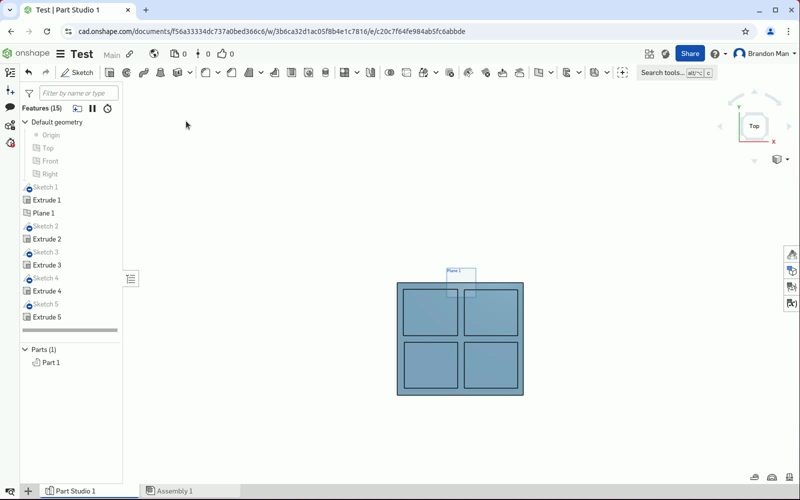
key(shift+h)
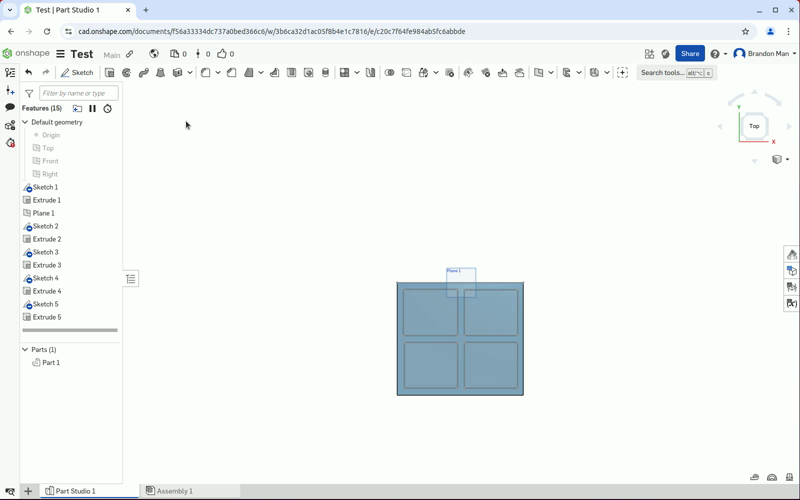
key(shift+h)
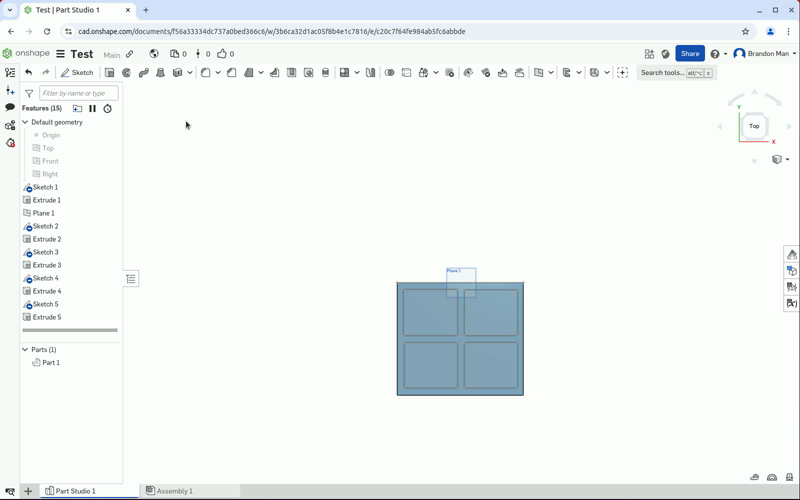
key(shift+7)
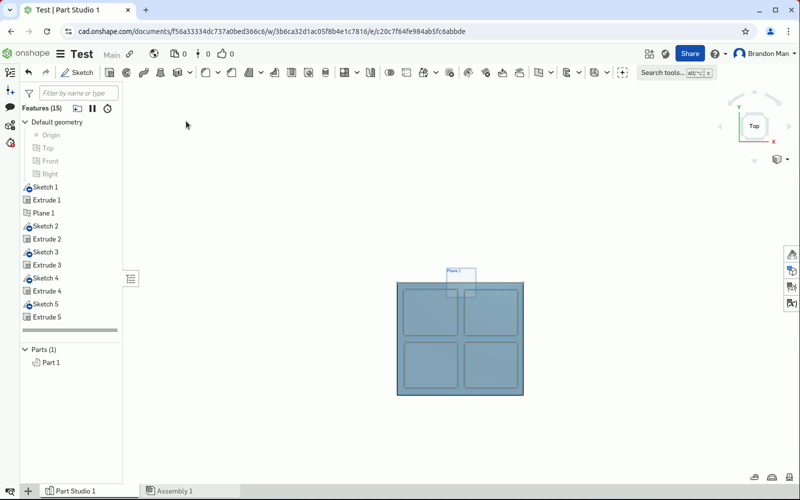
key(up, 3)
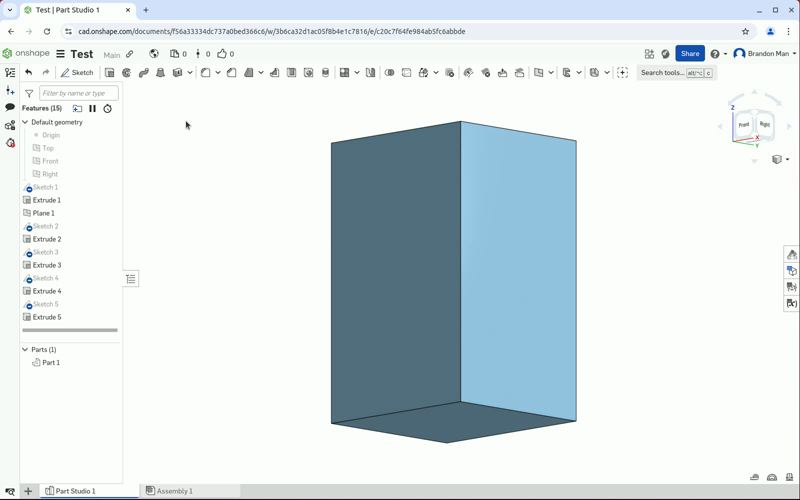
key(left, 3)
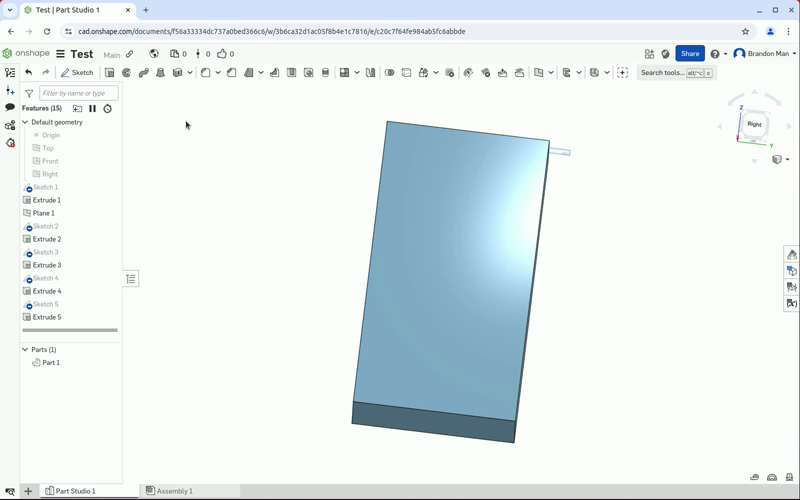
key(right, 3)
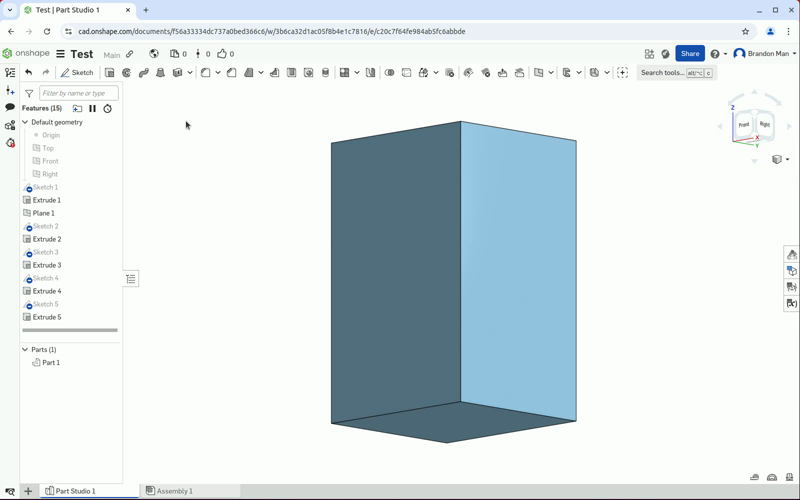
key(down, 3)
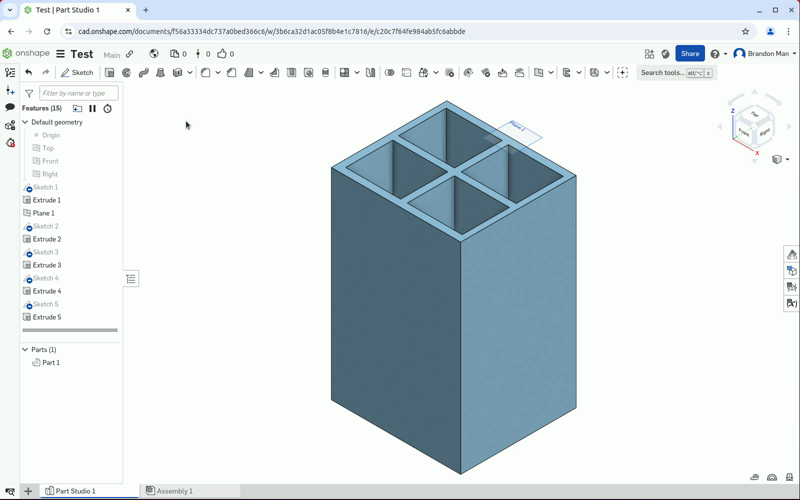
mouse_move(73, 189)
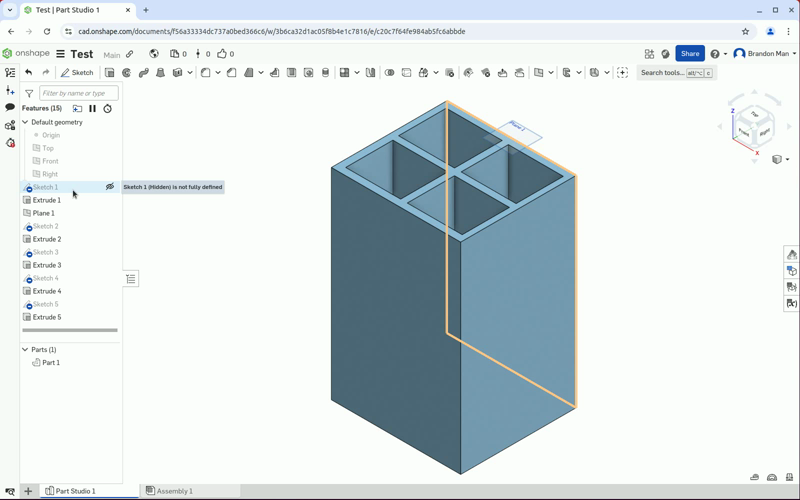
click(73, 189)